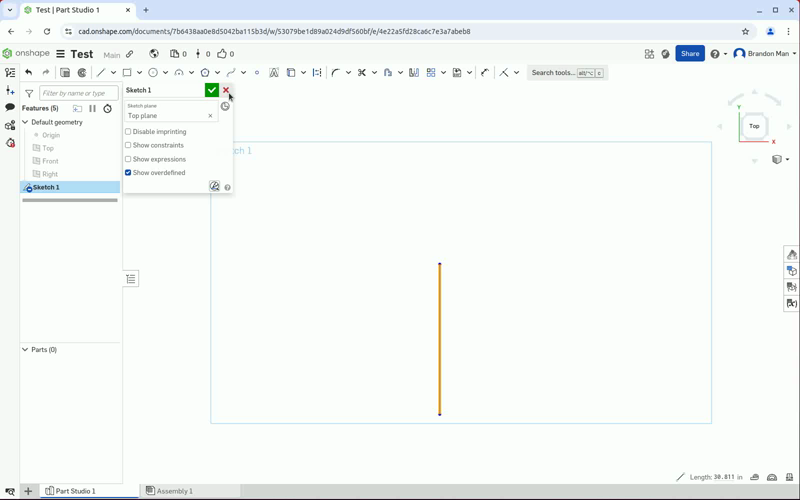
key(shift+h)
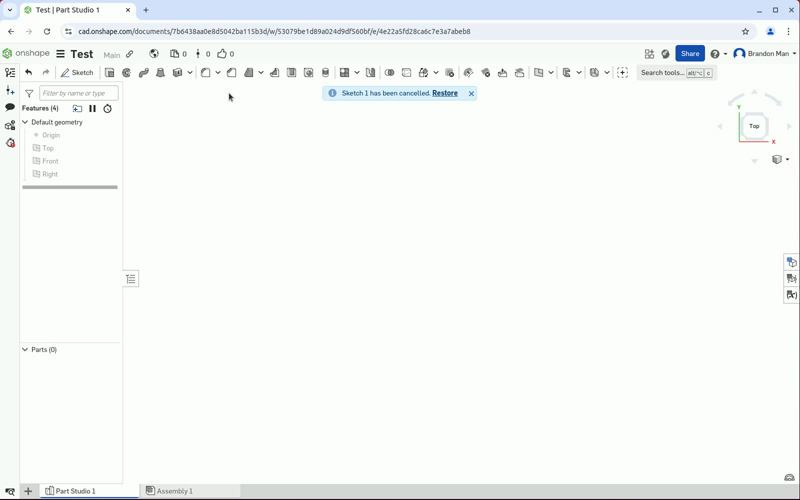
mouse_move(73, 352)
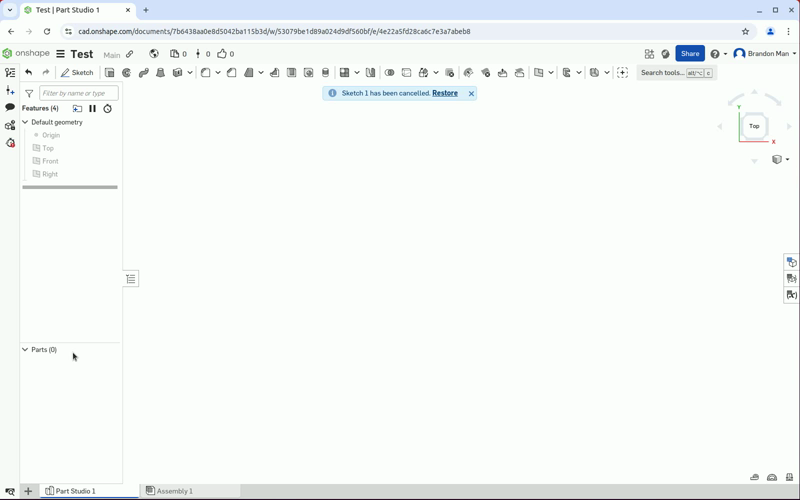
key(y)
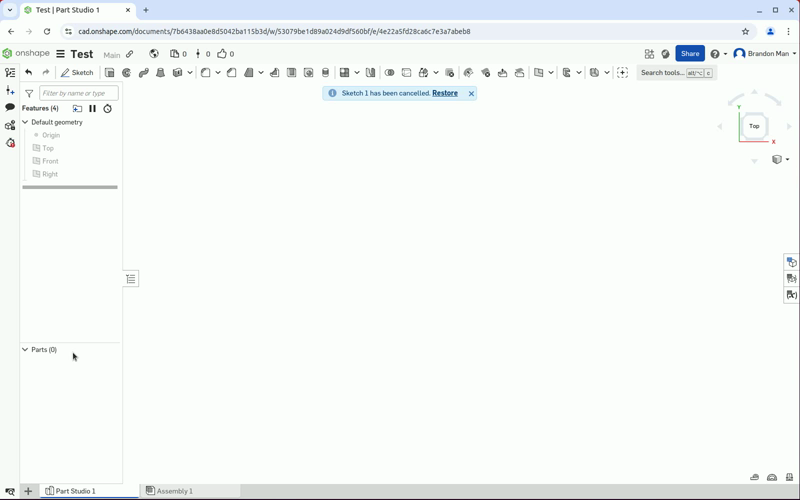
key(shift+p)
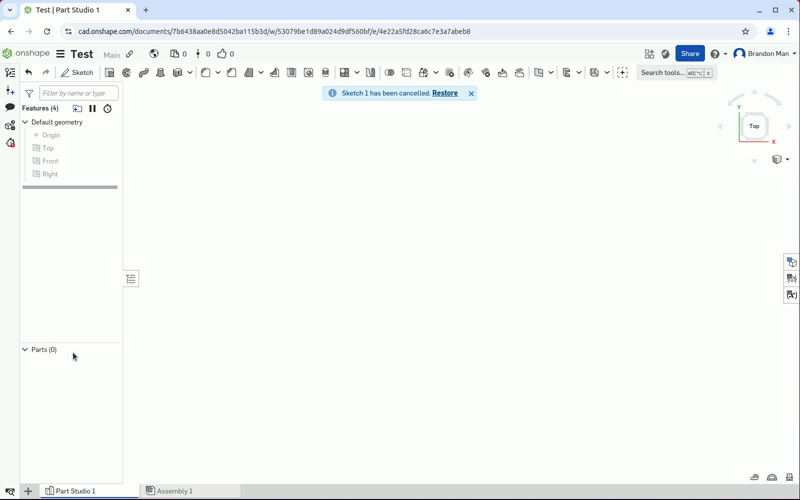
key(space)
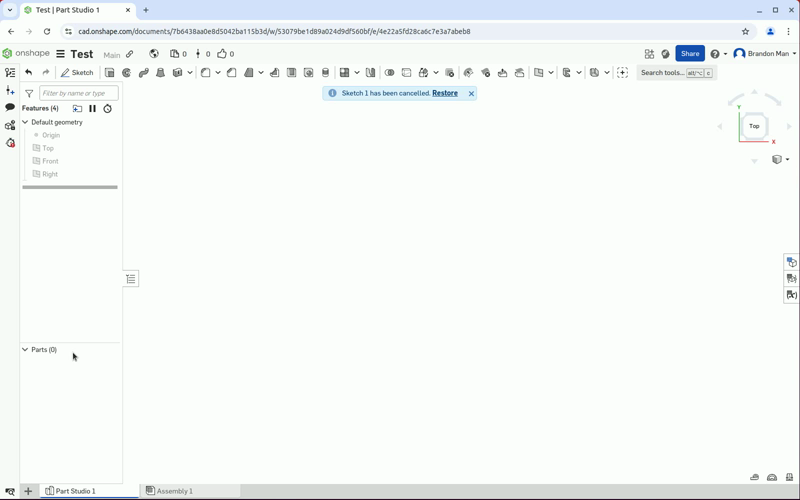
key_down(shift)
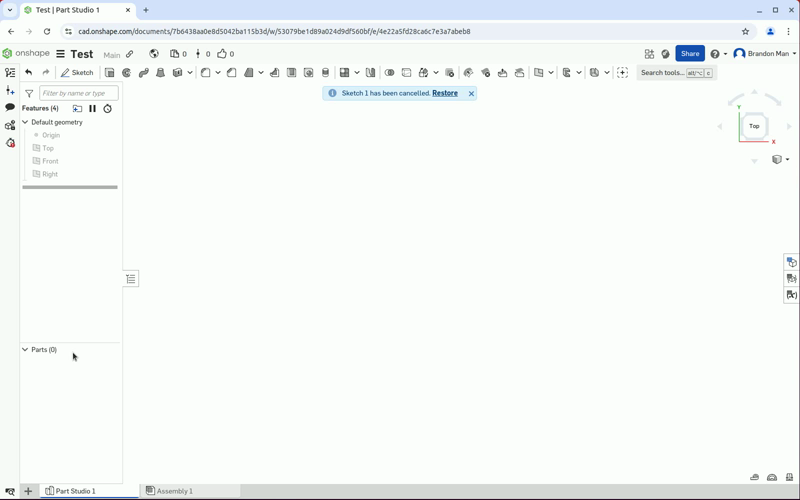
key(up)
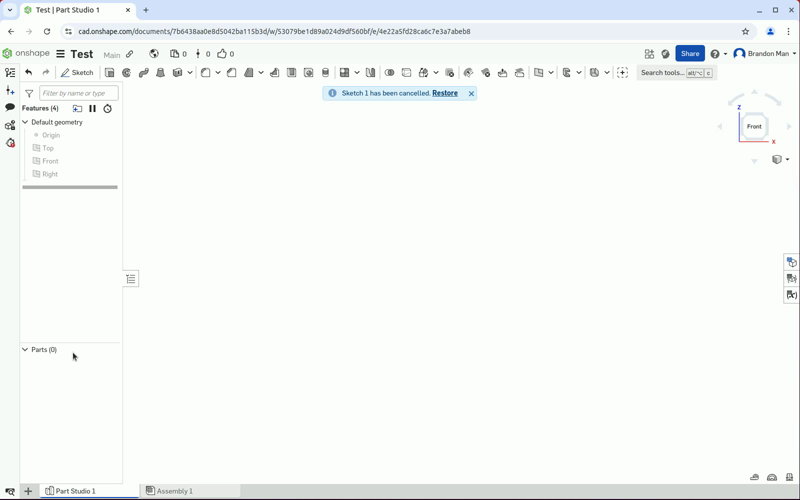
key_up(shift)
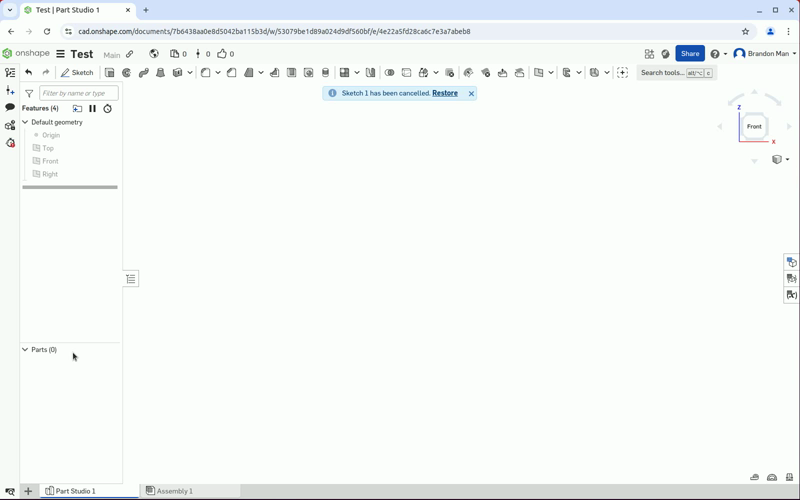
key(space)
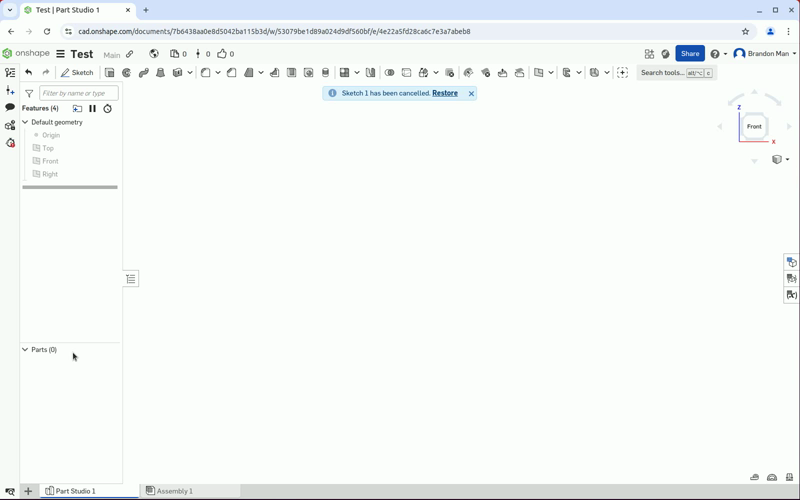
key_down(shift)
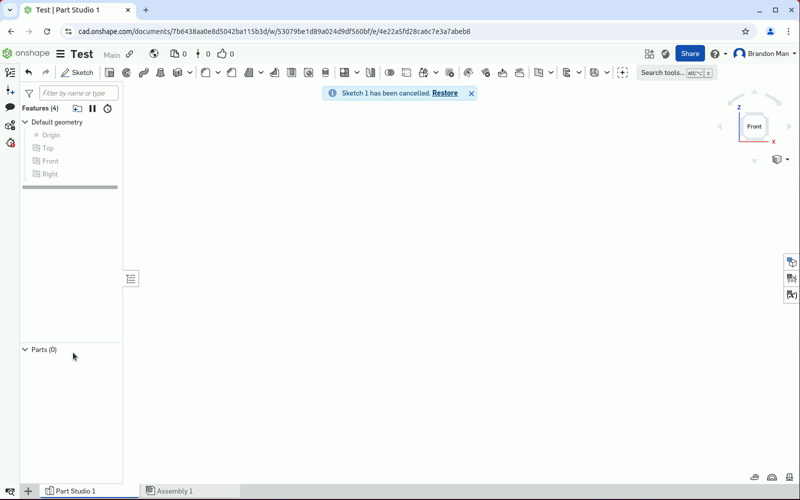
key(left)
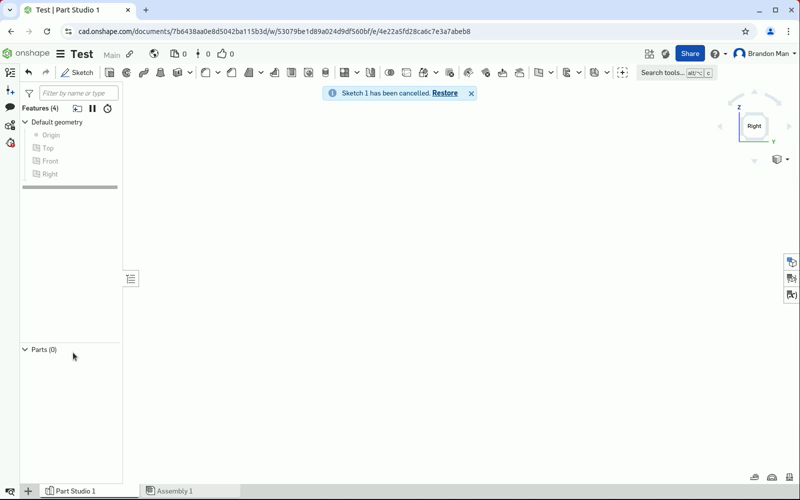
key_up(shift)
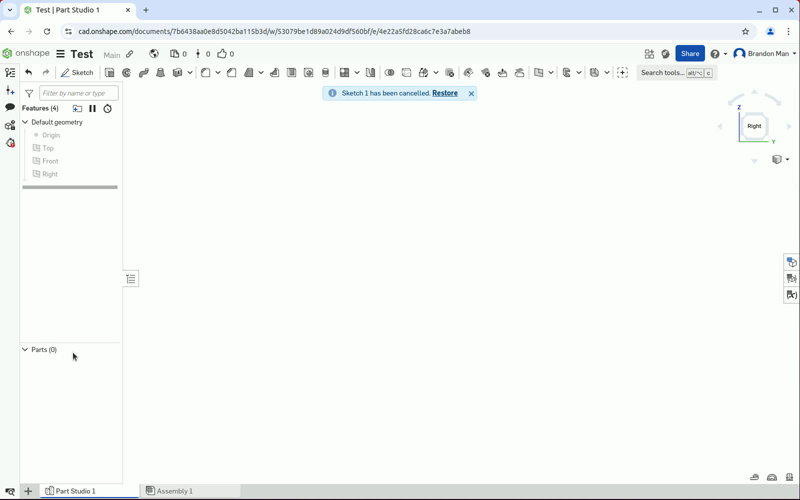
mouse_move(73, 352)
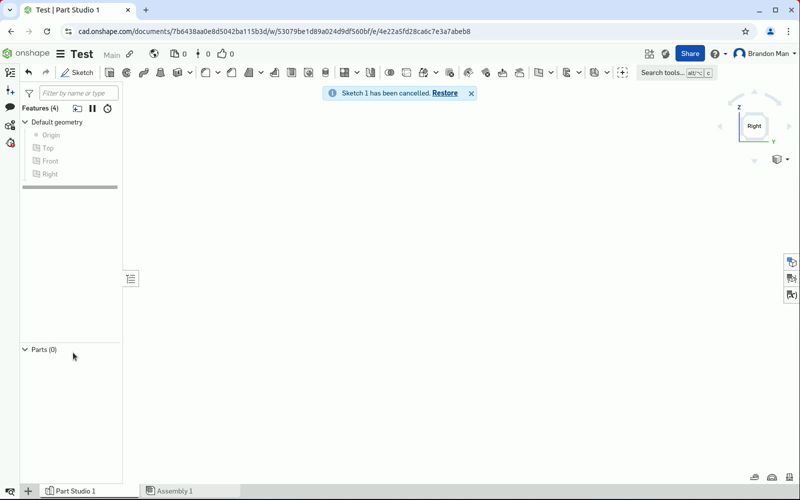
key(shift+y)
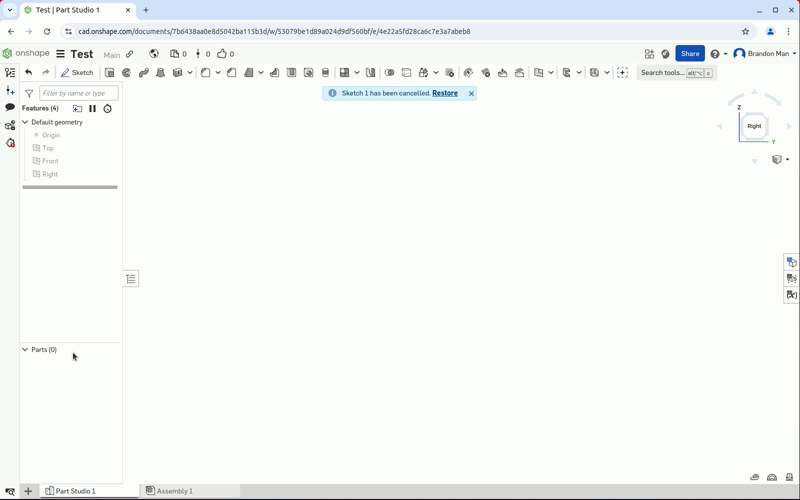
key(shift+s)
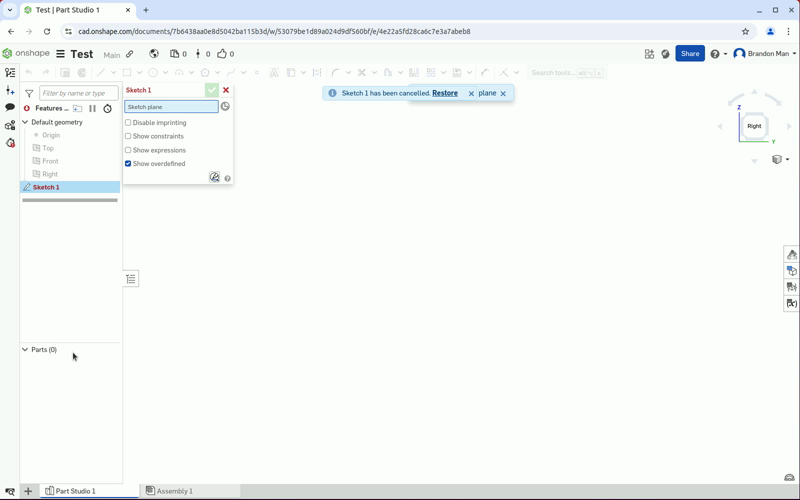
mouse_move(73, 176)
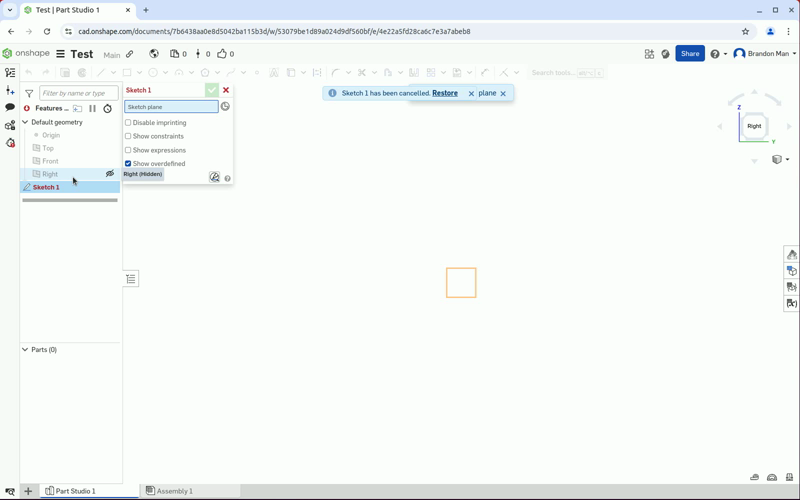
click(73, 176)
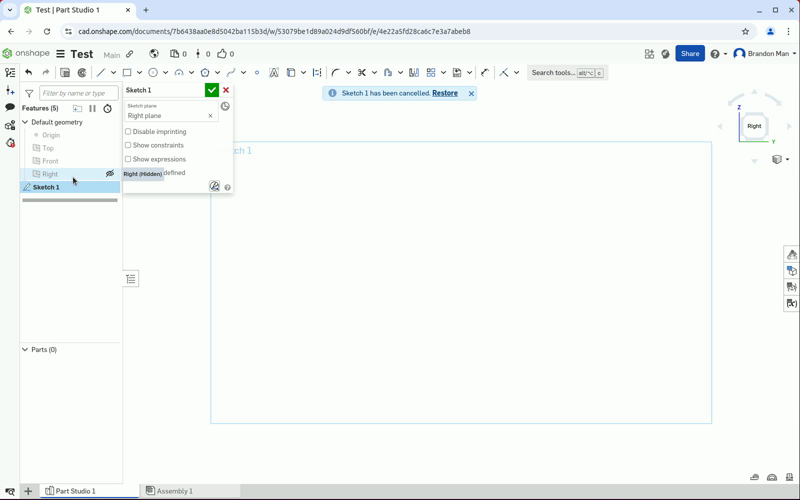
mouse_move(73, 352)
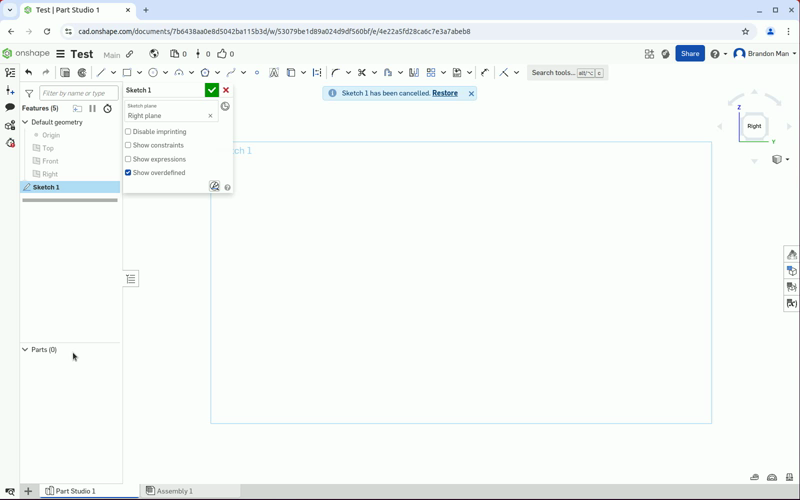
key(y)
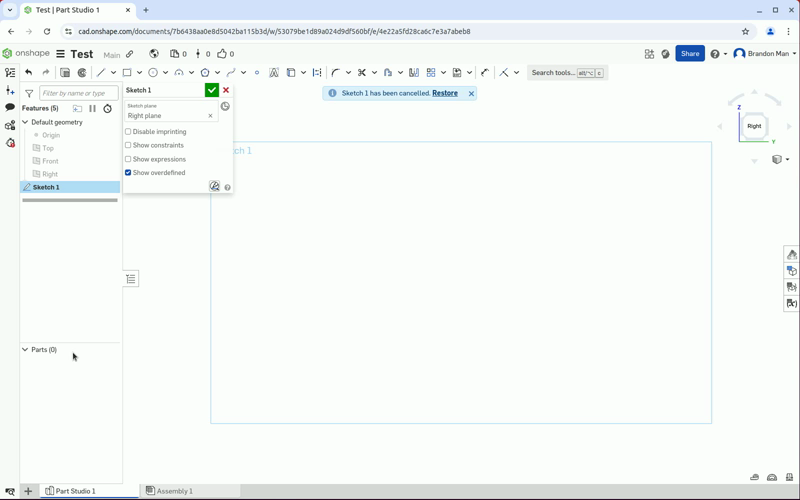
key(l)
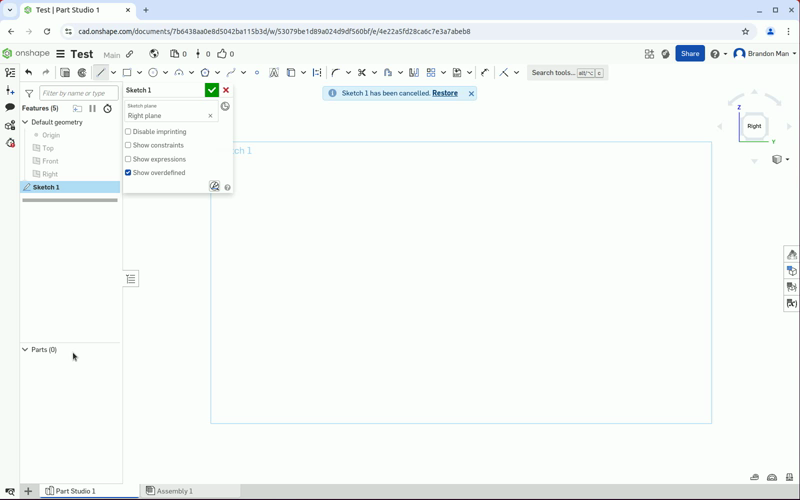
key_down(shift)
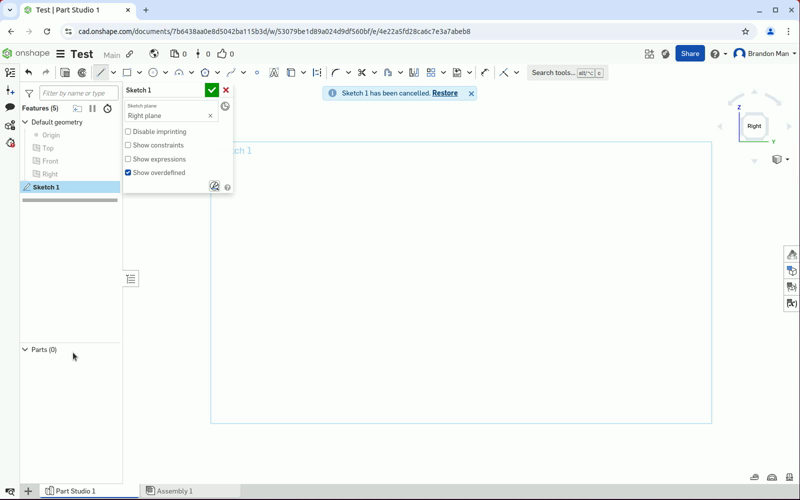
mouse_move(451, 264)
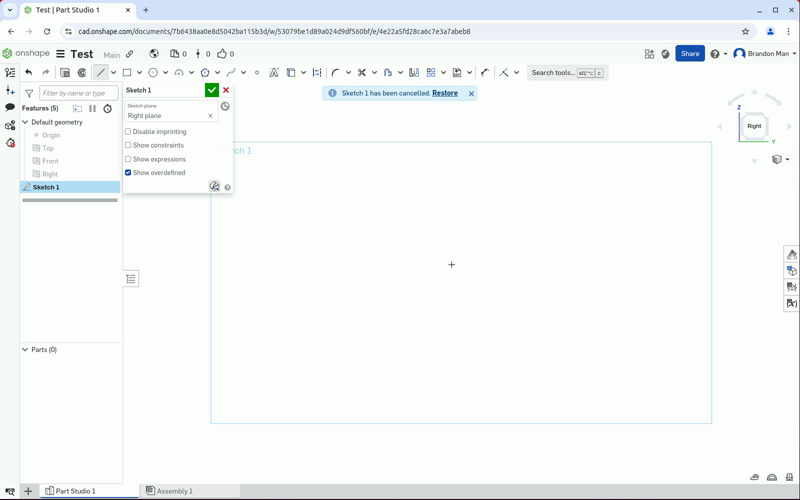
click(451, 264)
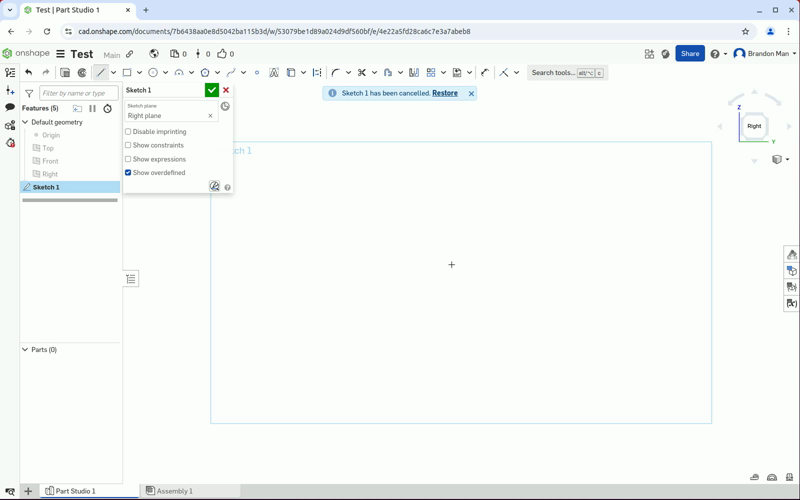
key_up(shift)
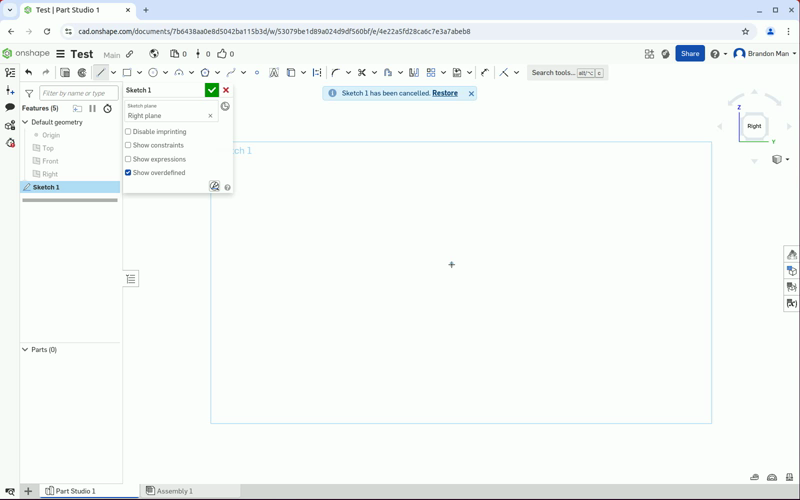
key_down(shift)
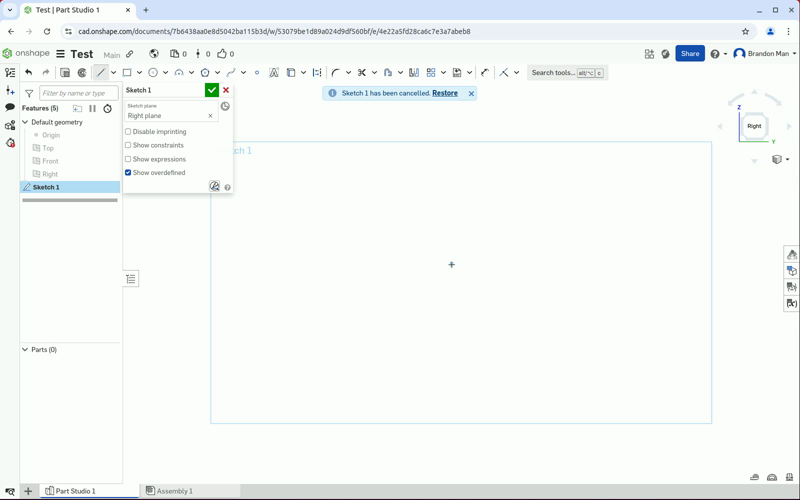
mouse_move(481, 264)
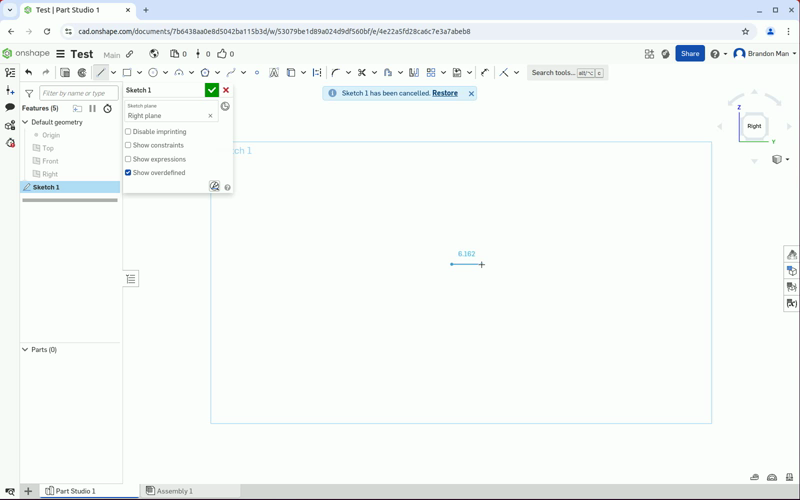
mouse_move(460, 264)
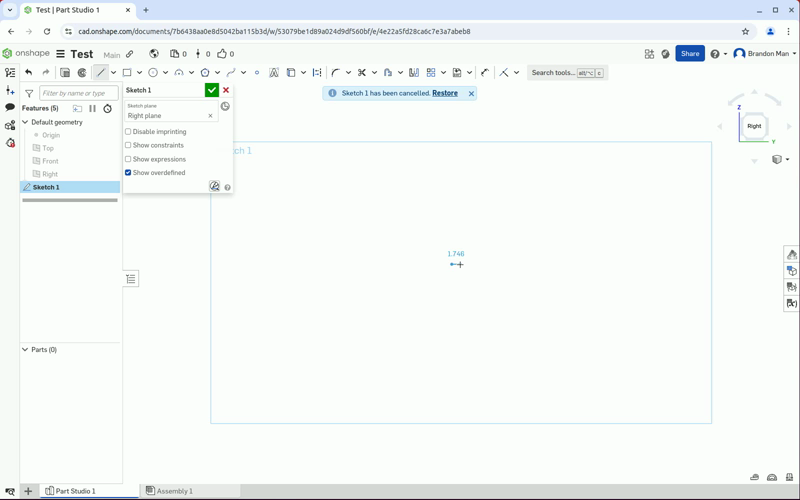
click(460, 264)
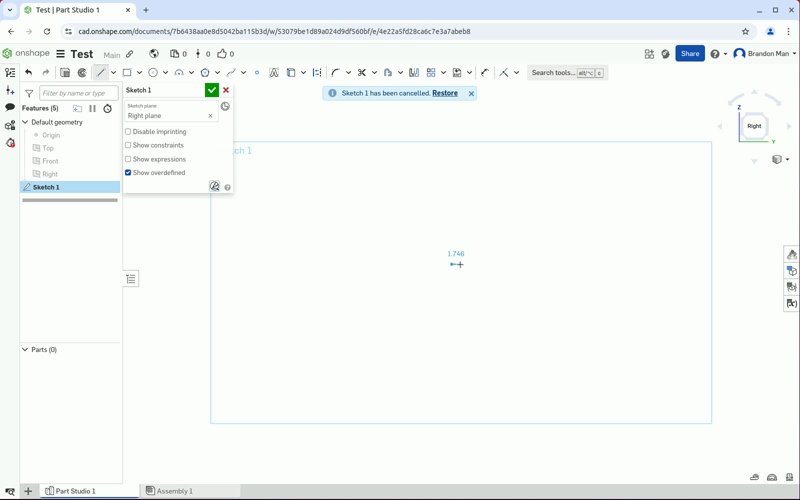
key_up(shift)
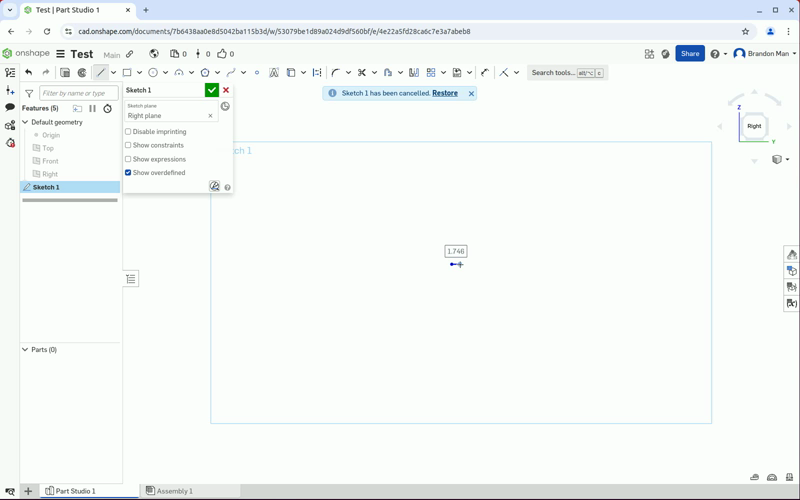
key_down(shift)
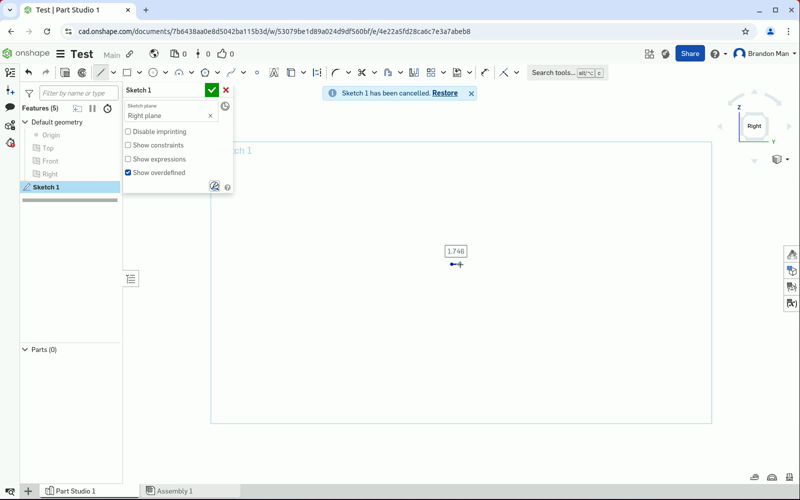
mouse_move(460, 170)
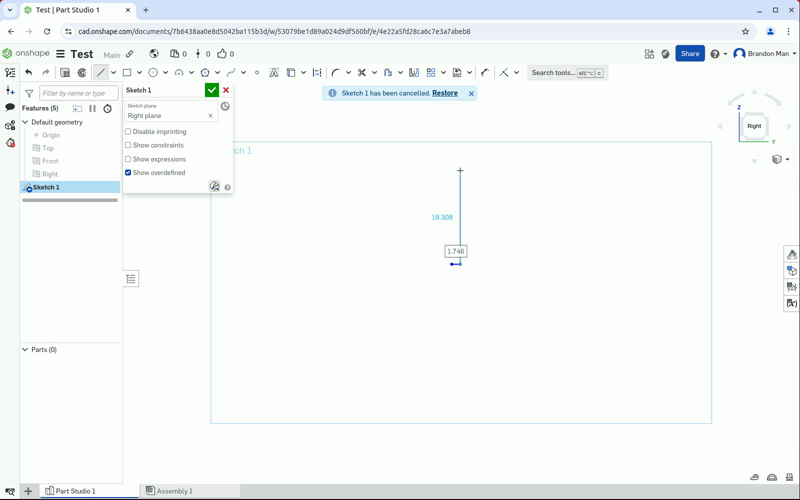
click(460, 170)
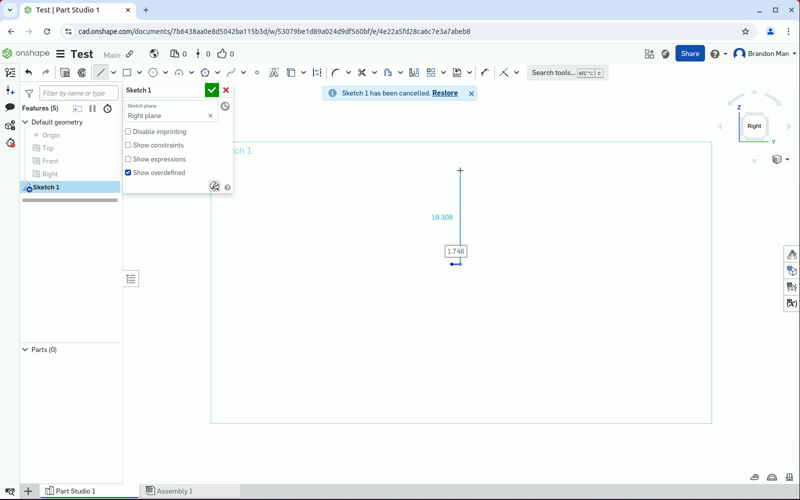
key_up(shift)
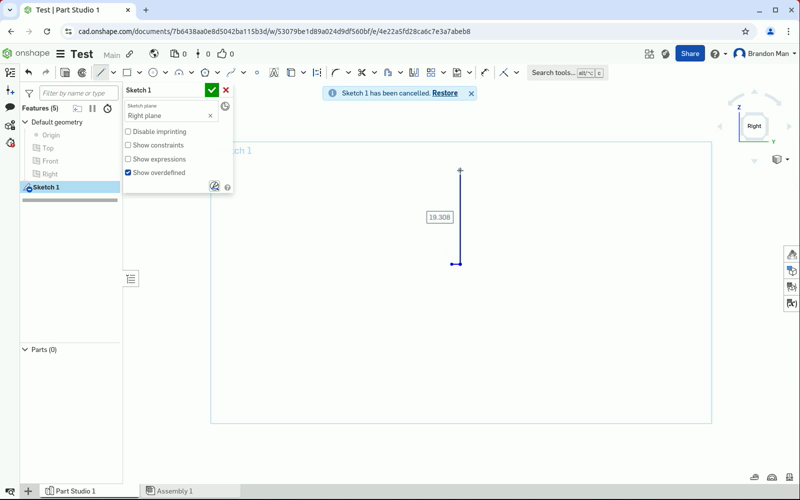
key_down(shift)
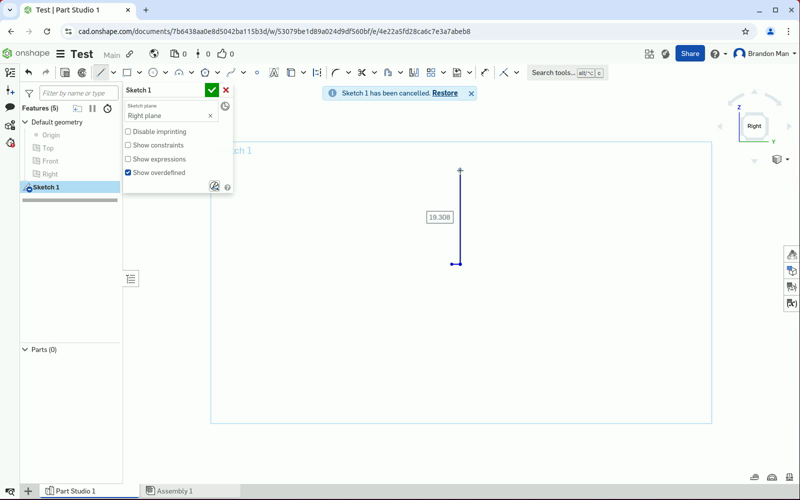
mouse_move(490, 170)
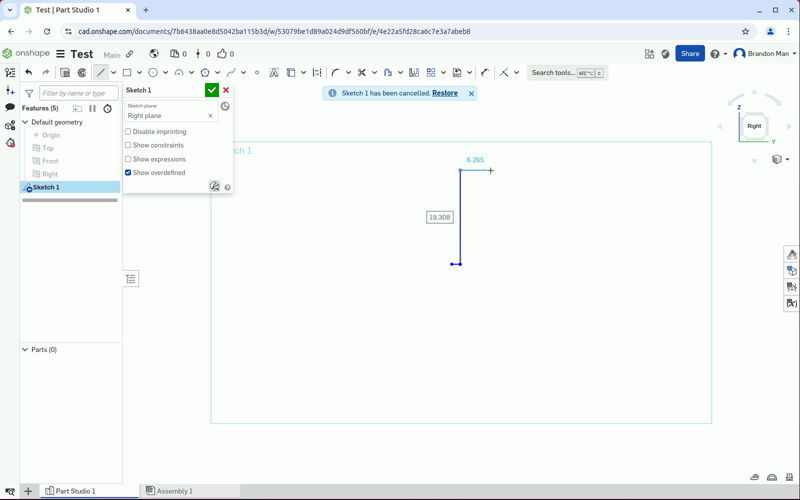
mouse_move(459, 170)
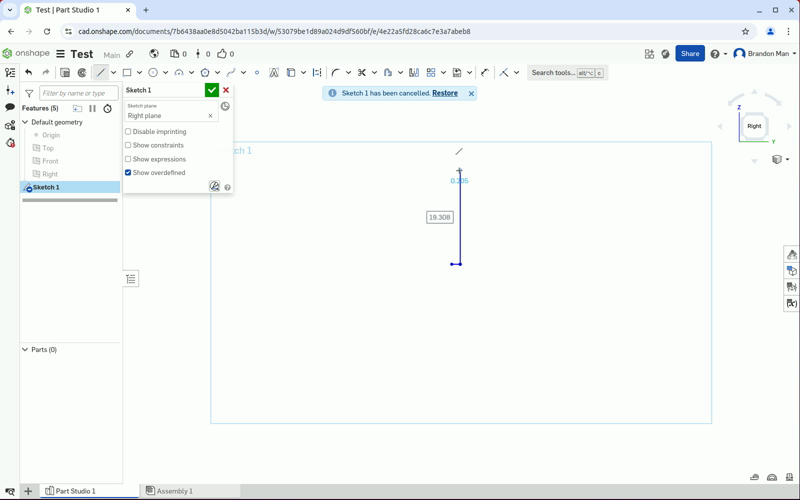
scroll(6)
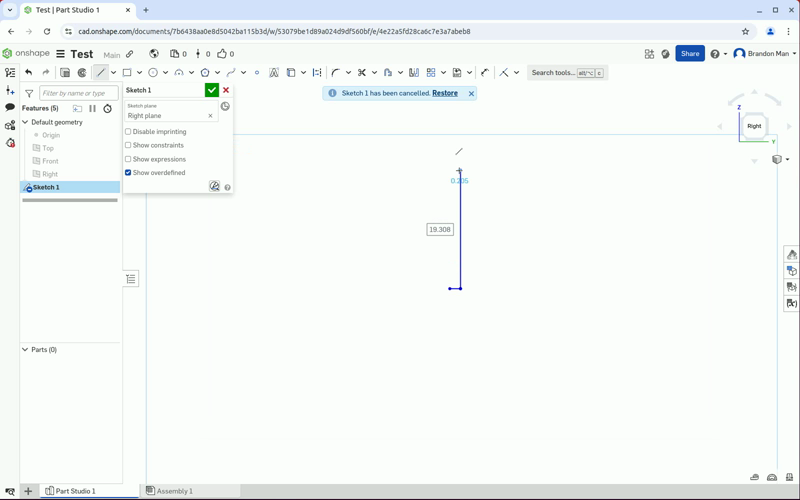
scroll(6)
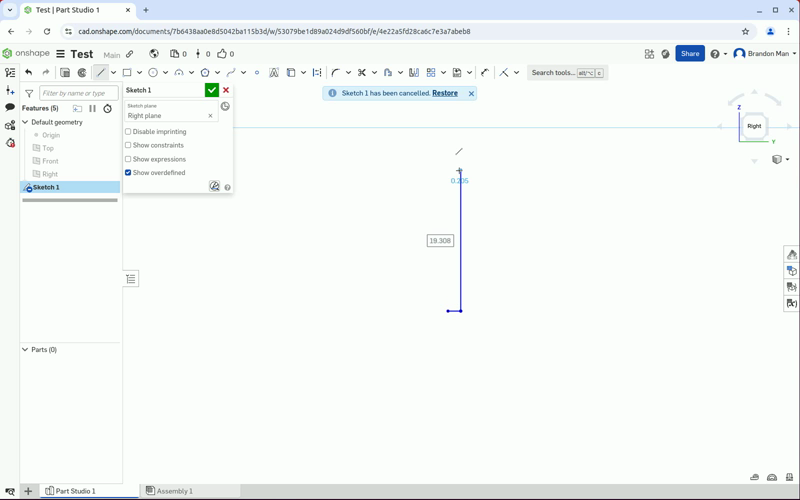
scroll(6)
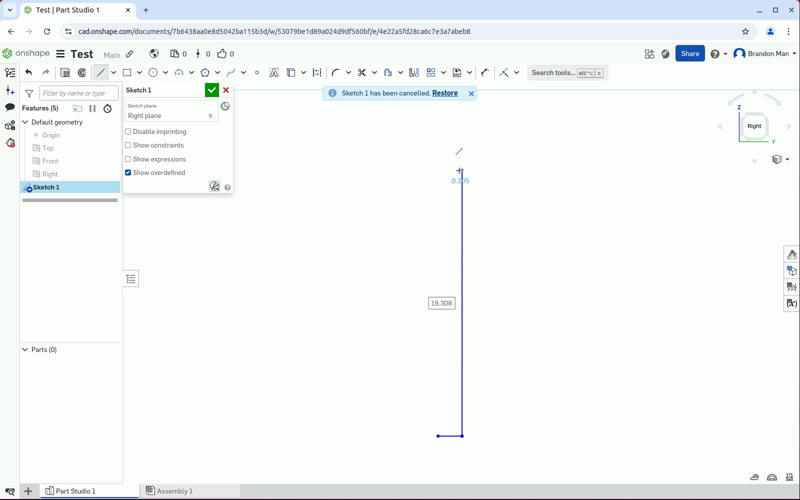
scroll(6)
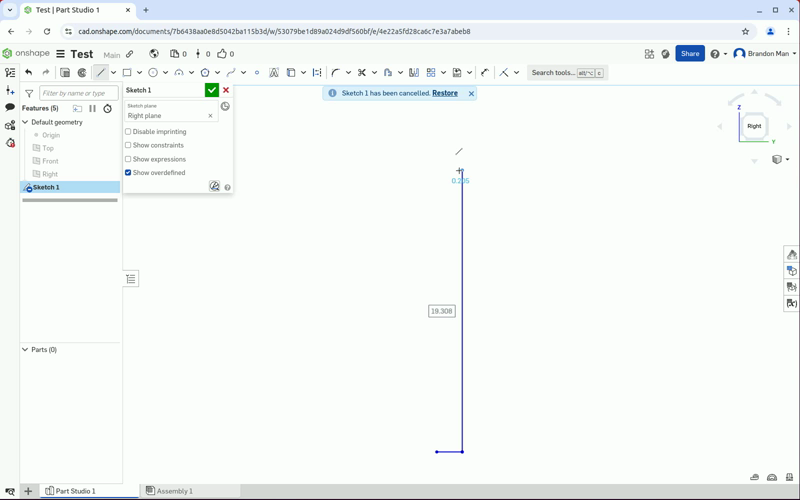
scroll(6)
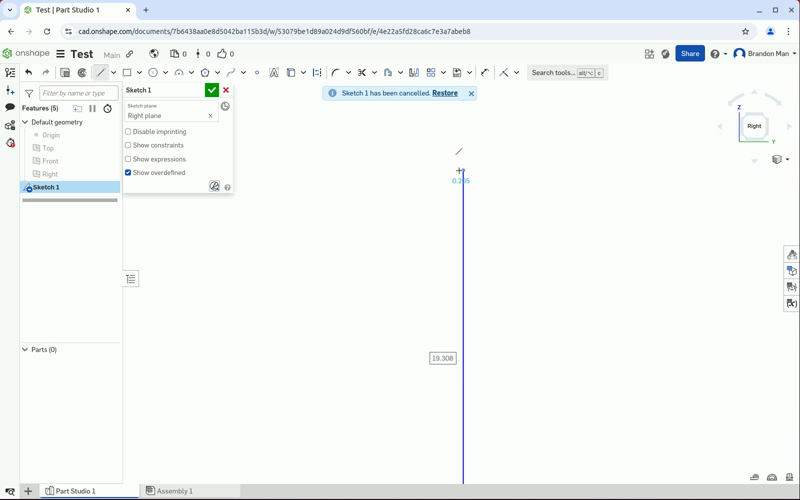
scroll(6)
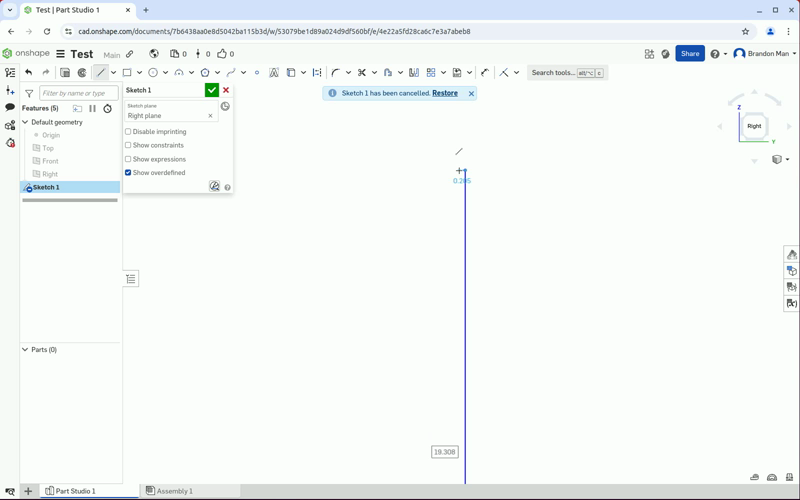
scroll(6)
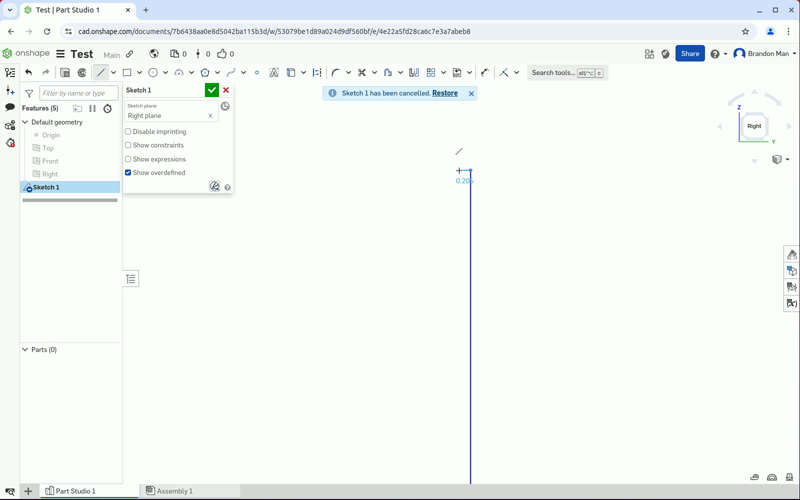
click(459, 170)
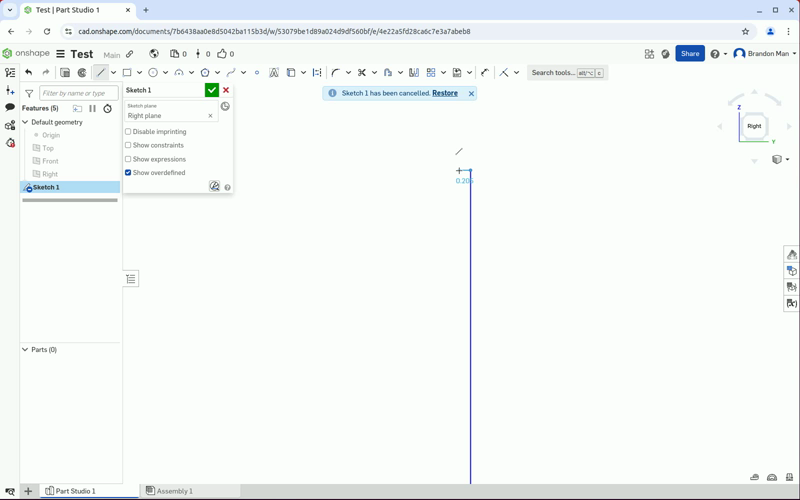
scroll(-6)
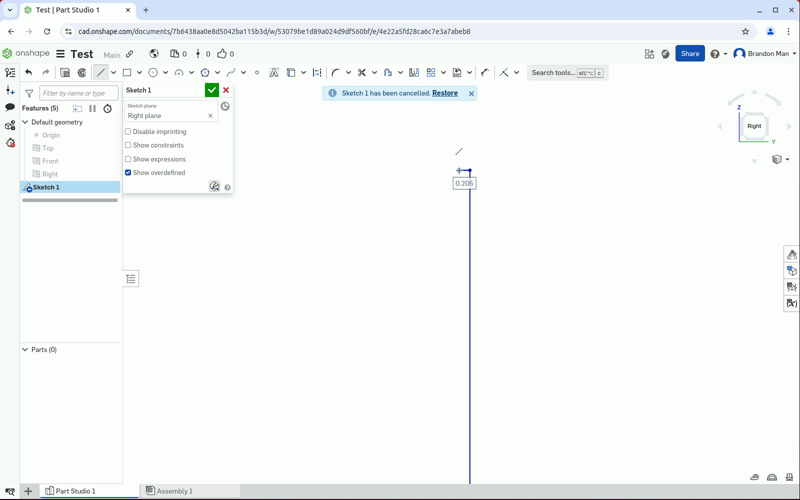
scroll(-6)
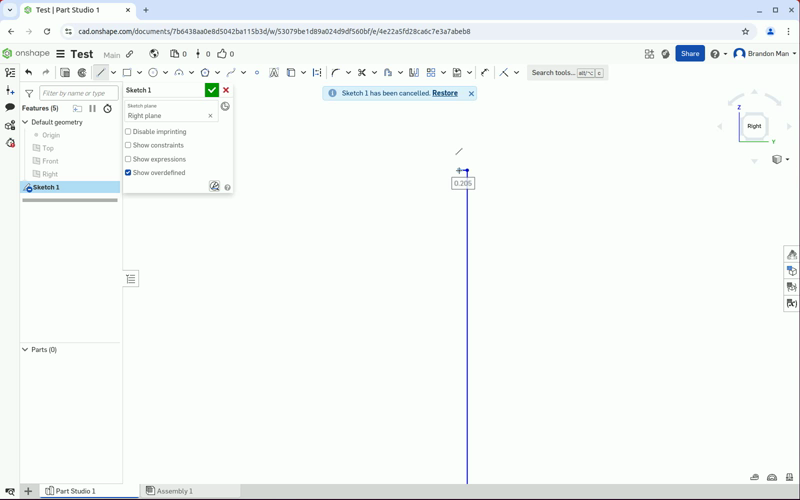
scroll(-6)
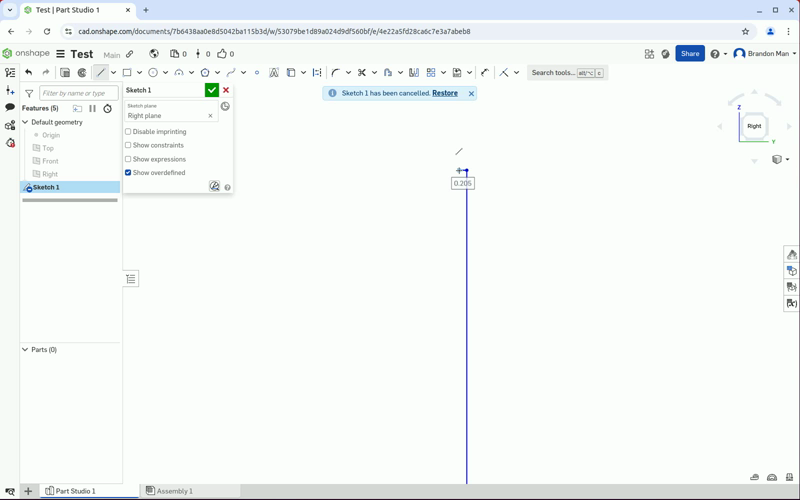
scroll(-6)
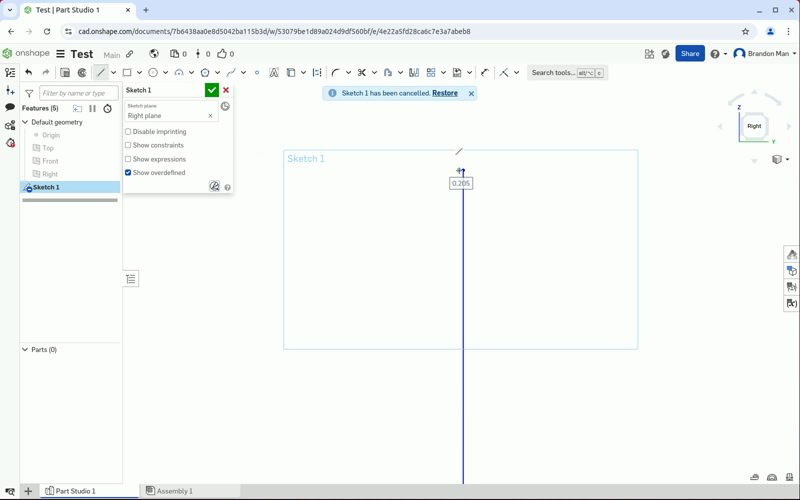
scroll(-6)
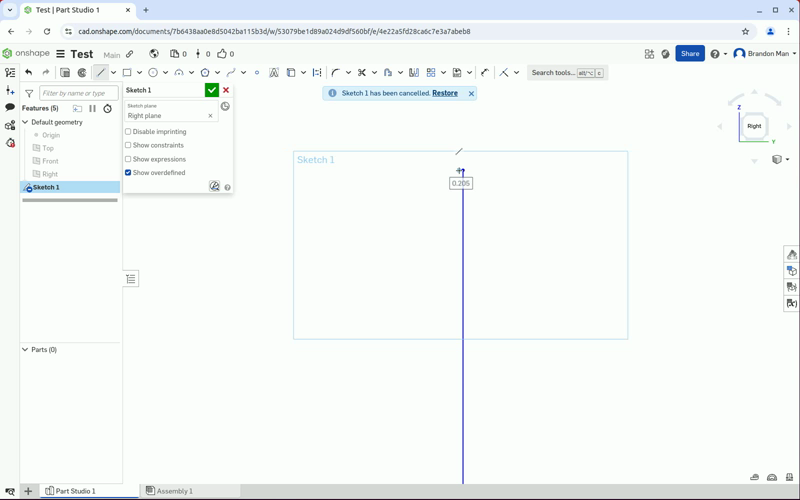
scroll(-6)
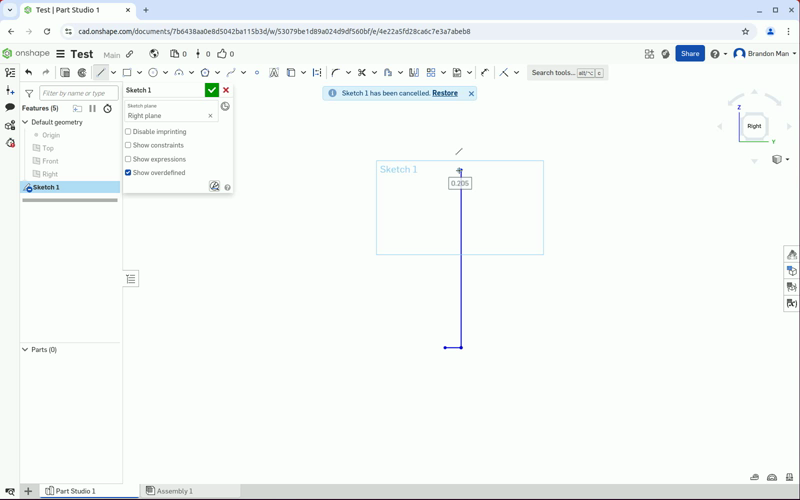
scroll(-6)
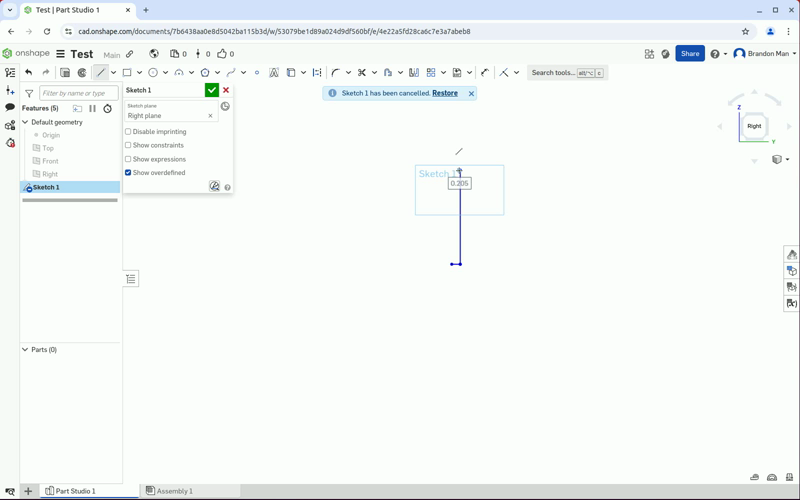
key_up(shift)
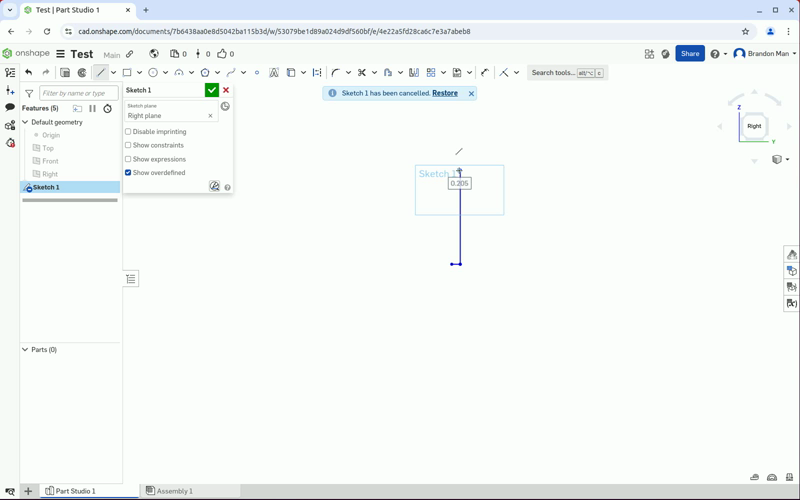
key_down(shift)
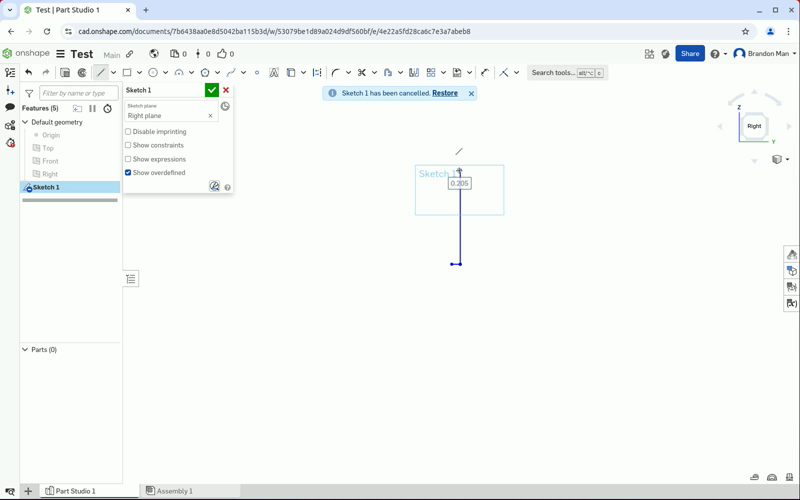
mouse_move(489, 170)
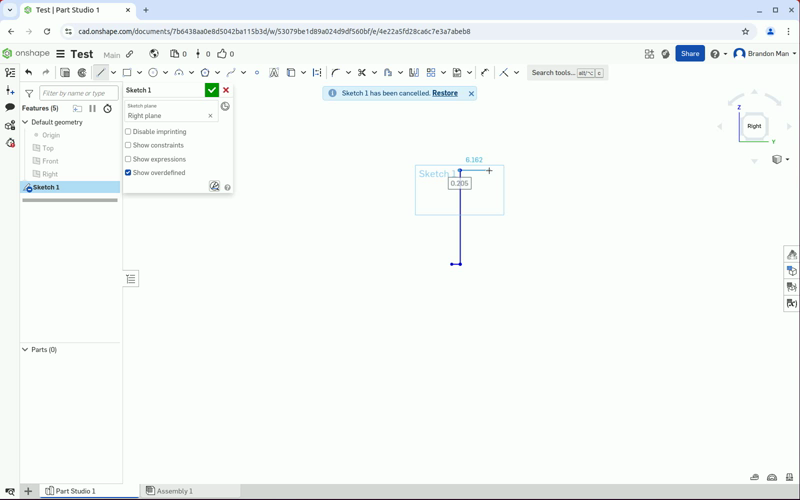
mouse_move(451, 224)
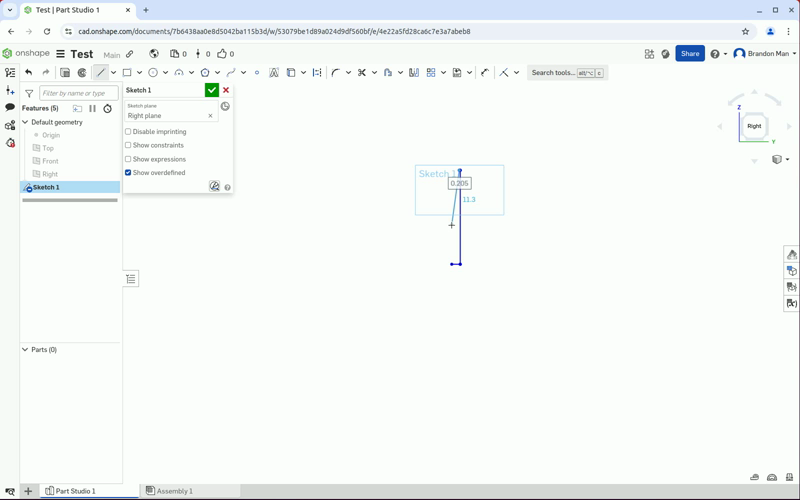
click(451, 224)
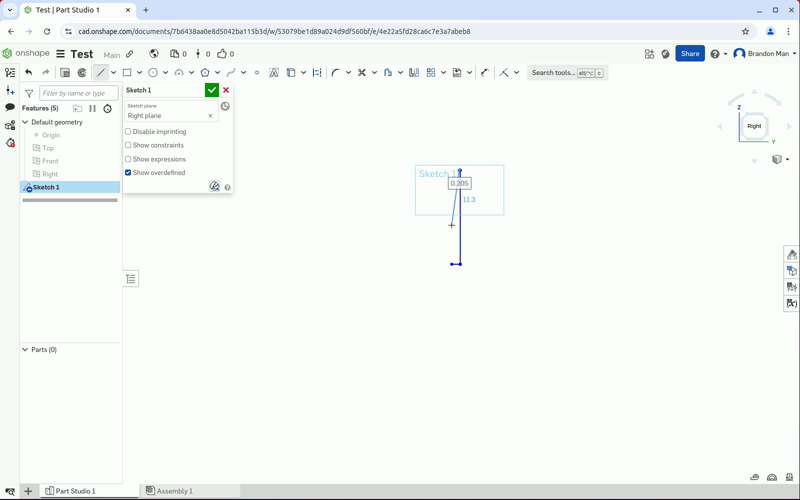
key_up(shift)
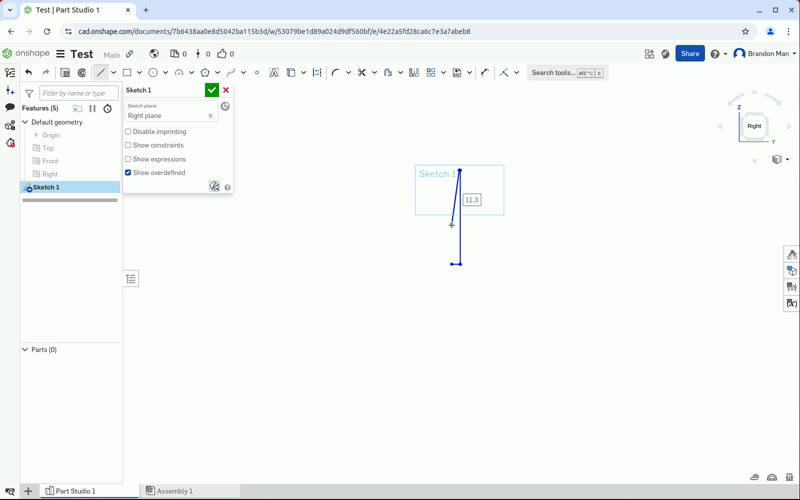
mouse_move(481, 224)
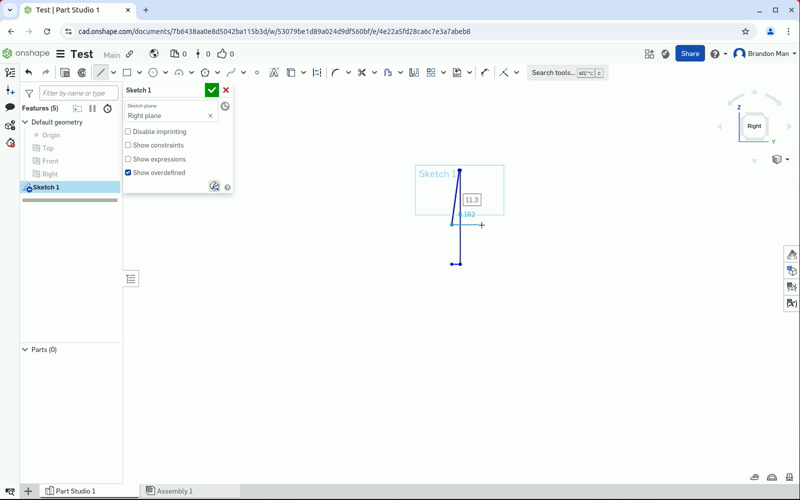
key_down(shift)
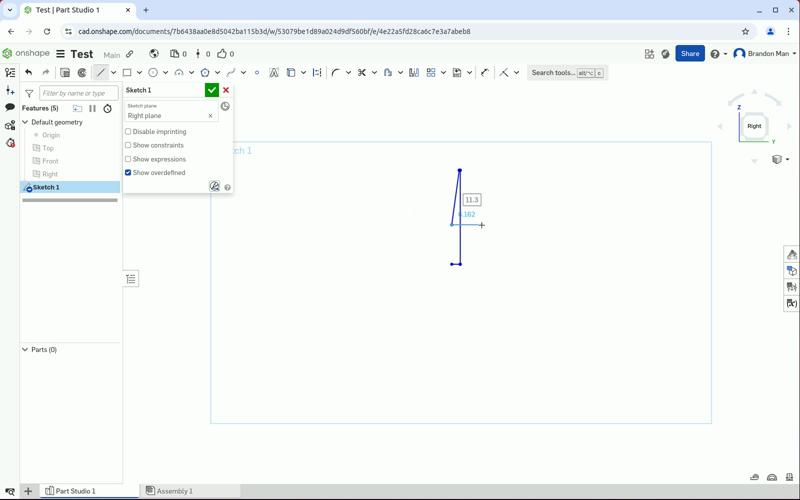
mouse_move(451, 264)
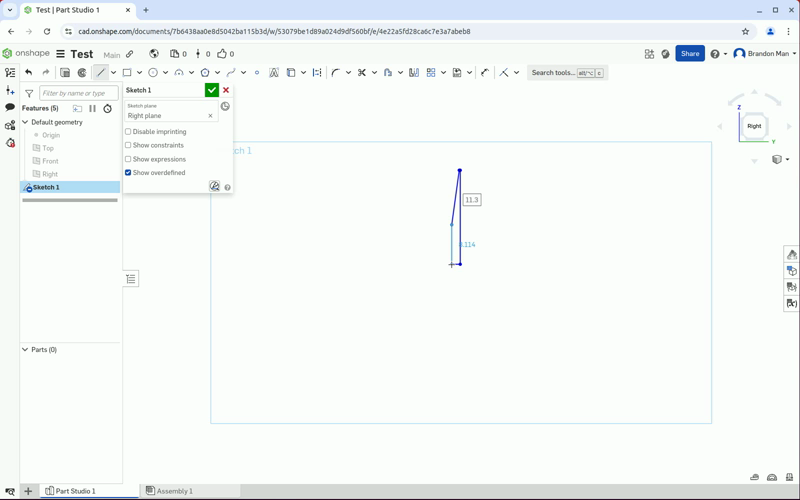
key_up(shift)
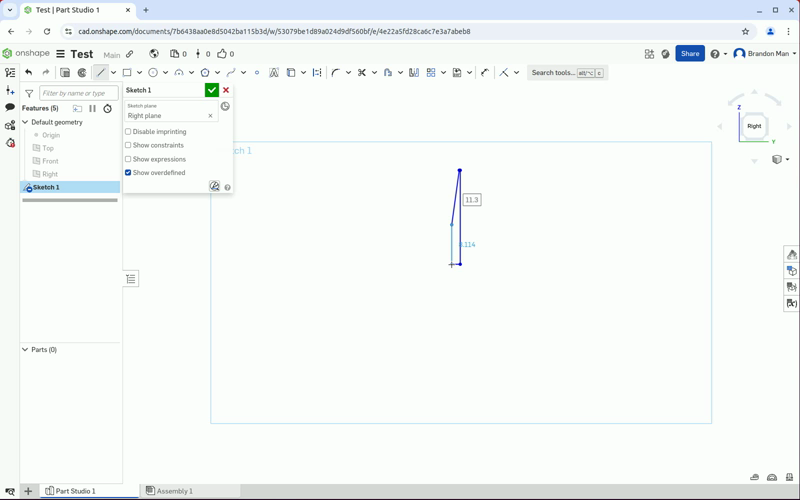
click(451, 264)
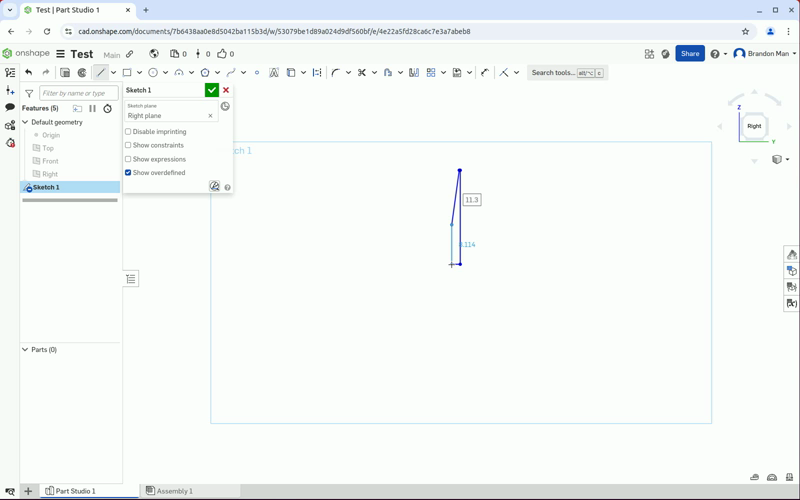
key(esc)
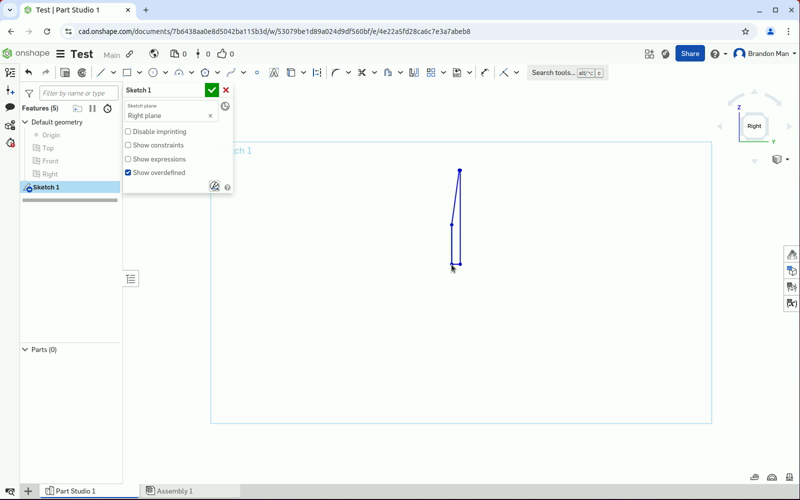
mouse_move(454, 229)
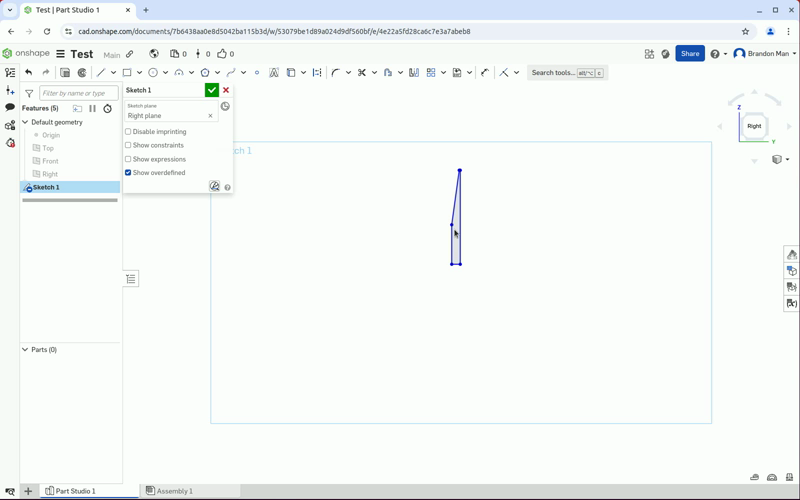
scroll(6)
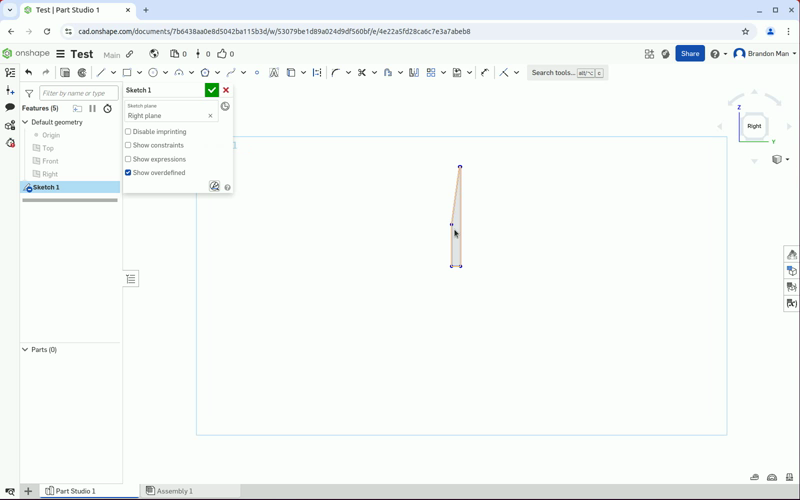
scroll(6)
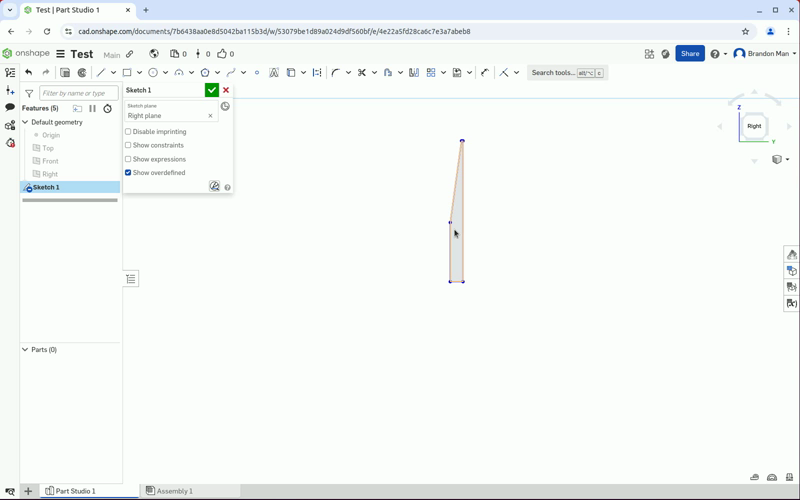
scroll(6)
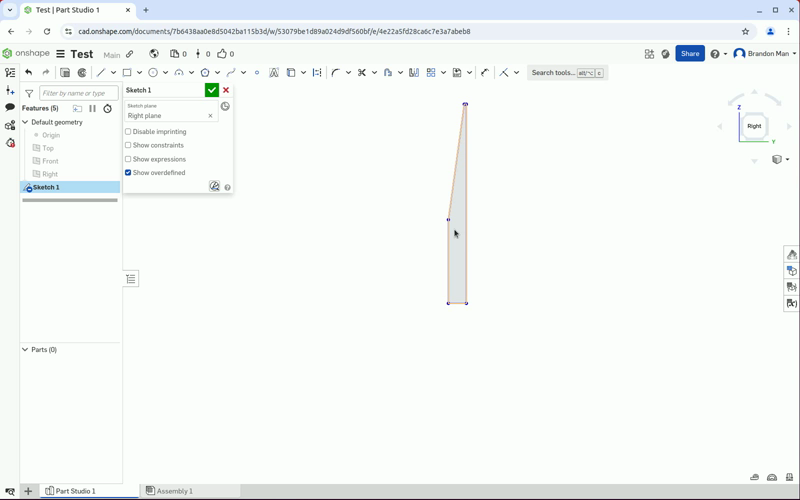
scroll(6)
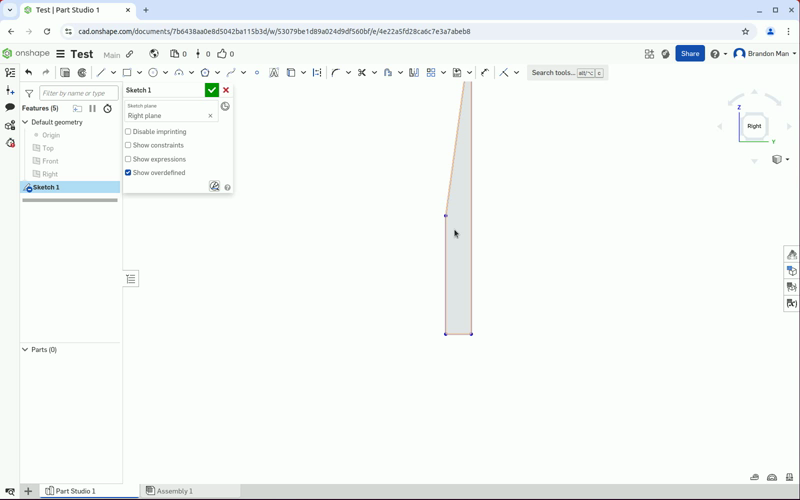
scroll(6)
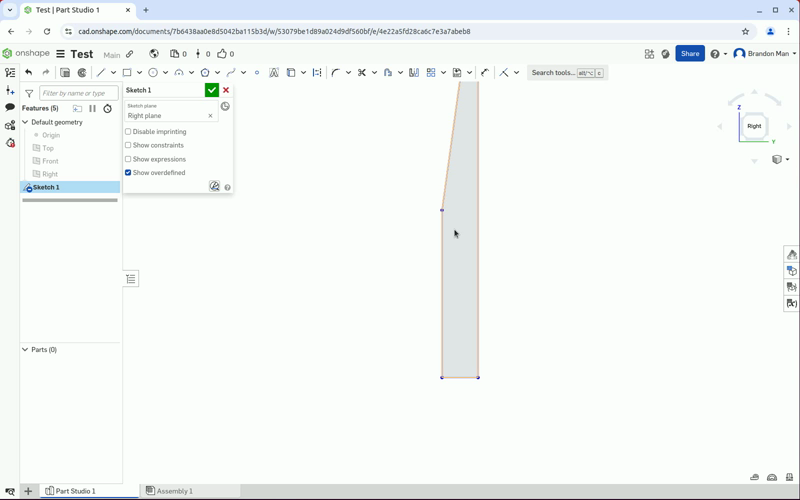
scroll(6)
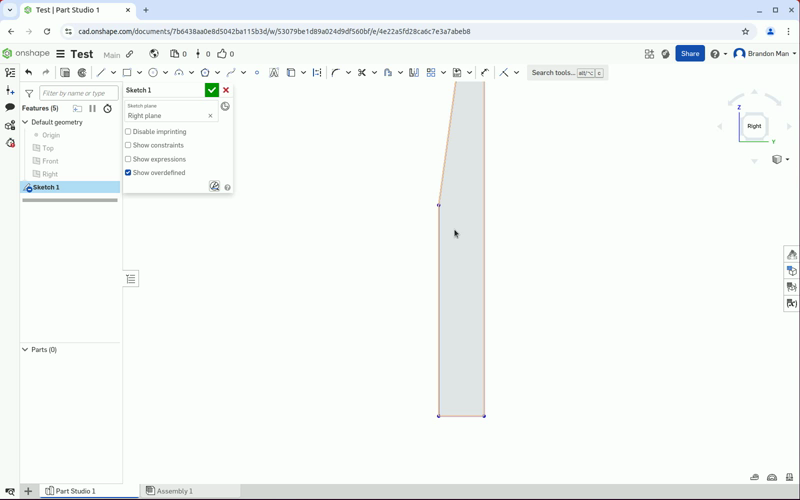
scroll(6)
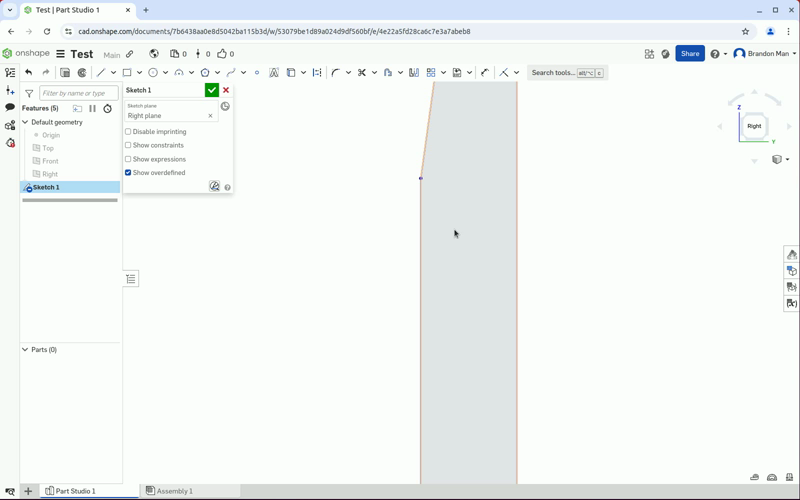
click(454, 229)
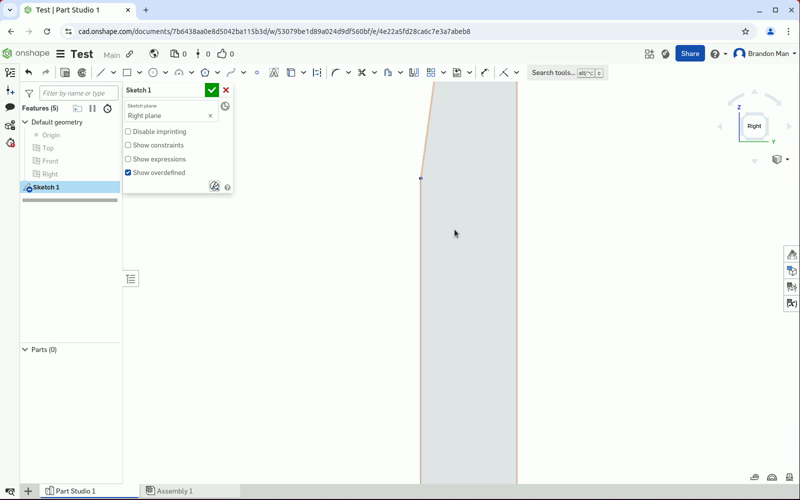
scroll(-6)
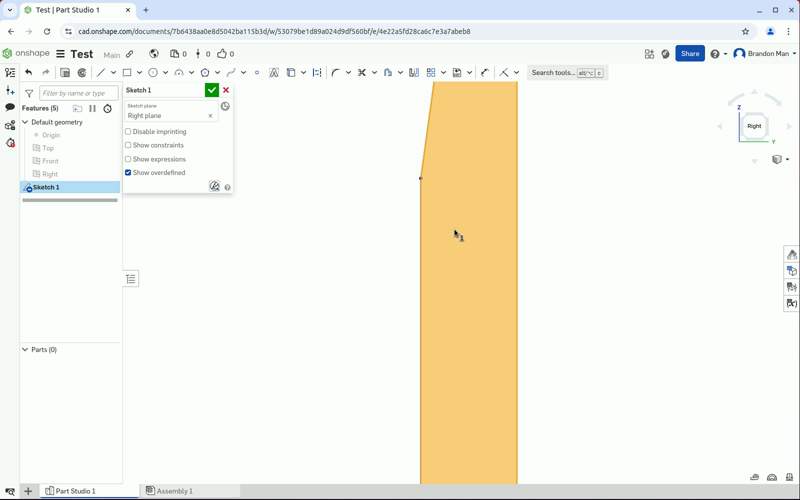
scroll(-6)
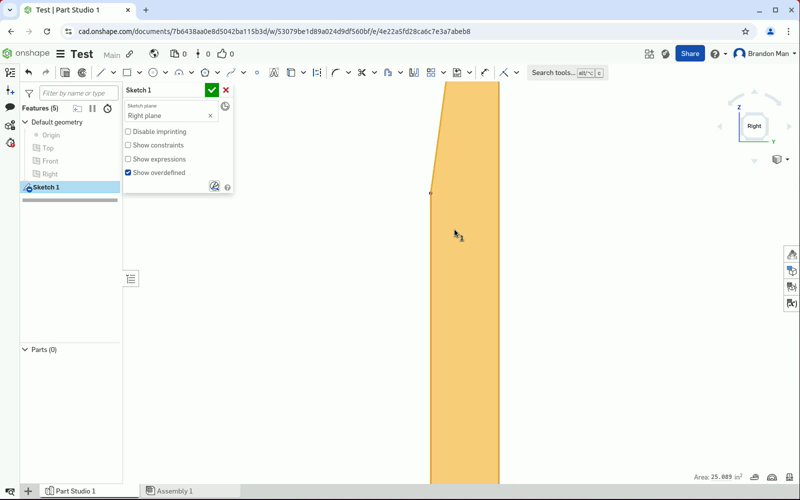
scroll(-6)
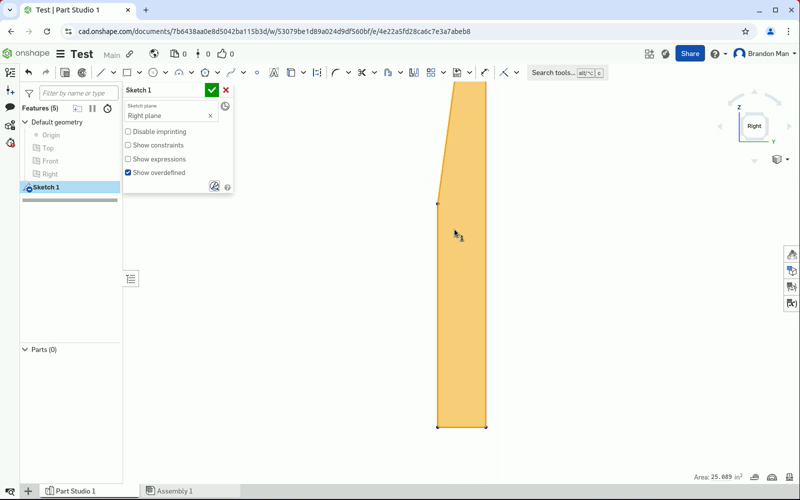
scroll(-6)
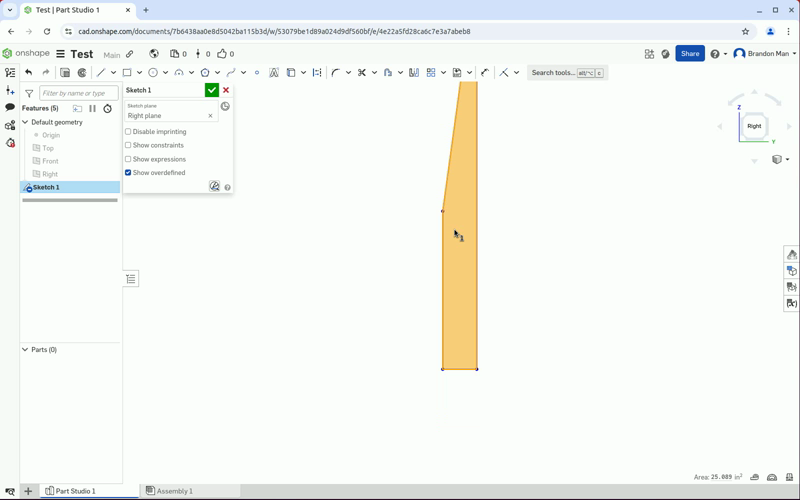
scroll(-6)
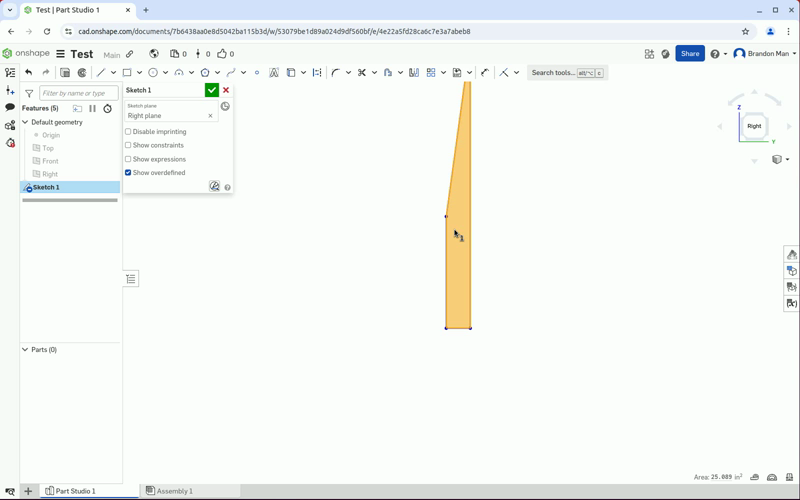
scroll(-6)
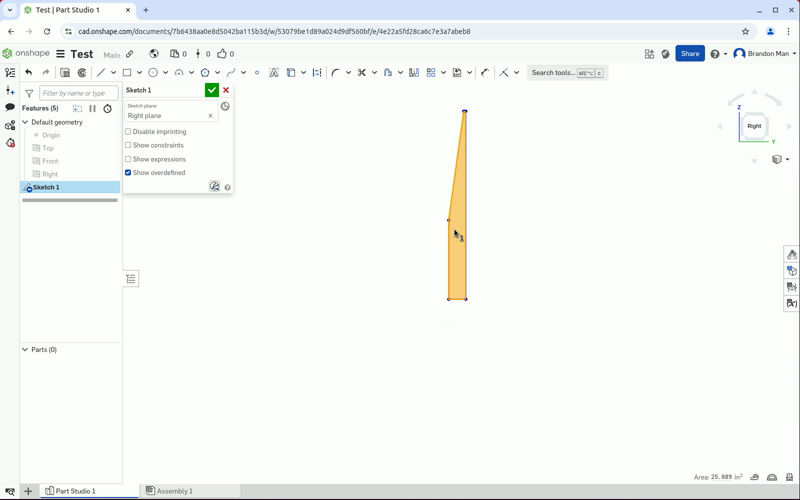
scroll(-6)
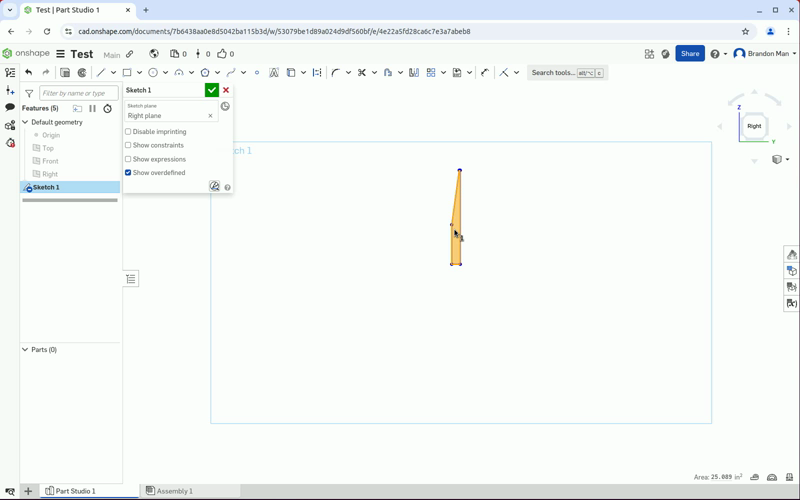
mouse_move(73, 352)
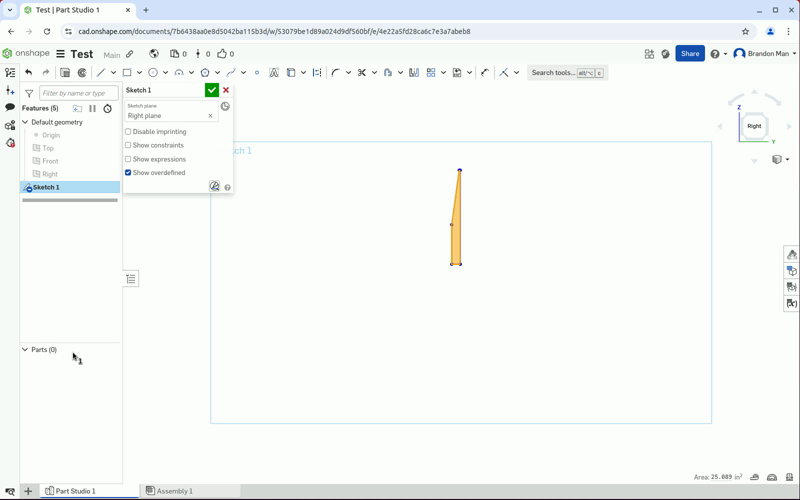
key(shift+y)
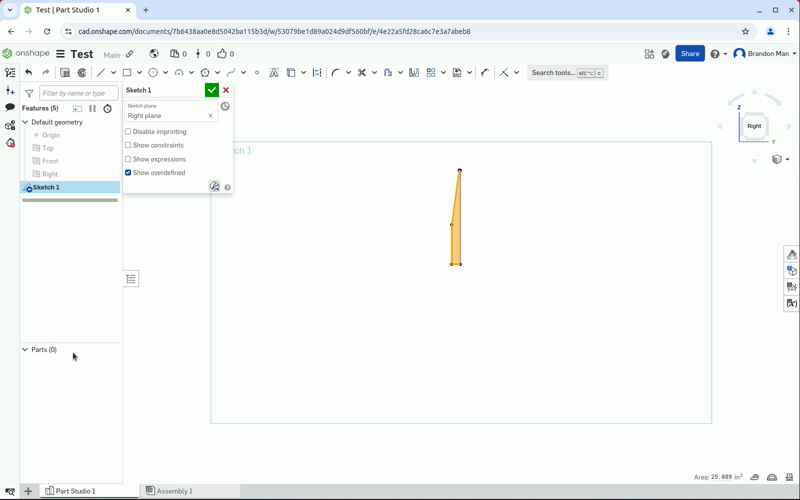
key(shift+e)
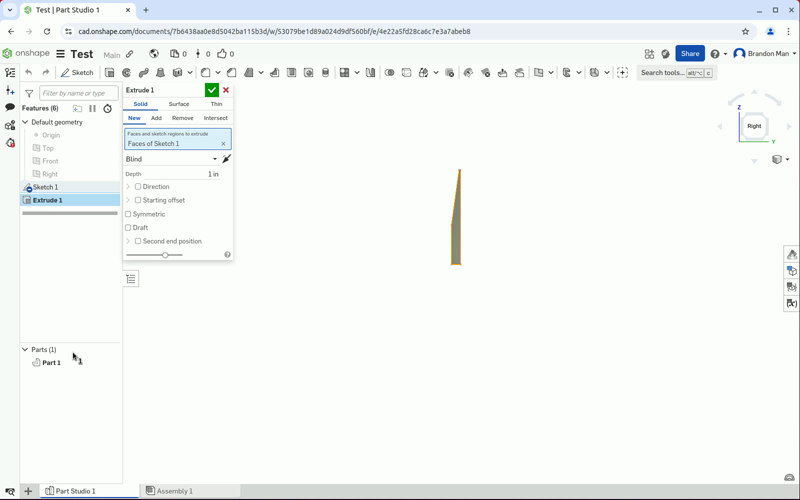
mouse_move(143, 106)
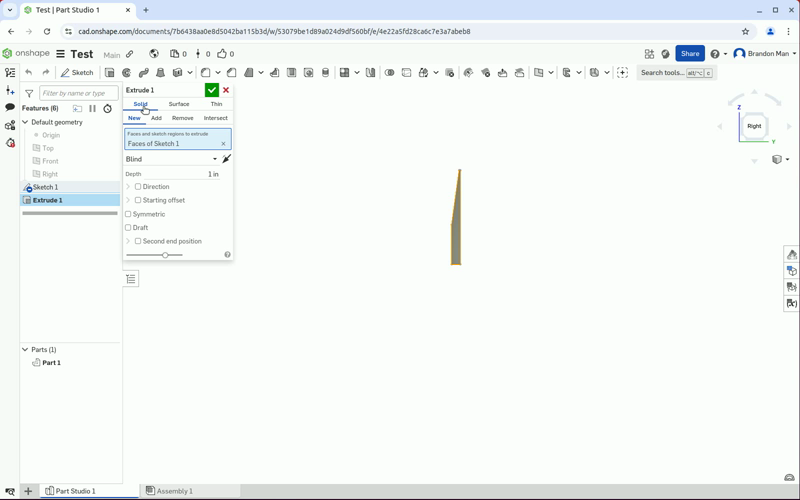
click(143, 106)
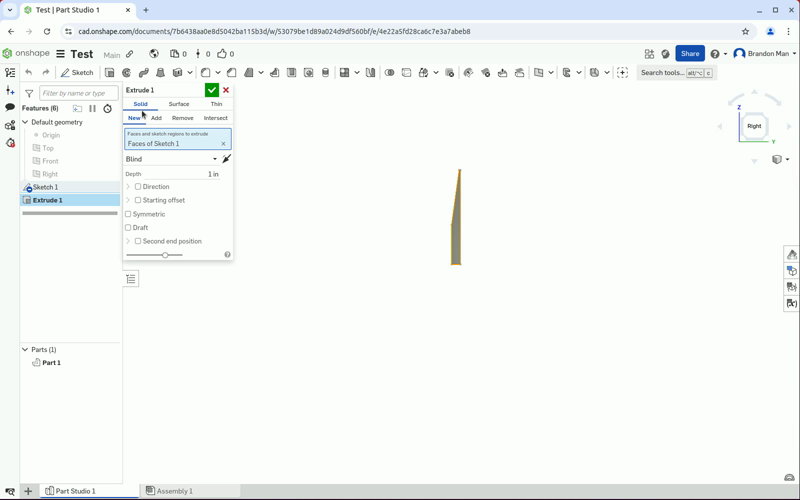
mouse_move(137, 120)
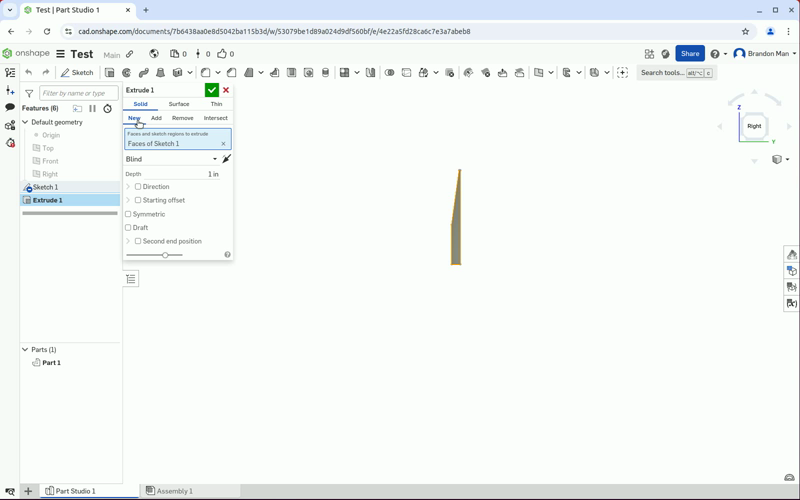
click(137, 120)
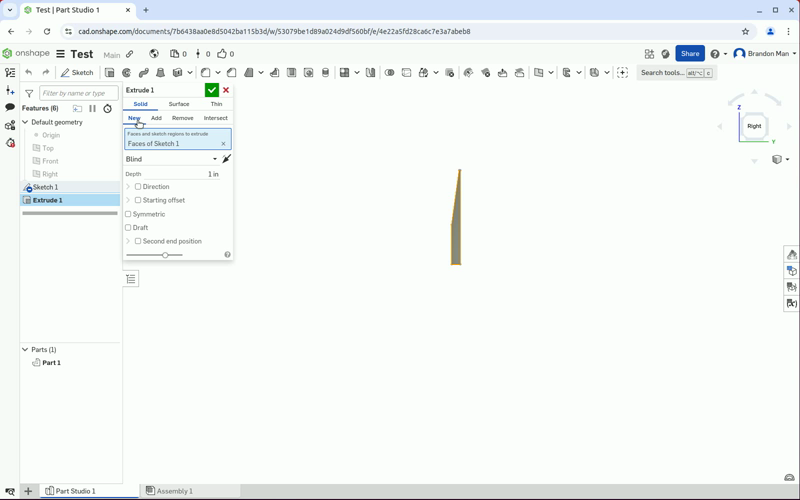
key(tab, 4)
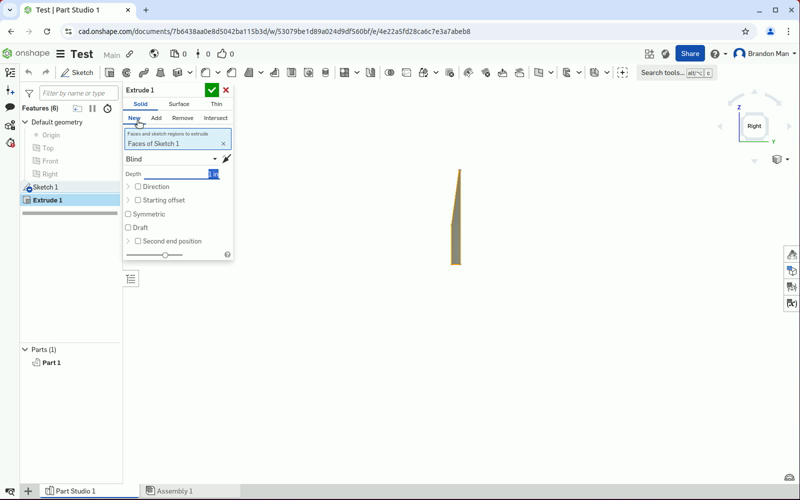
text(0.722)
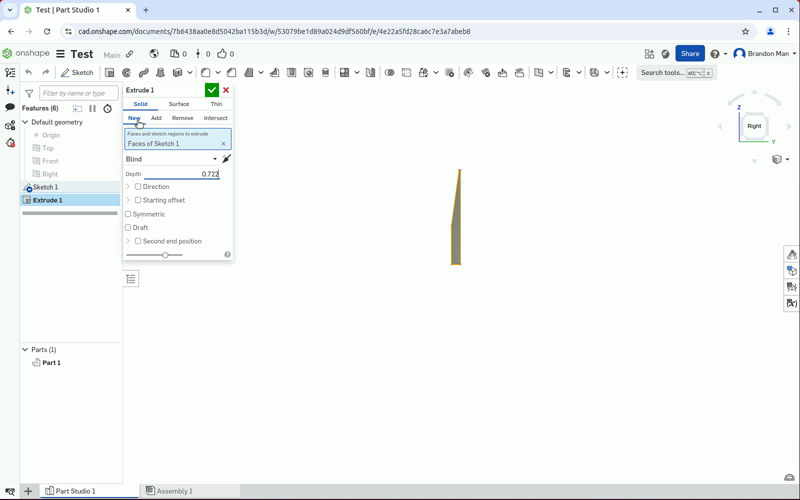
key(enter)
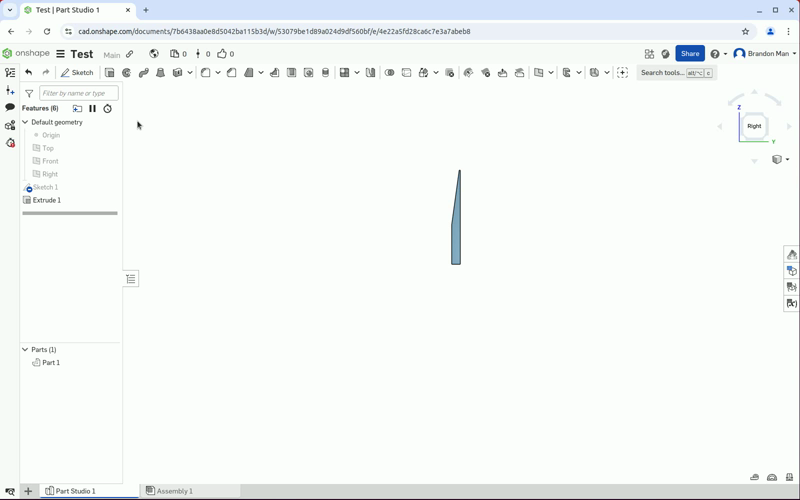
key(shift+h)
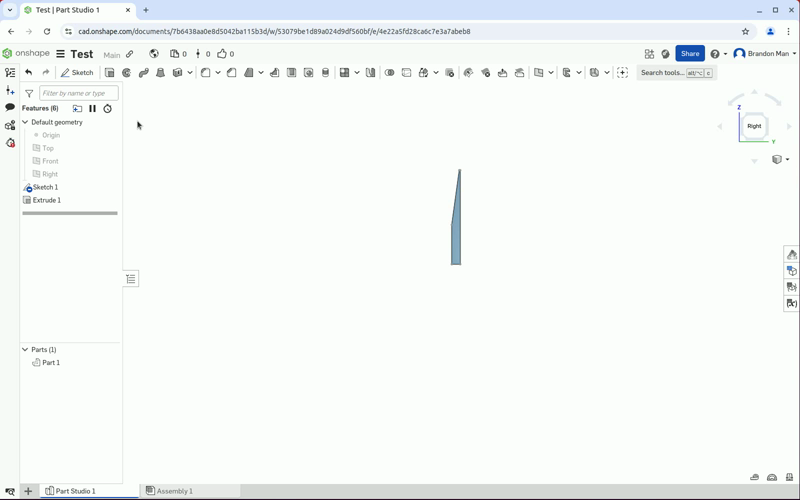
key(shift+h)
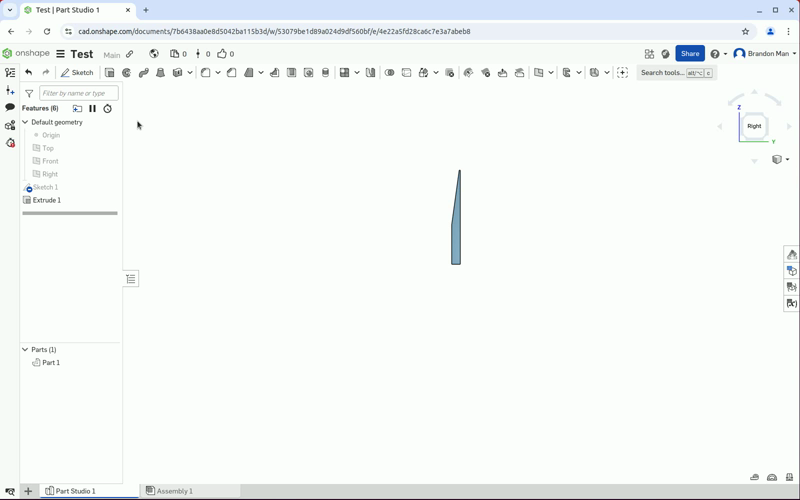
mouse_move(73, 189)
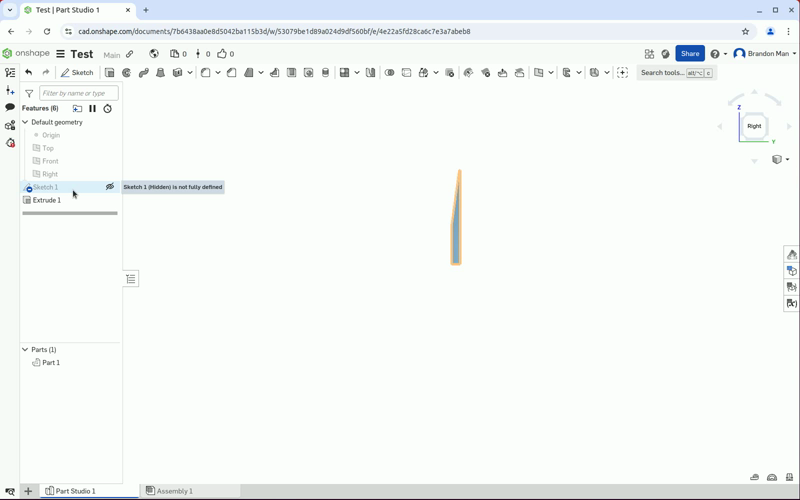
click(73, 189)
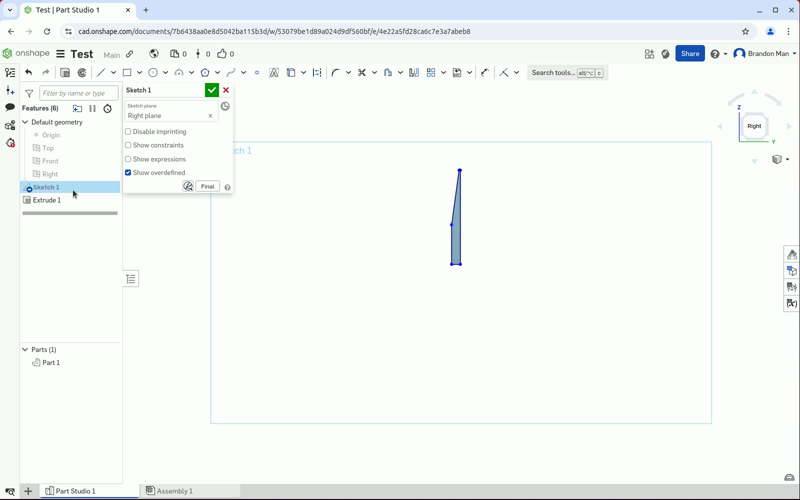
mouse_move(229, 92)
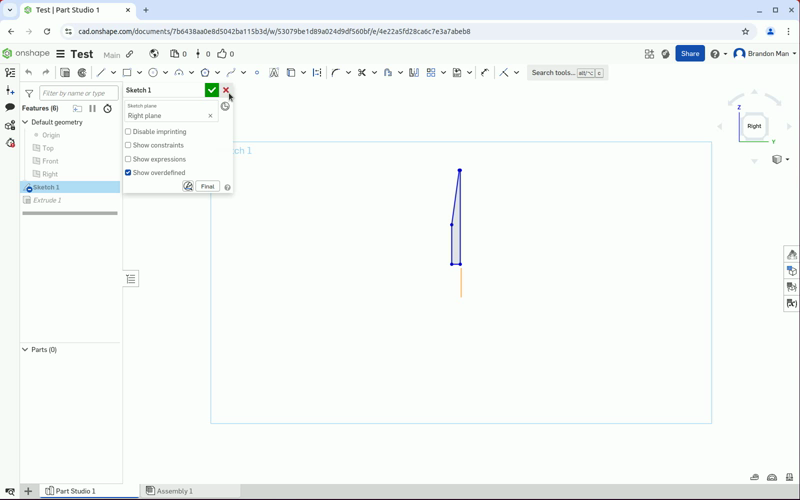
click(229, 92)
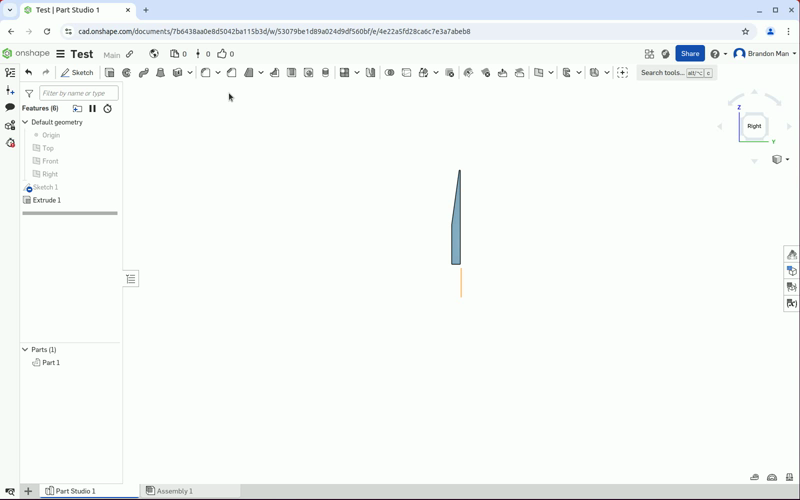
mouse_move(541, 75)
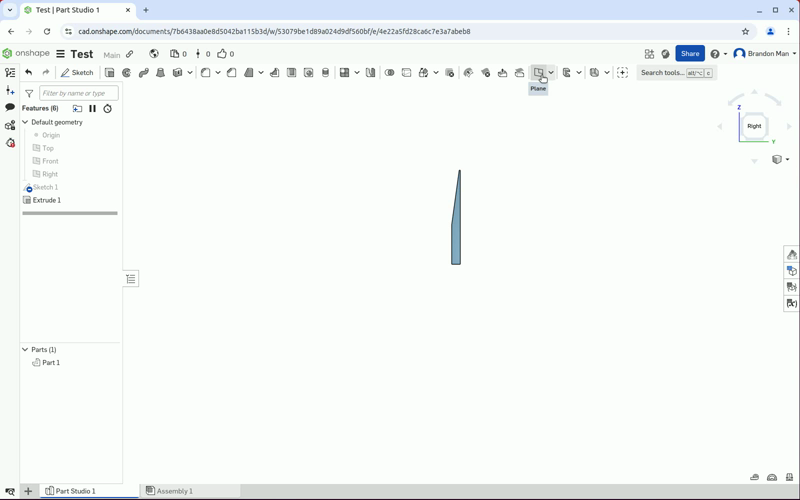
click(541, 75)
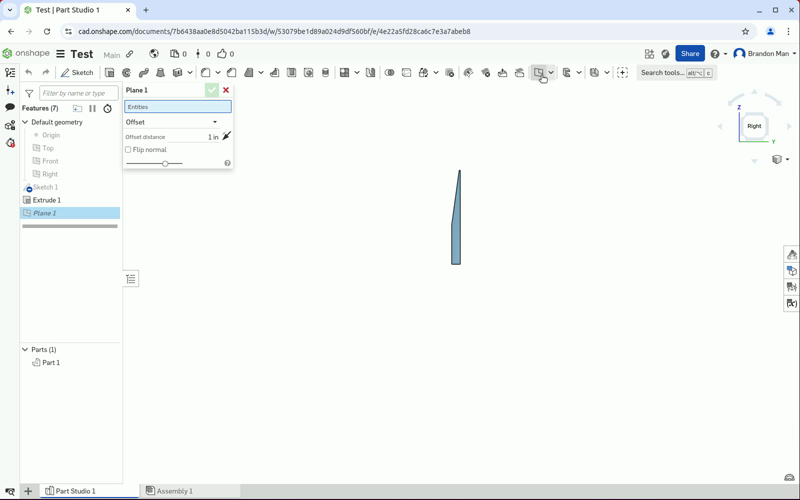
mouse_move(73, 176)
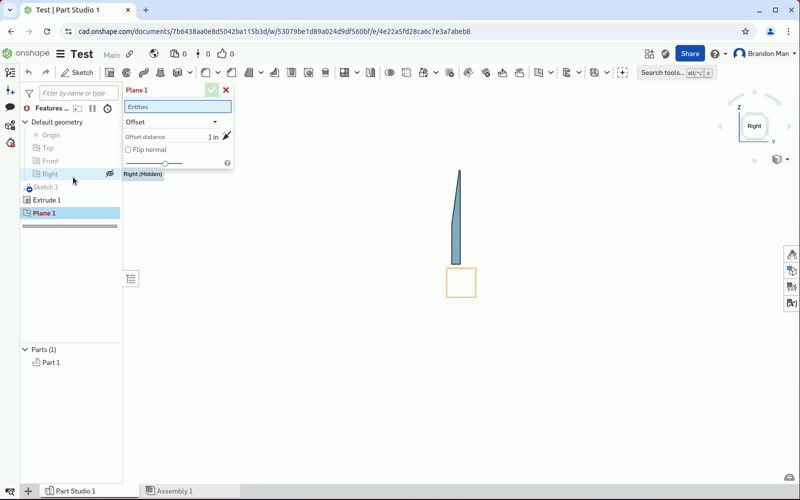
click(73, 176)
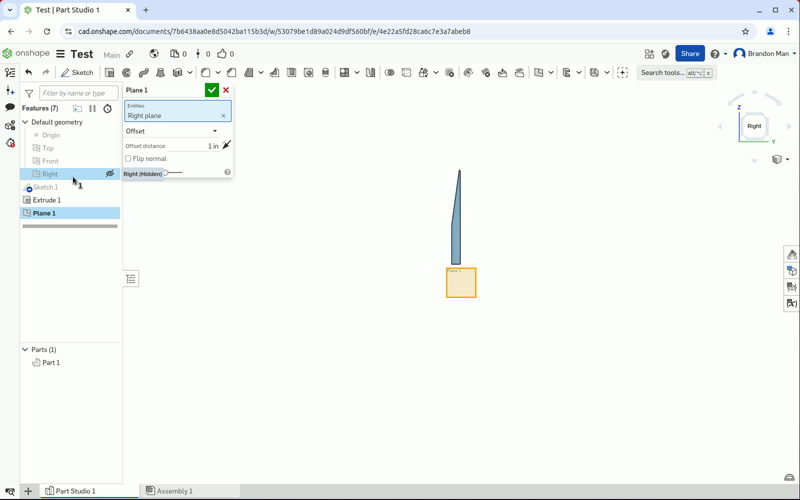
key(tab, 2)
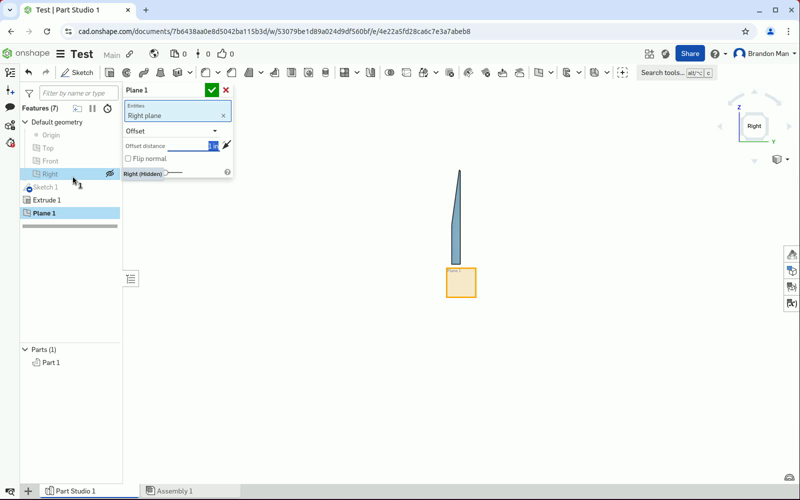
text(0.709)
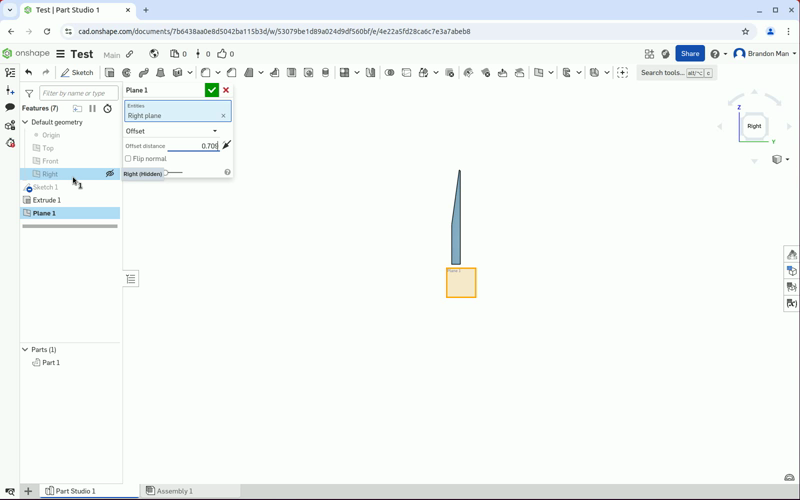
key(enter, 2)
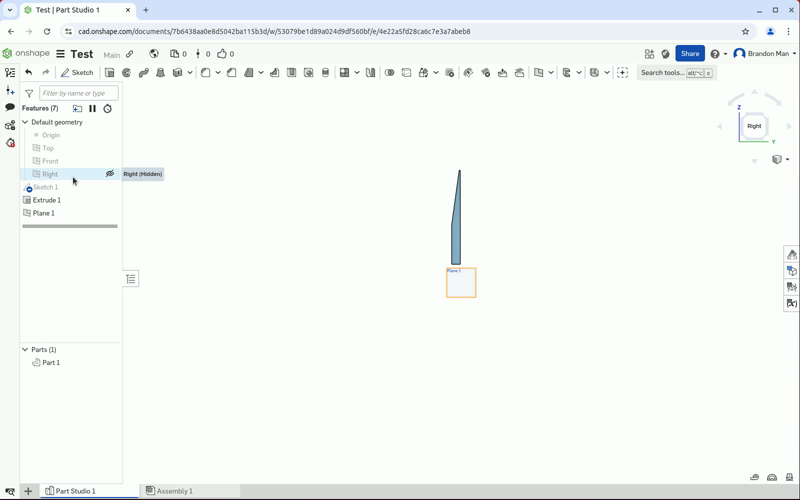
key(shift+s)
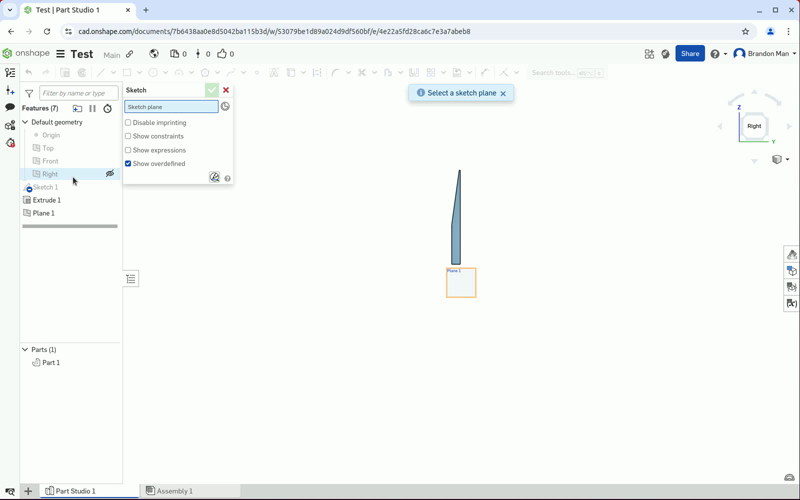
mouse_move(73, 215)
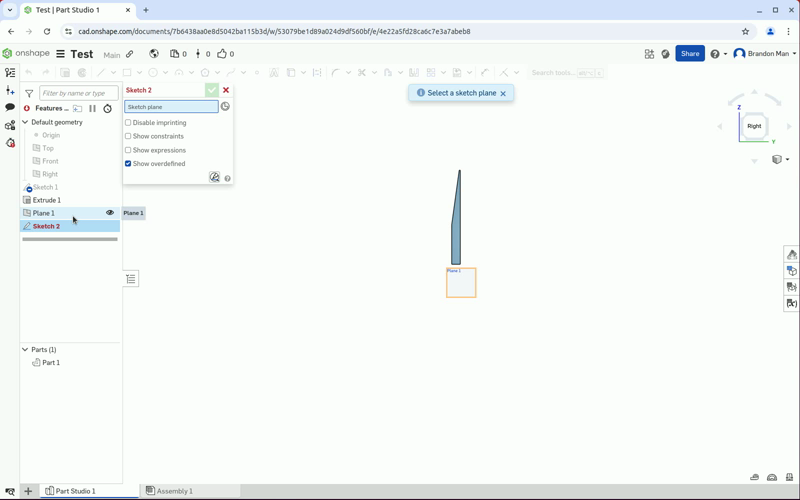
click(73, 215)
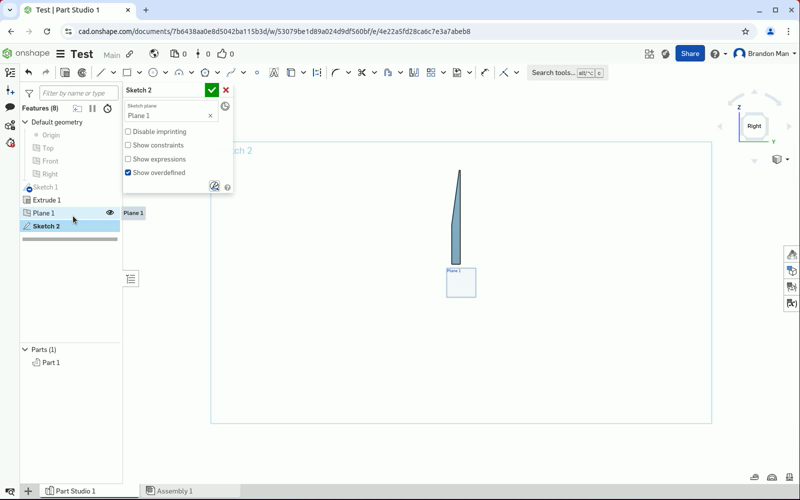
mouse_move(73, 352)
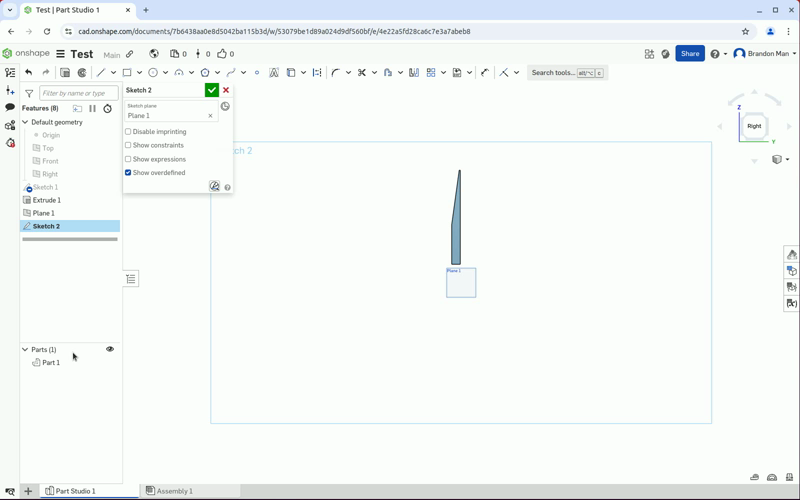
key(y)
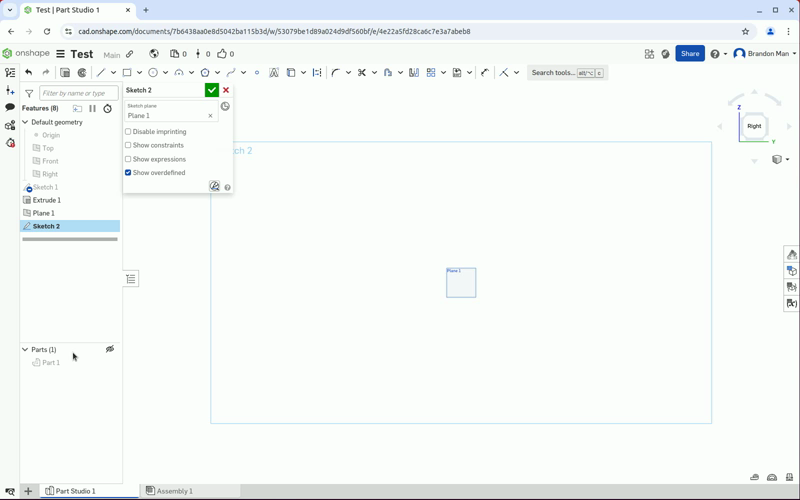
key(l)
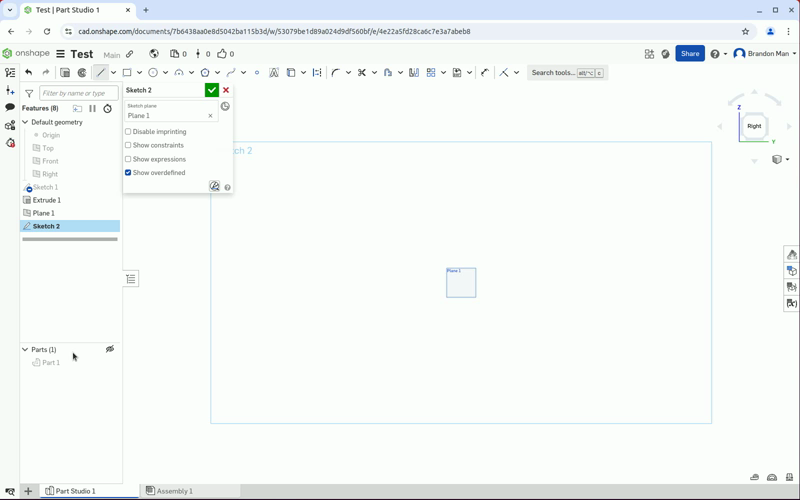
key_down(shift)
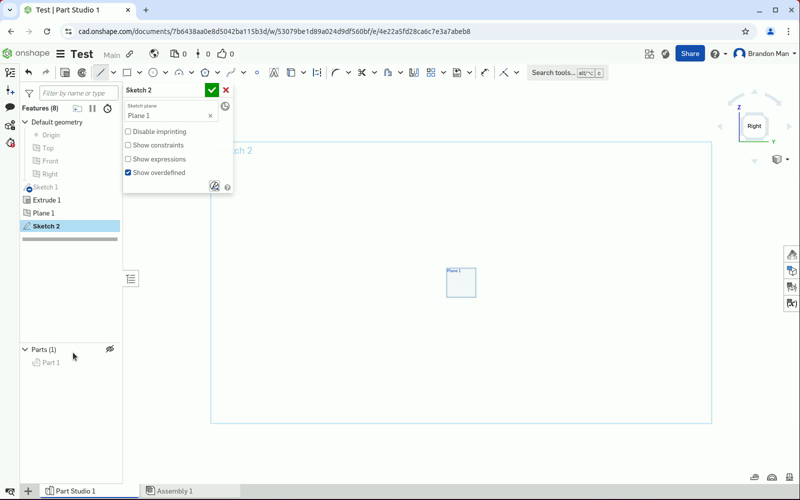
mouse_move(451, 228)
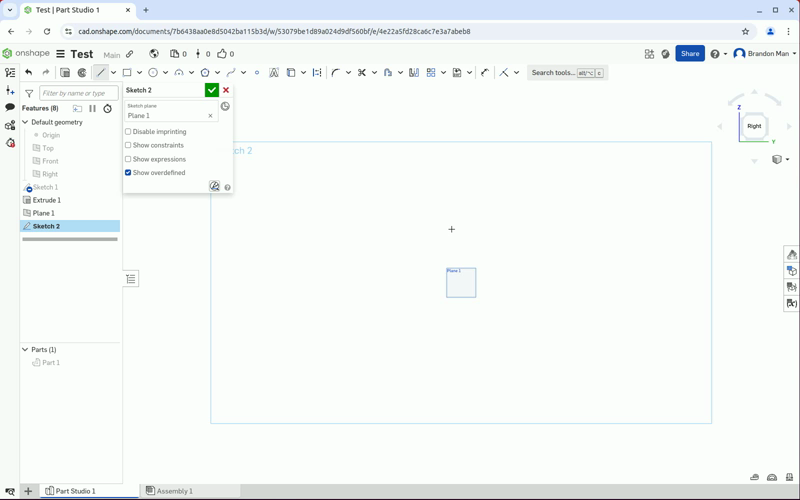
click(451, 228)
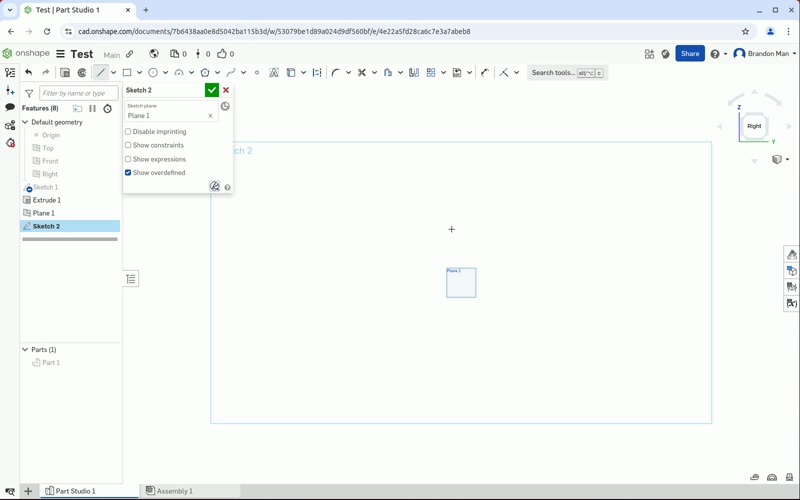
key_up(shift)
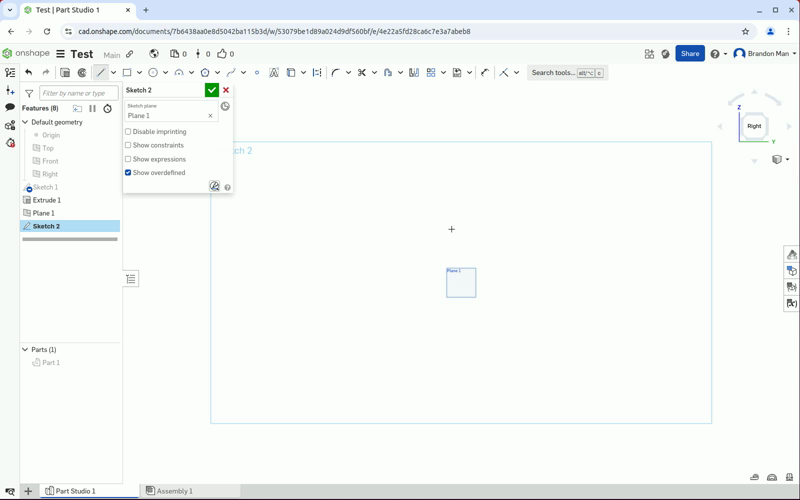
key_down(shift)
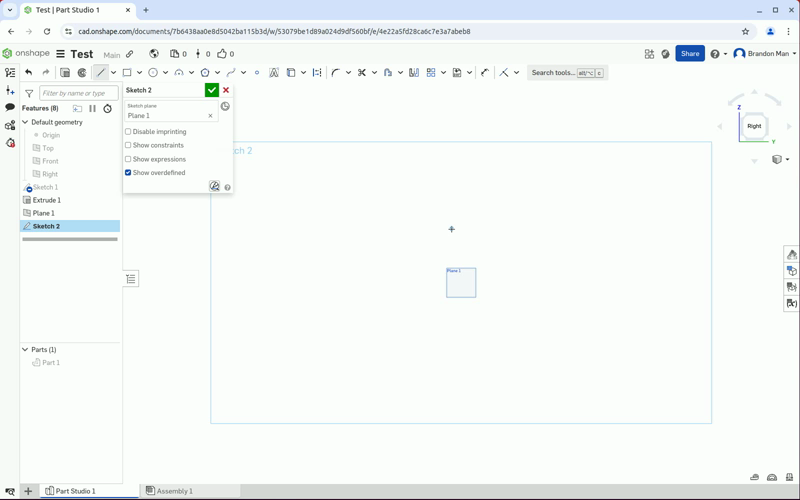
mouse_move(481, 228)
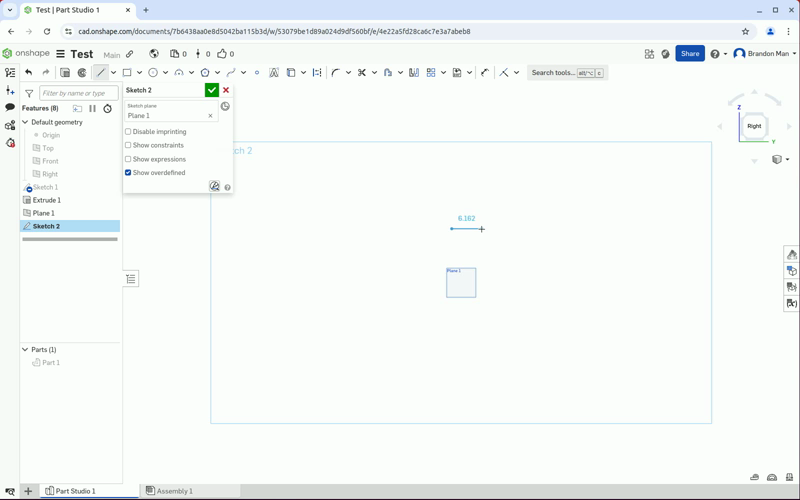
mouse_move(461, 228)
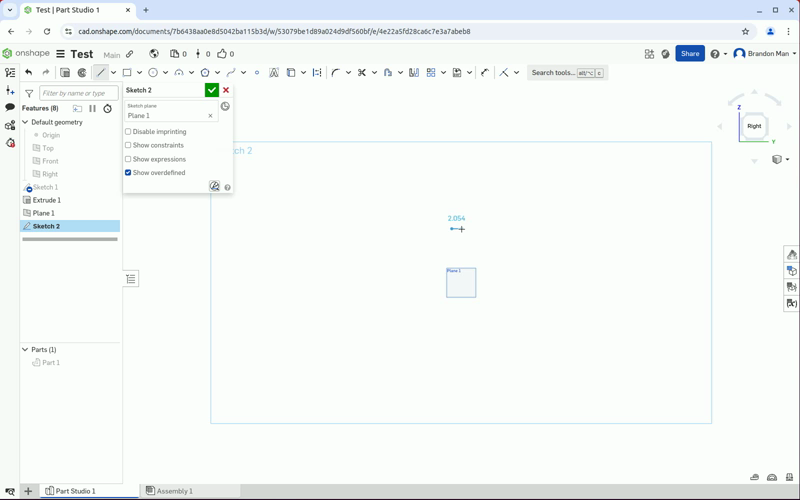
click(461, 228)
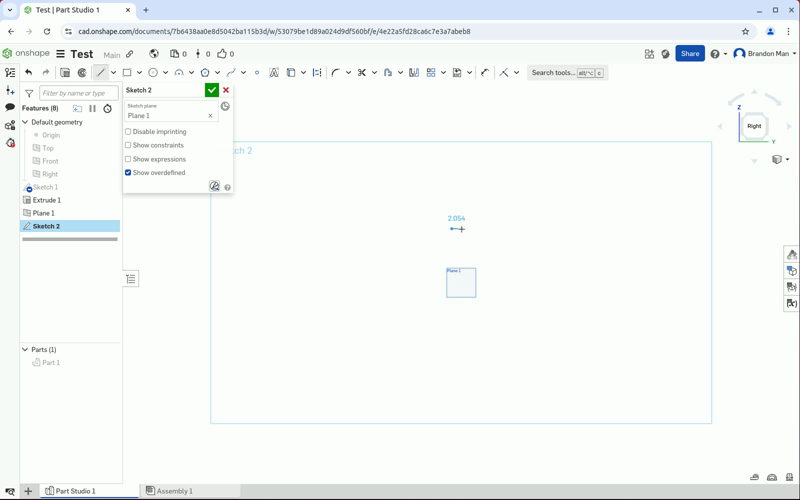
key_up(shift)
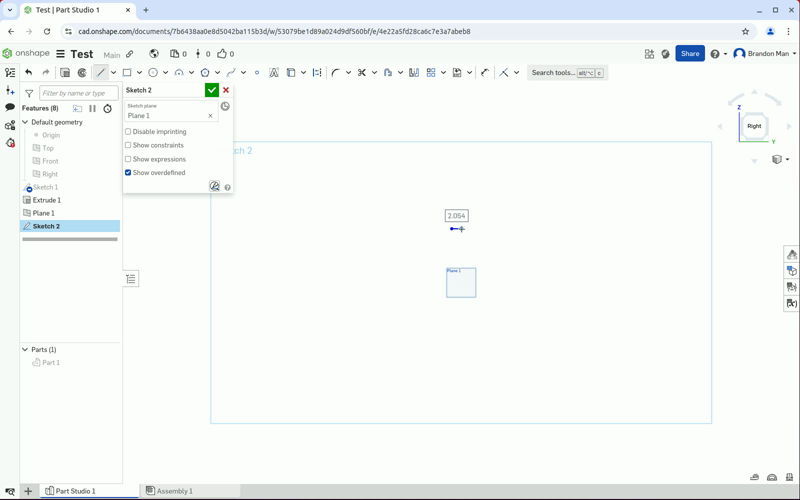
key_down(shift)
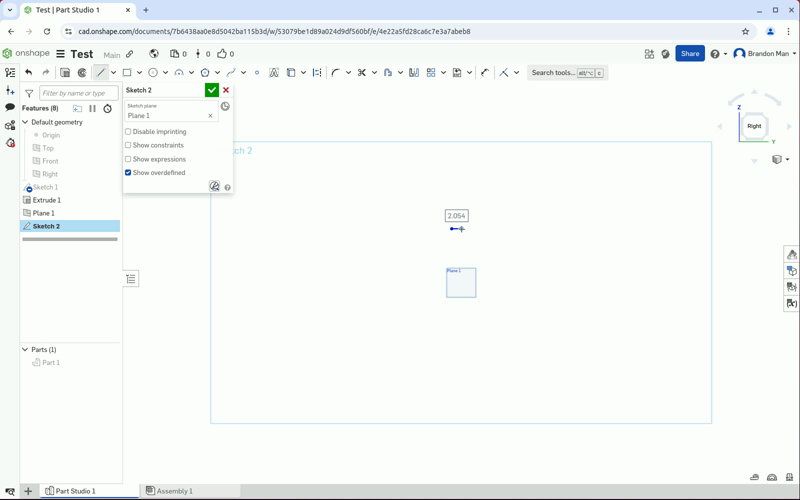
mouse_move(492, 228)
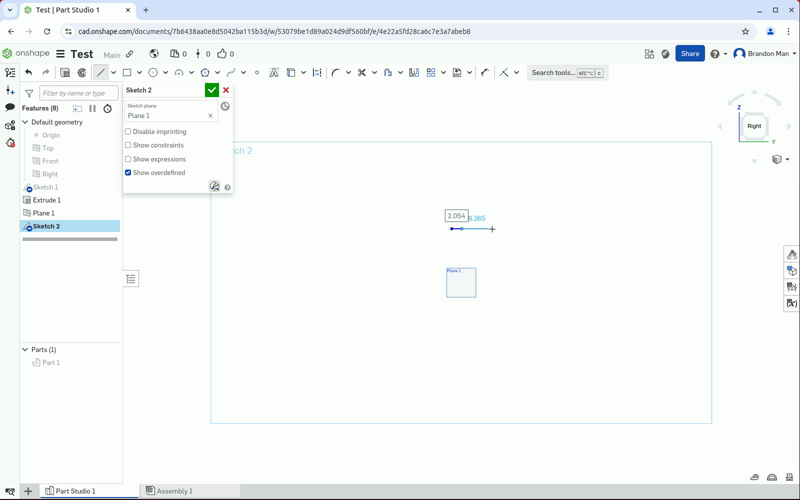
mouse_move(461, 224)
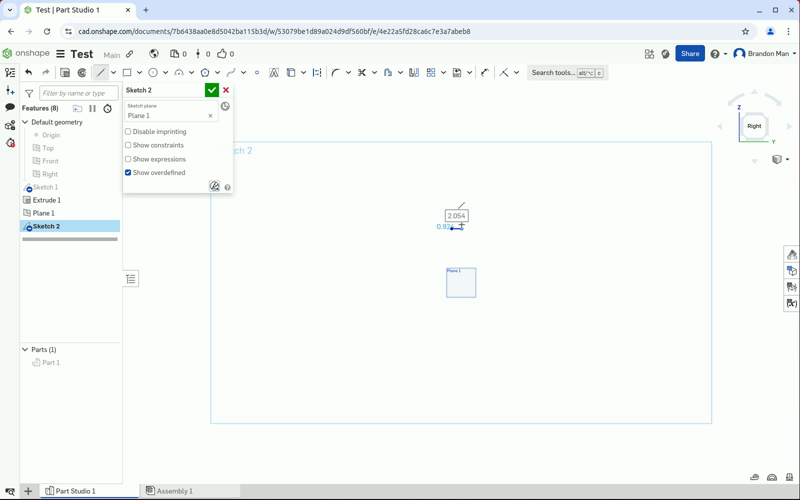
scroll(6)
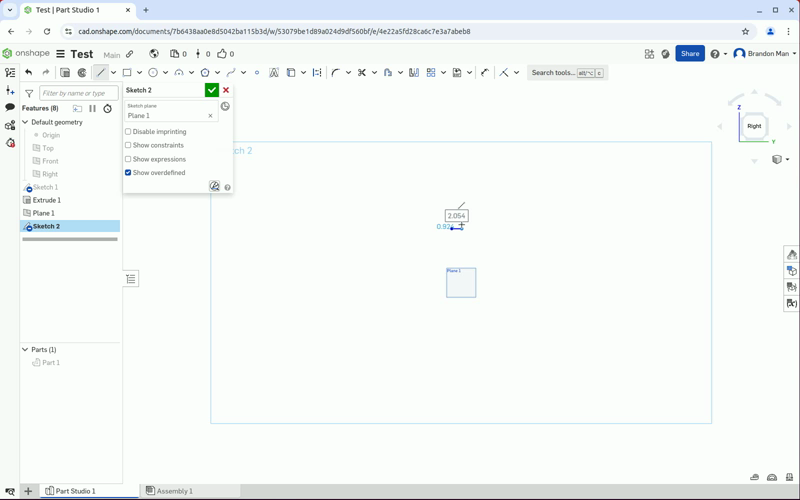
scroll(6)
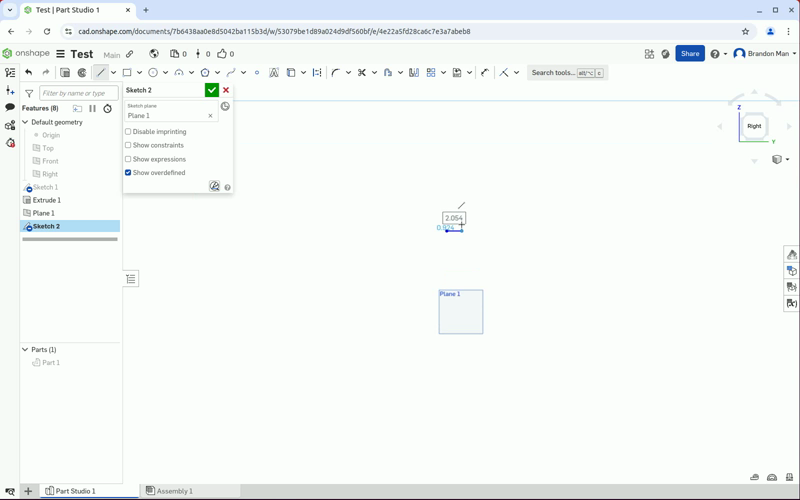
scroll(6)
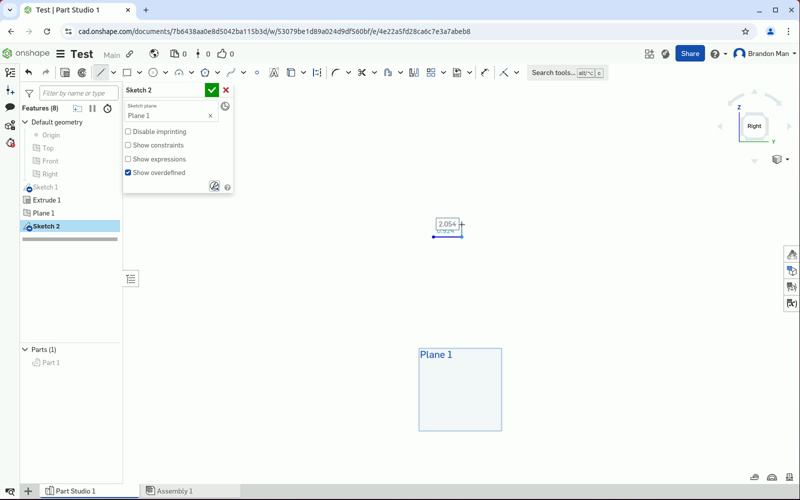
scroll(6)
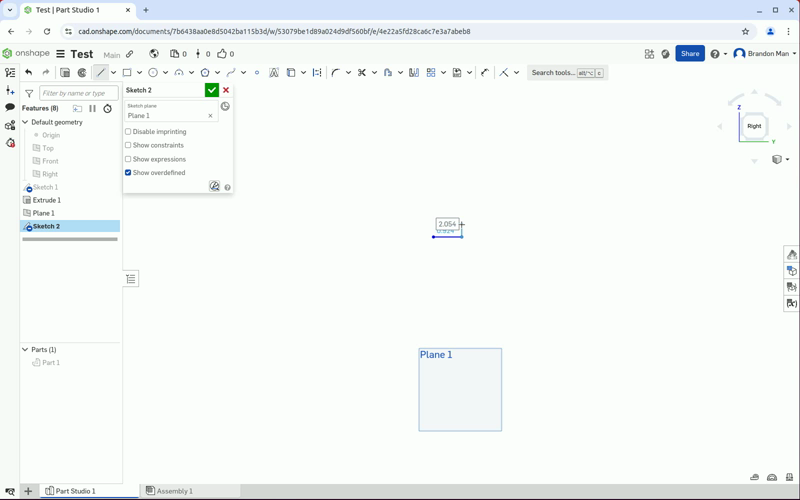
scroll(6)
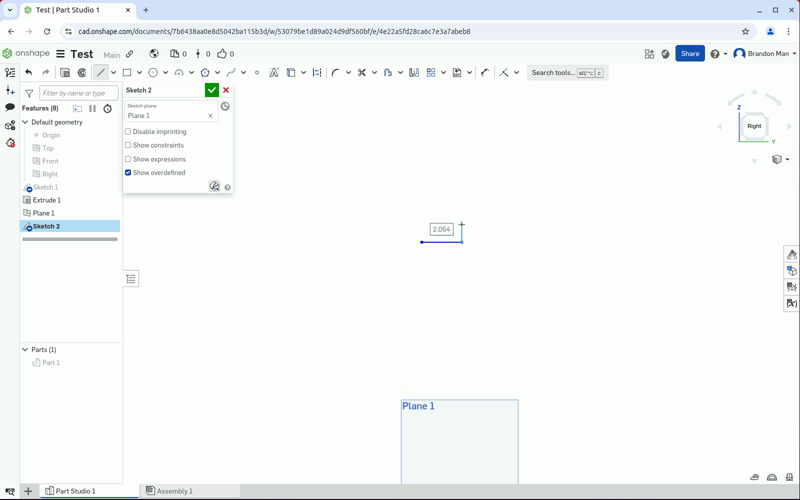
scroll(6)
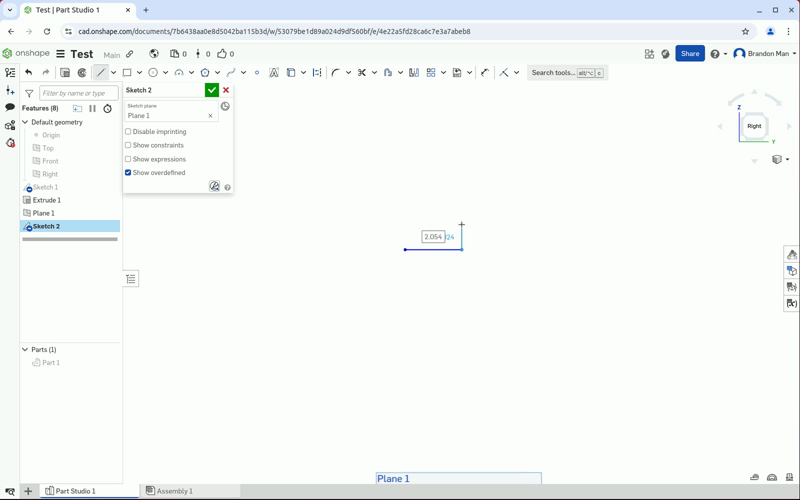
scroll(6)
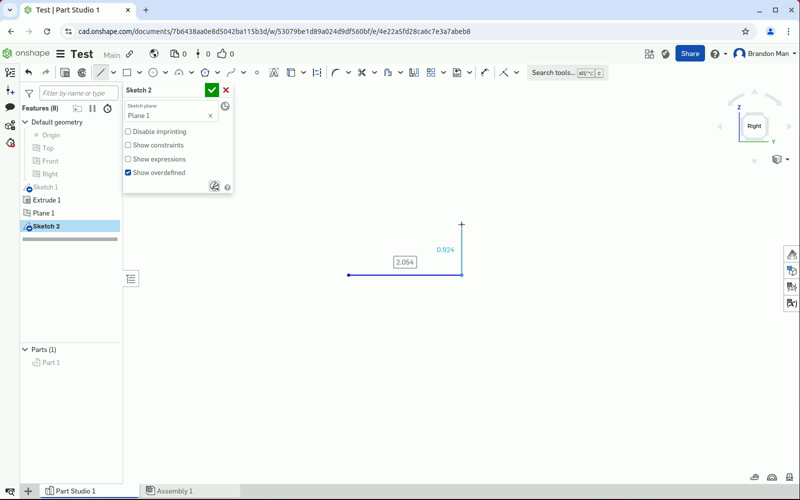
click(461, 224)
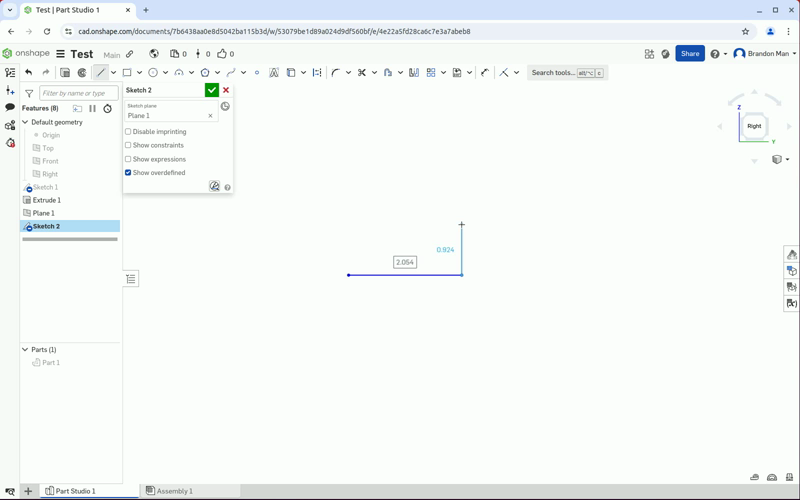
scroll(-6)
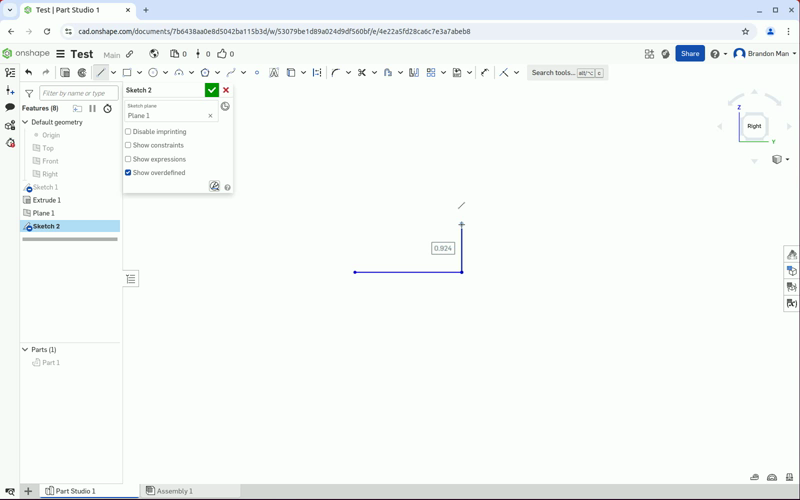
scroll(-6)
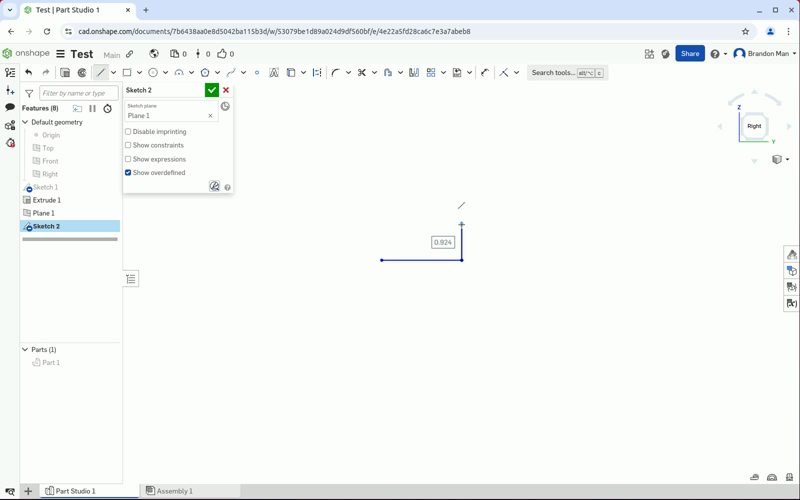
scroll(-6)
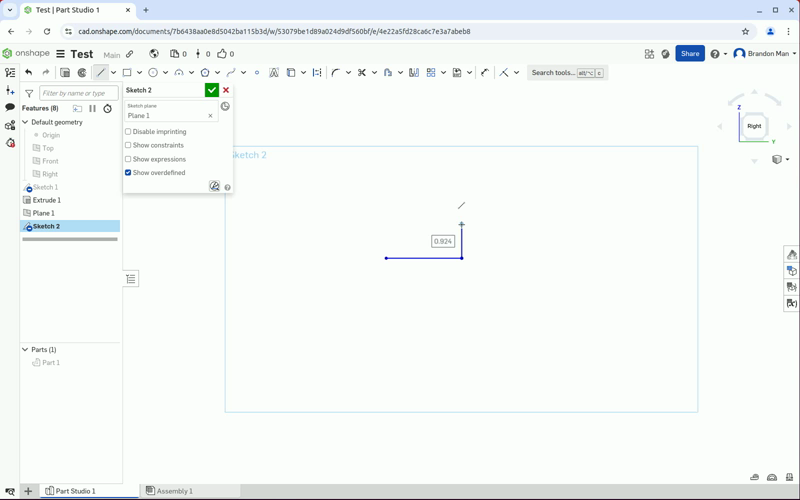
scroll(-6)
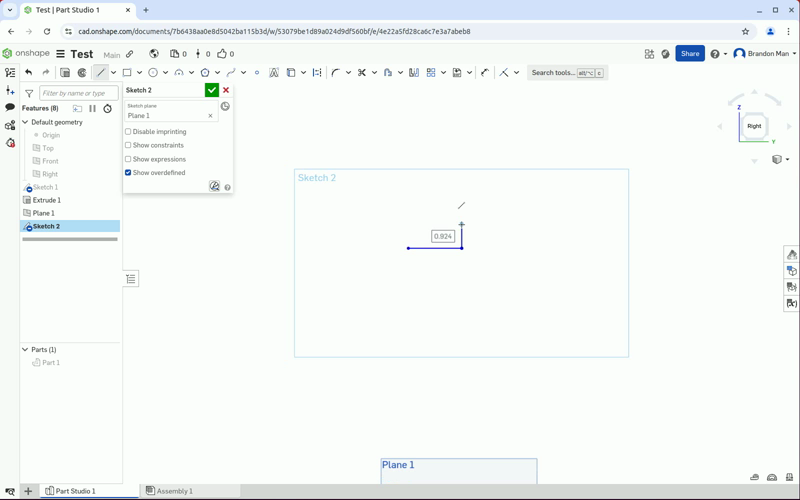
scroll(-6)
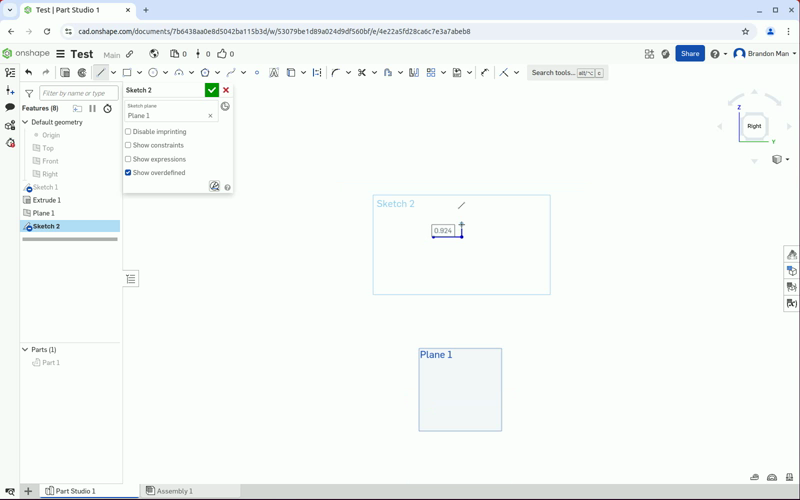
scroll(-6)
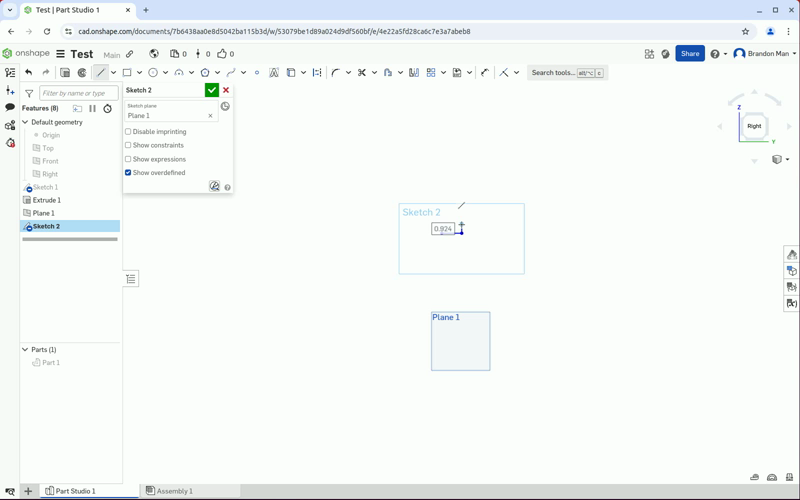
scroll(-6)
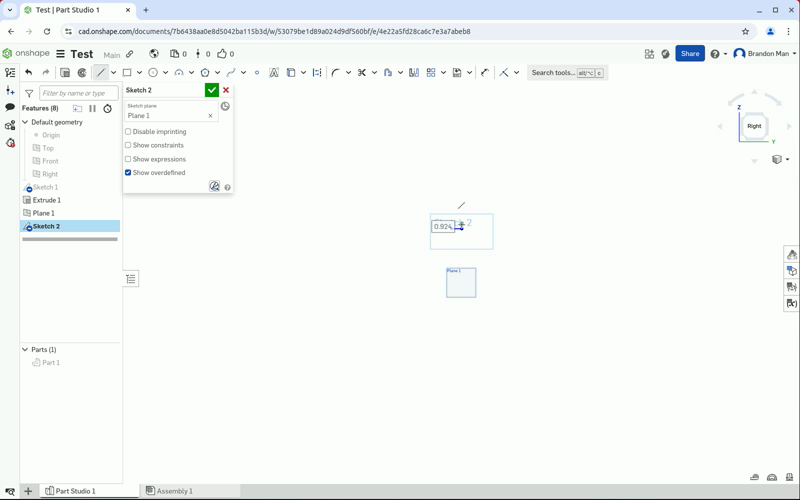
key_up(shift)
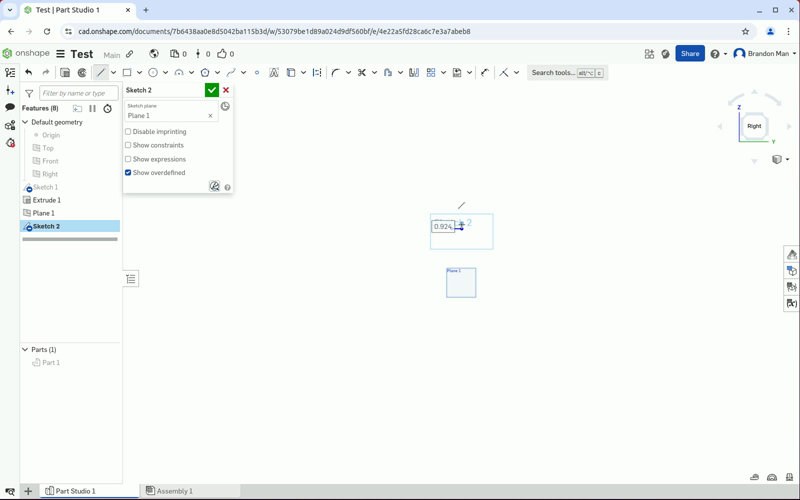
key_down(shift)
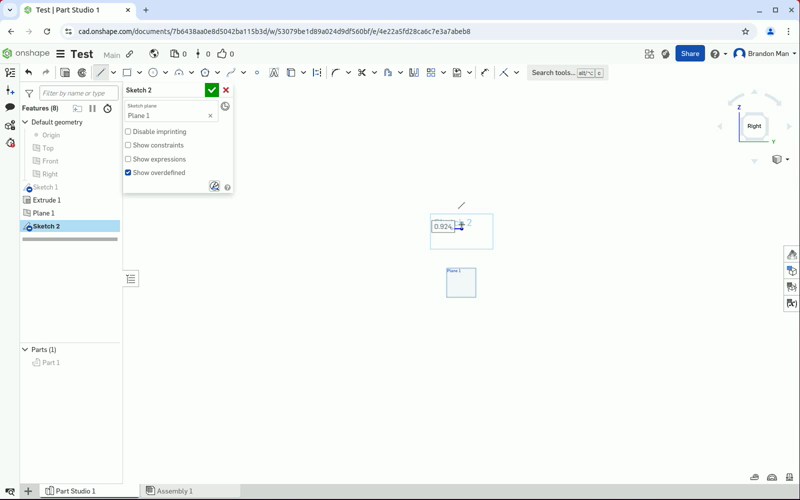
mouse_move(492, 224)
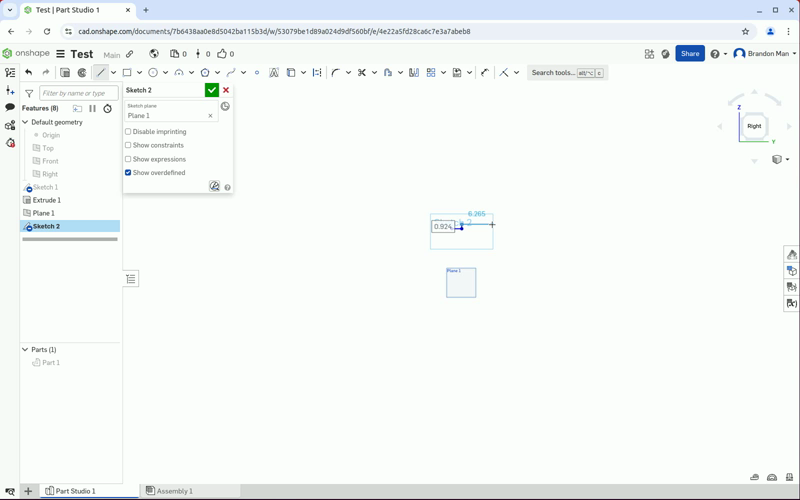
mouse_move(451, 224)
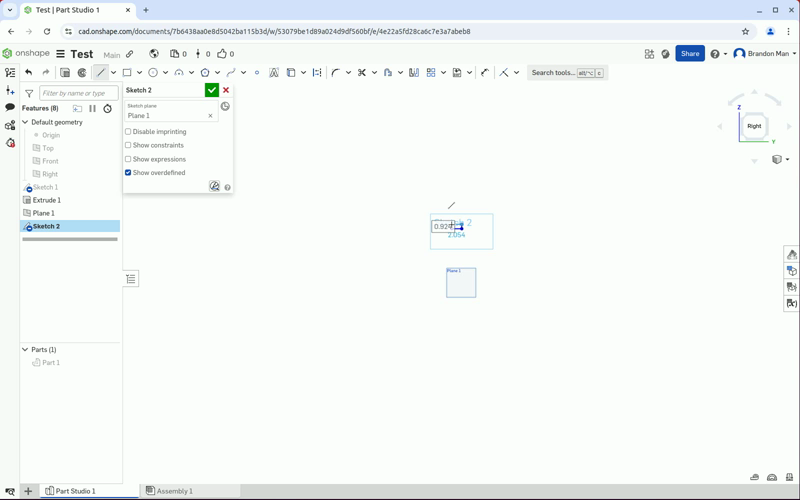
click(451, 224)
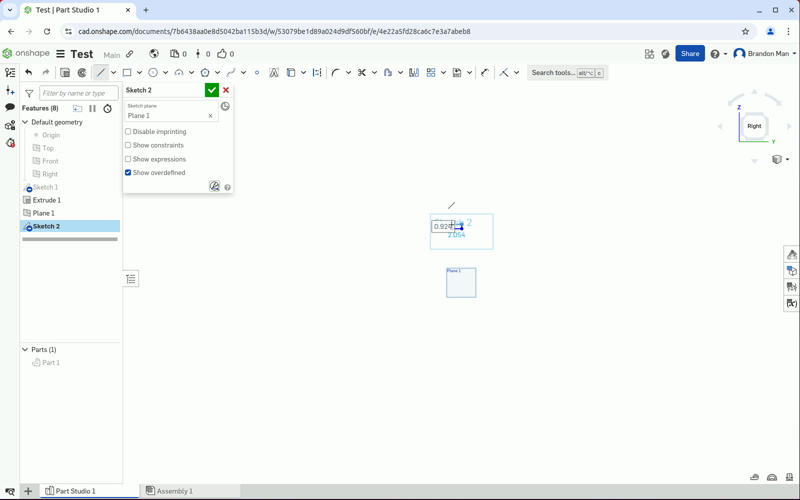
key_up(shift)
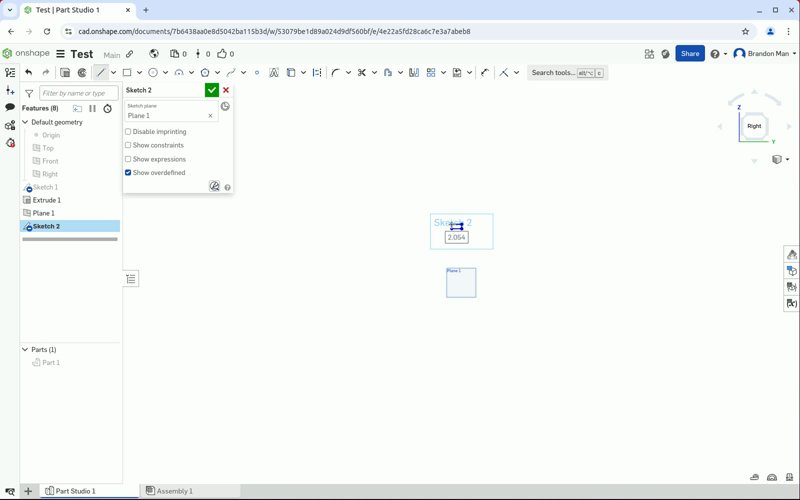
mouse_move(481, 224)
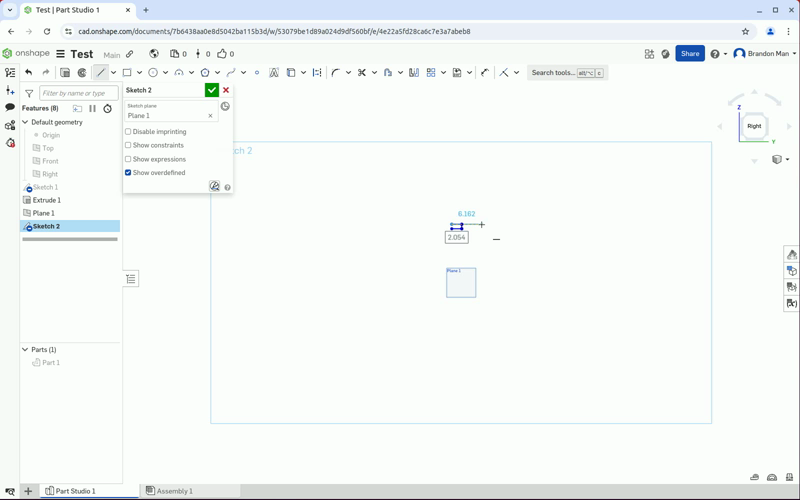
key_down(shift)
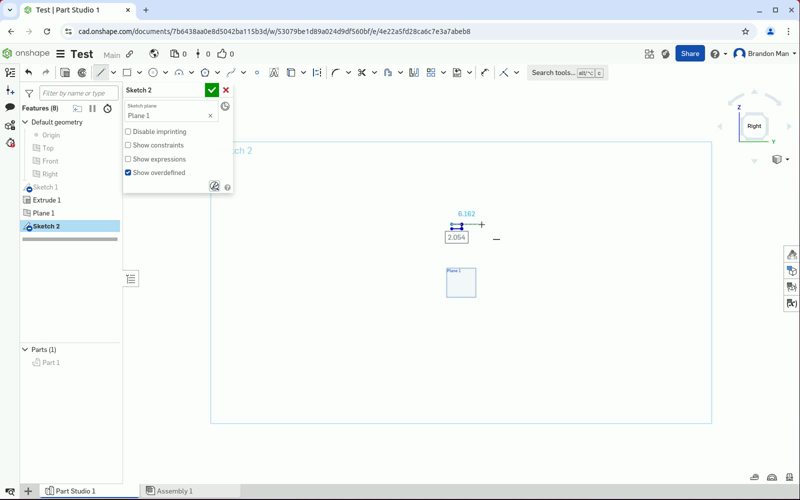
mouse_move(451, 228)
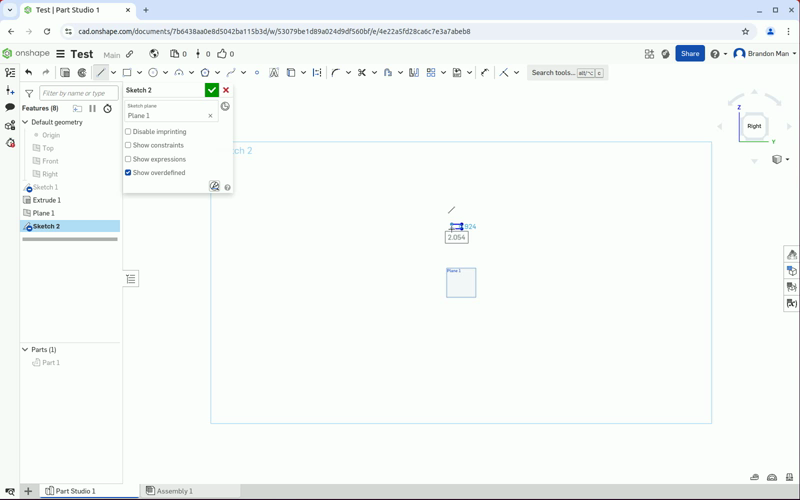
scroll(6)
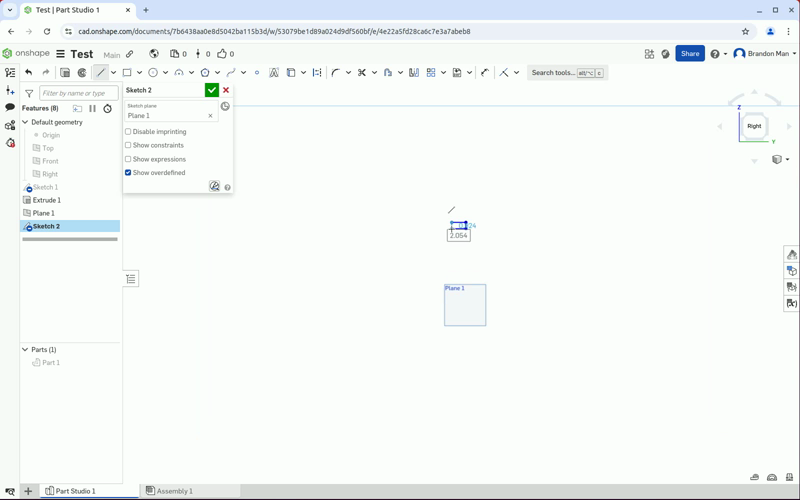
scroll(6)
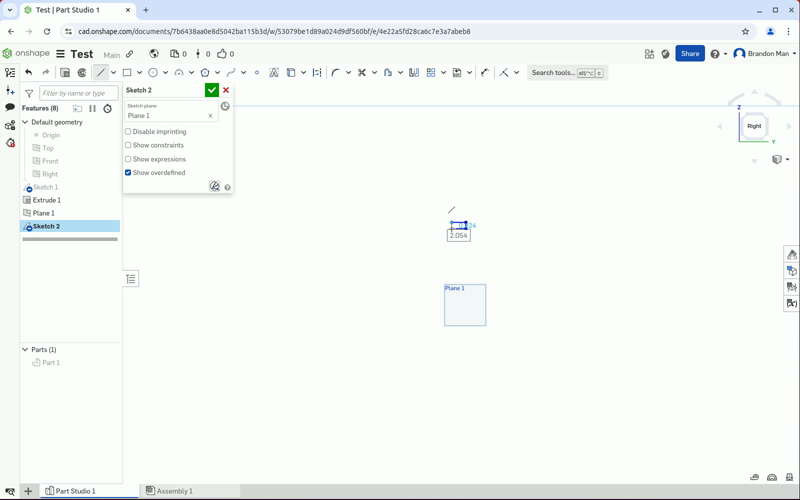
scroll(6)
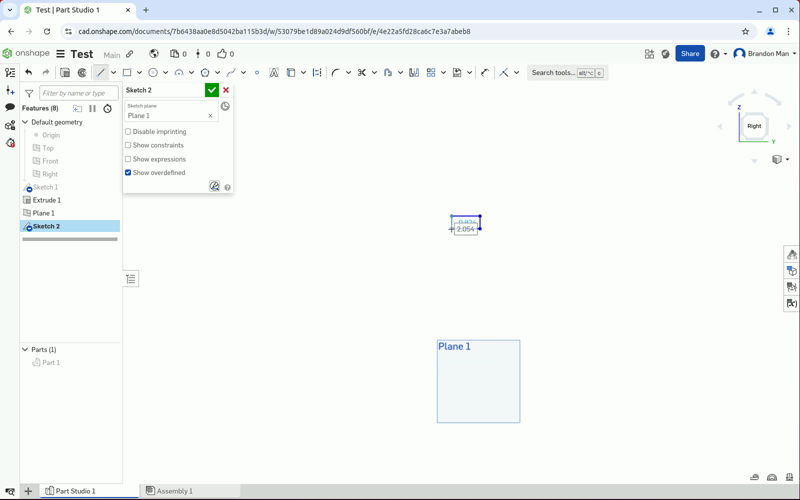
scroll(6)
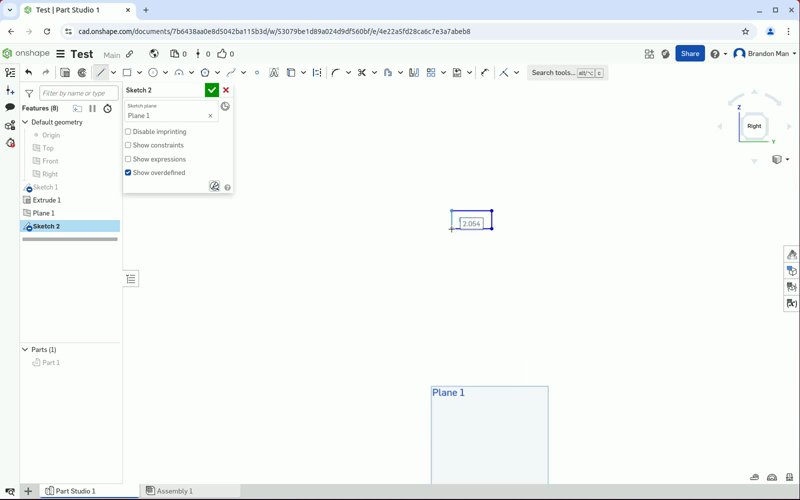
scroll(6)
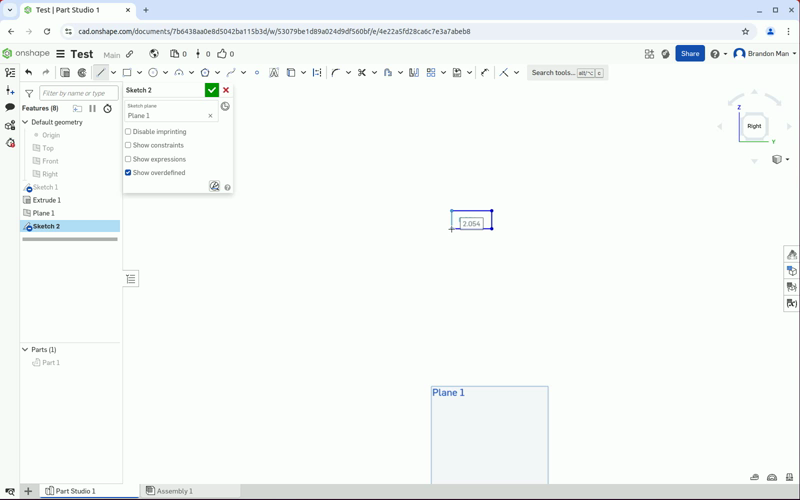
scroll(6)
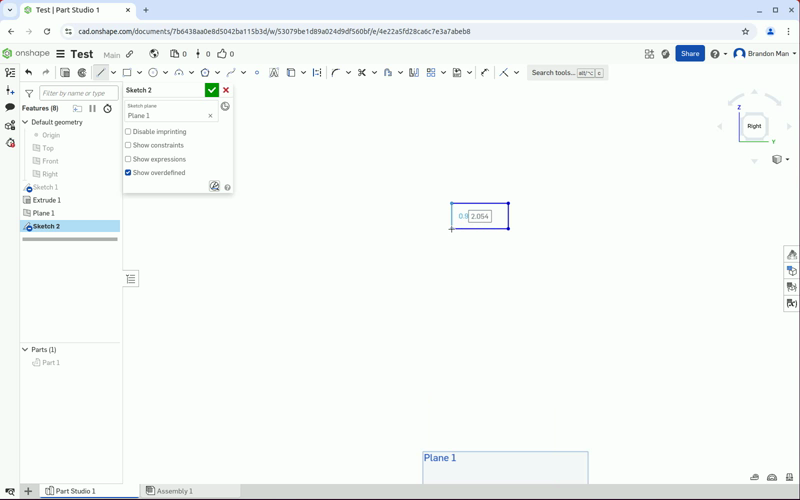
scroll(6)
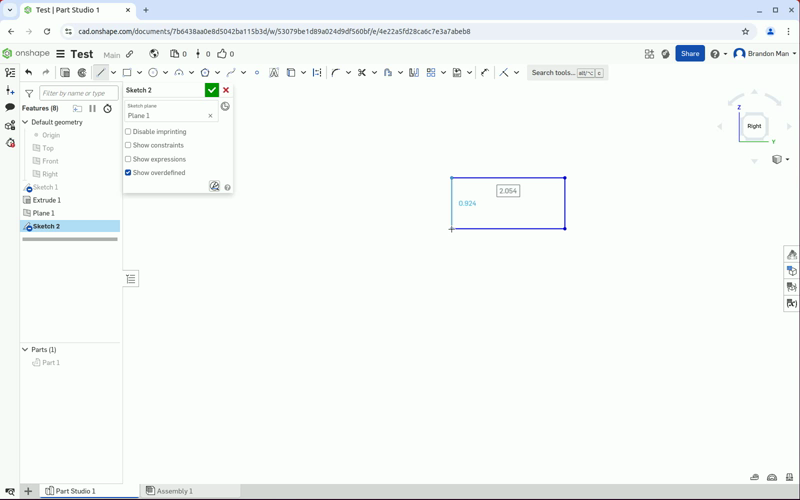
key_up(shift)
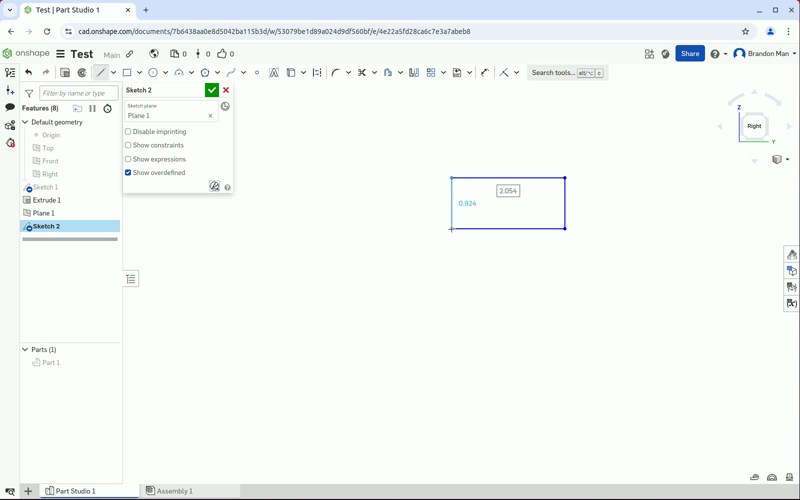
click(451, 228)
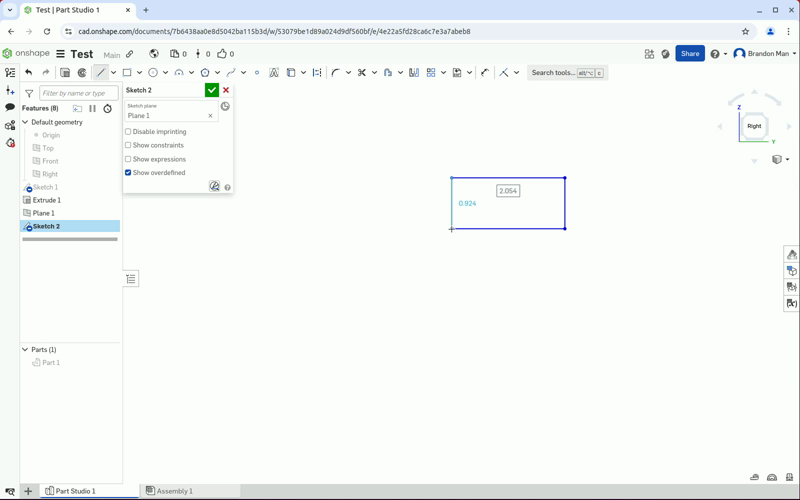
scroll(-6)
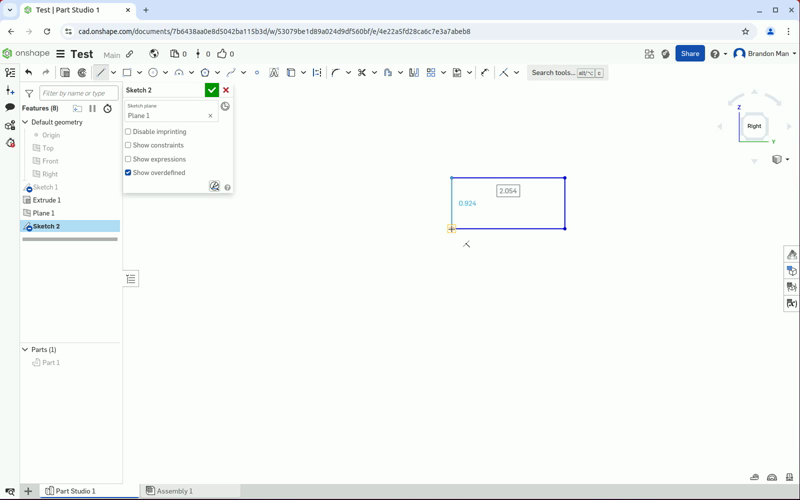
scroll(-6)
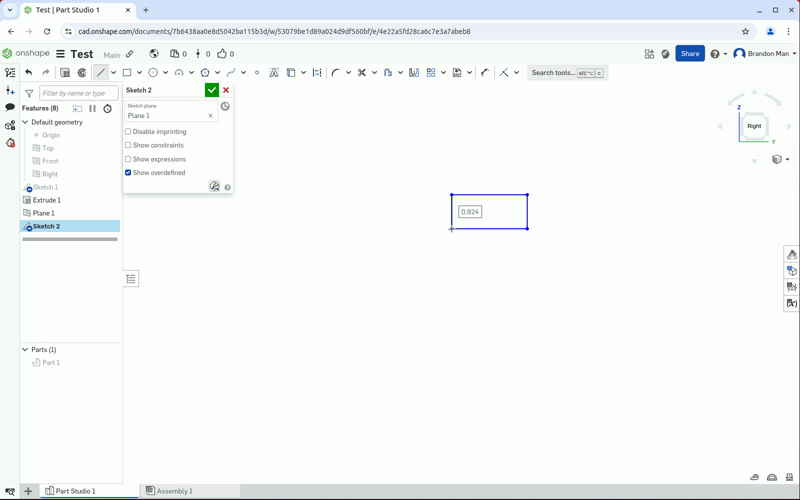
scroll(-6)
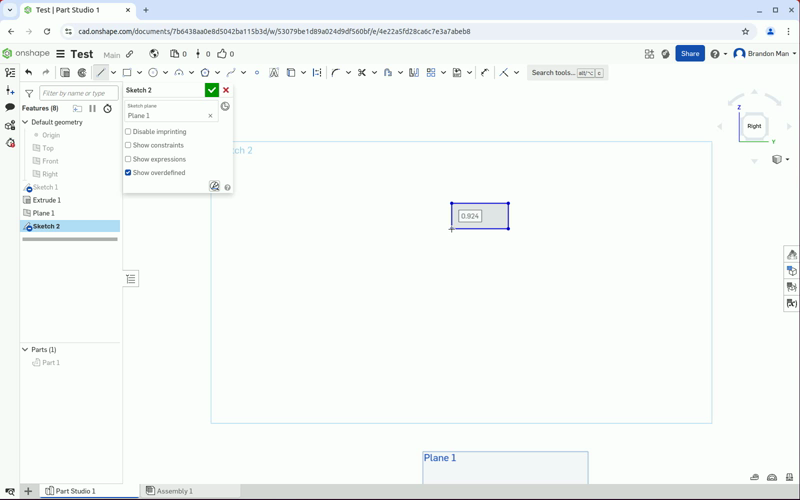
scroll(-6)
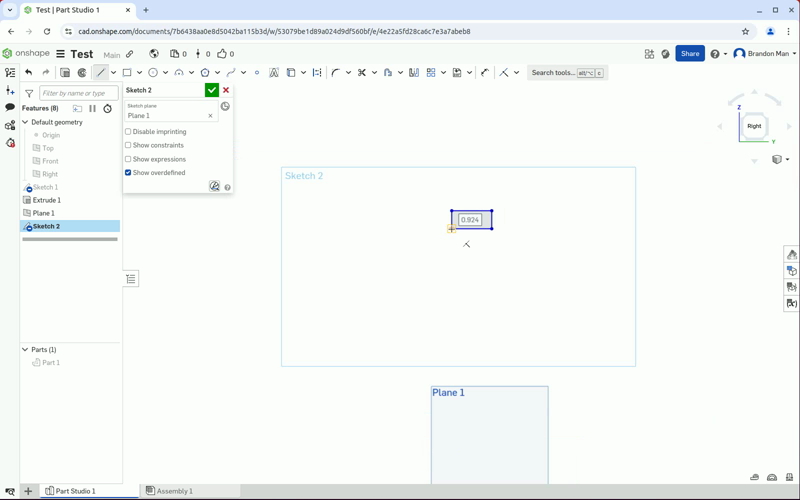
scroll(-6)
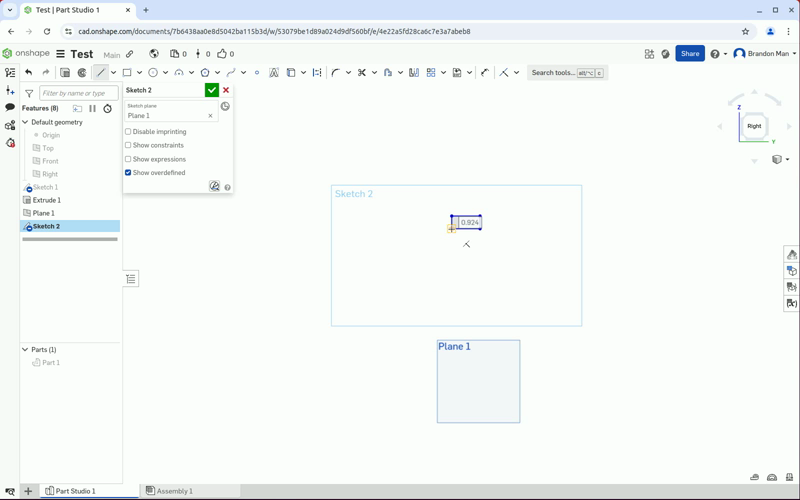
scroll(-6)
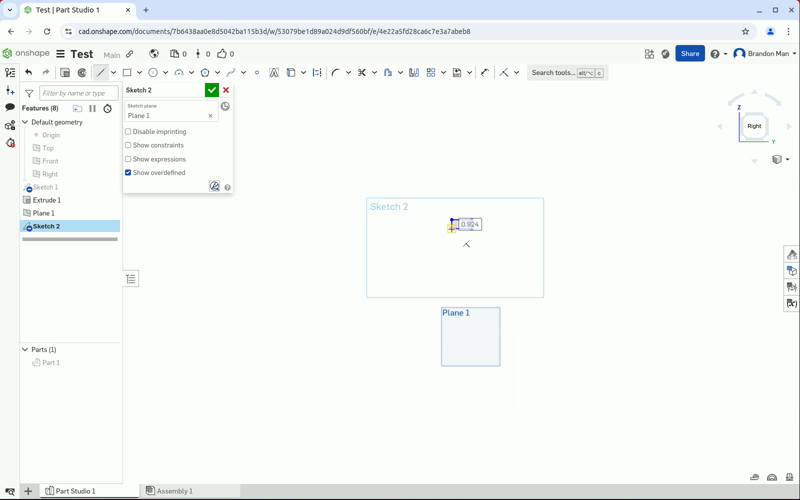
scroll(-6)
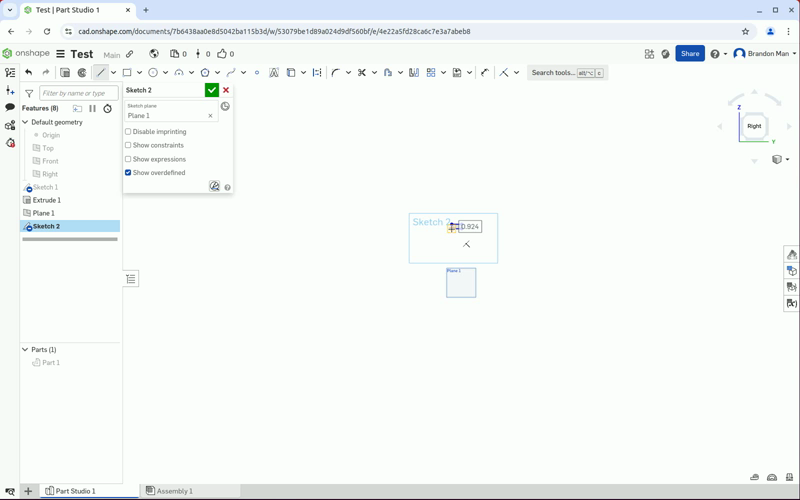
key(esc)
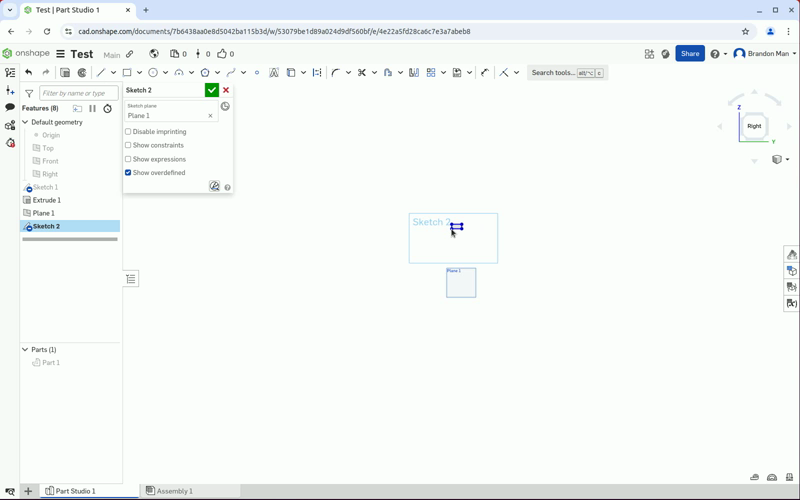
mouse_move(461, 225)
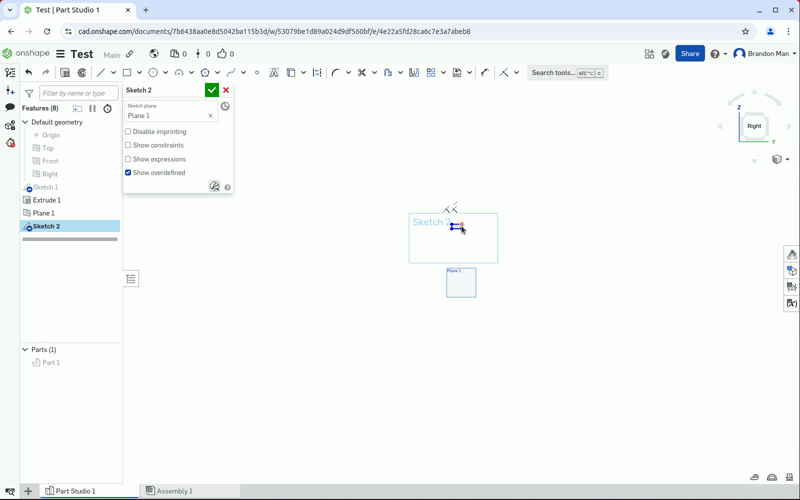
scroll(6)
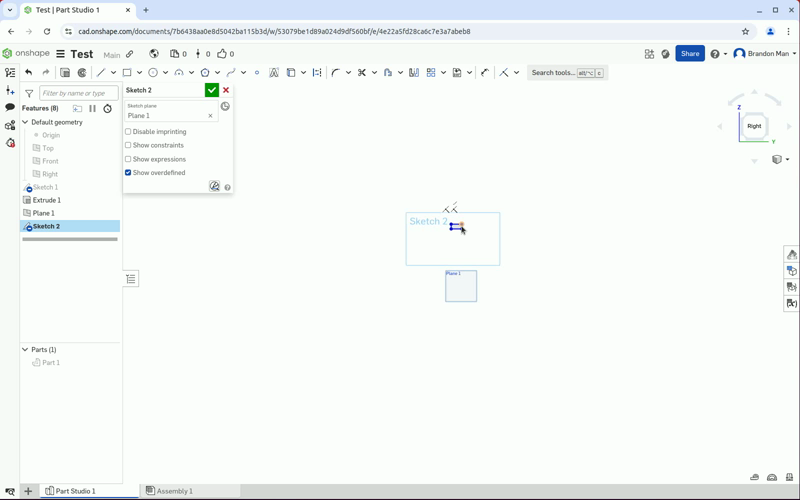
scroll(6)
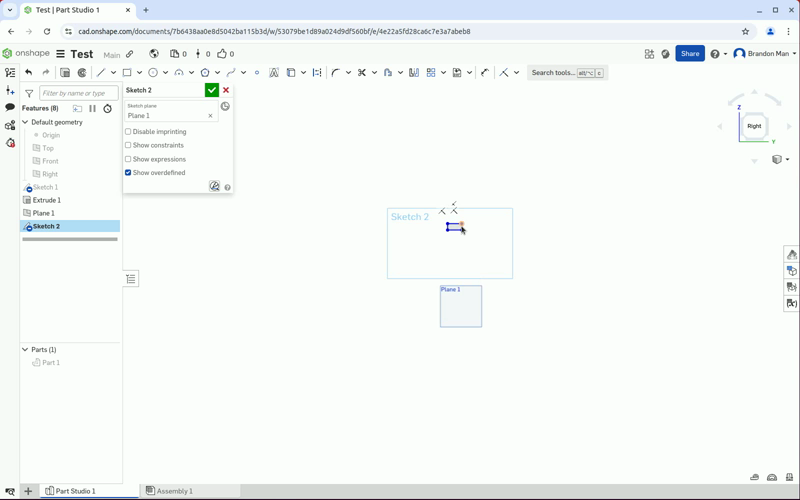
scroll(6)
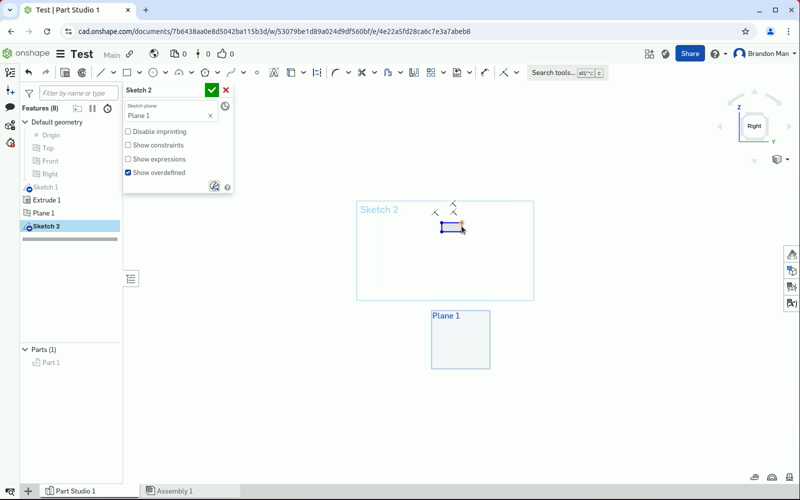
scroll(6)
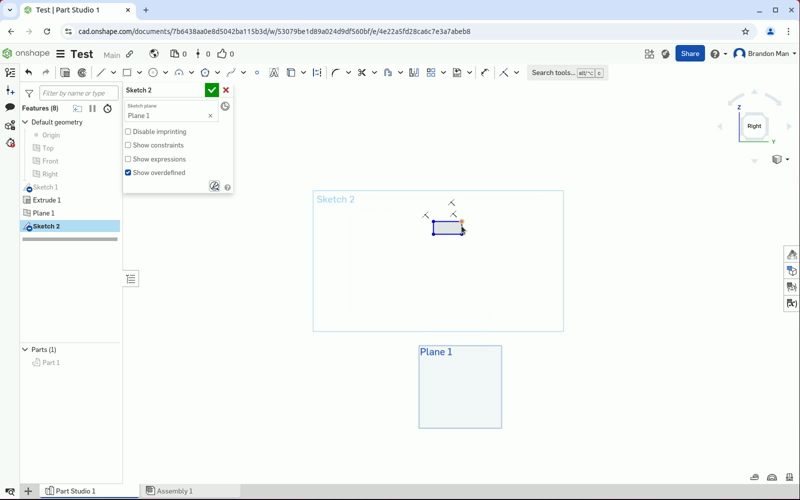
scroll(6)
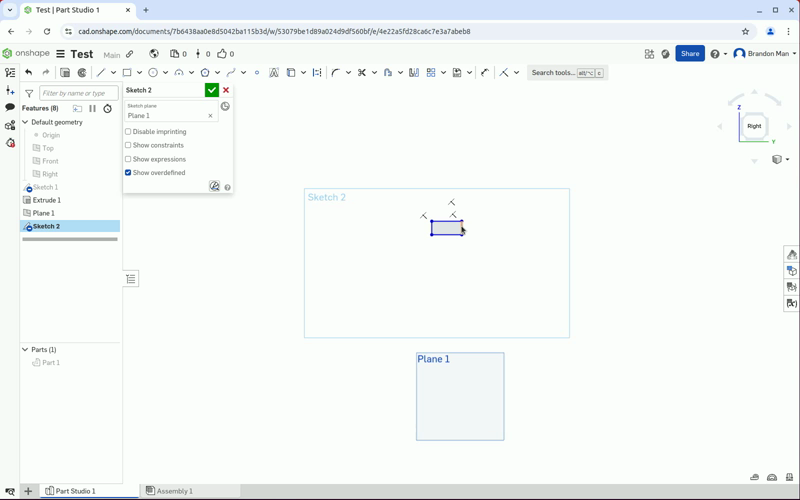
scroll(6)
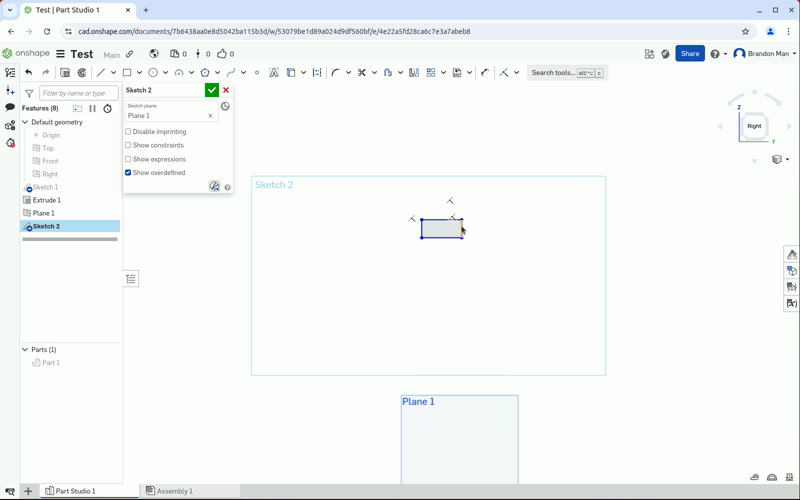
scroll(6)
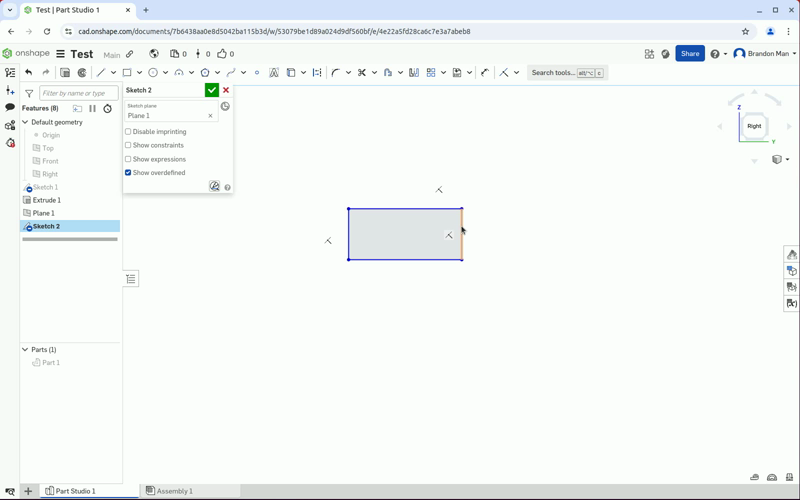
click(461, 225)
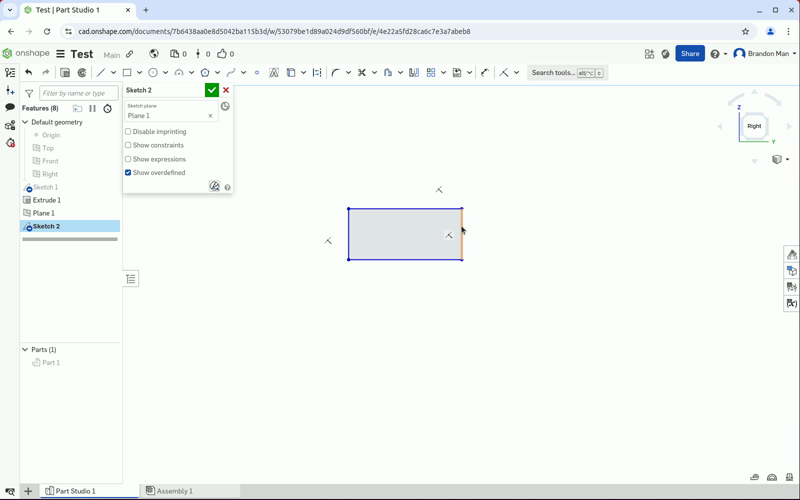
scroll(-6)
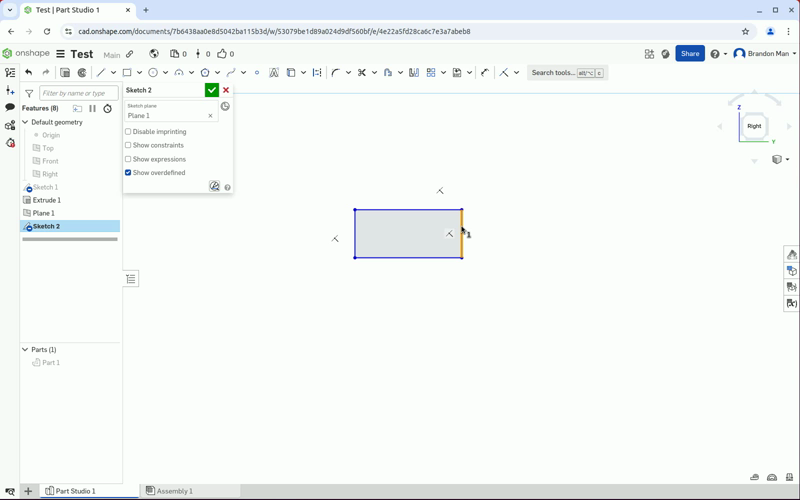
scroll(-6)
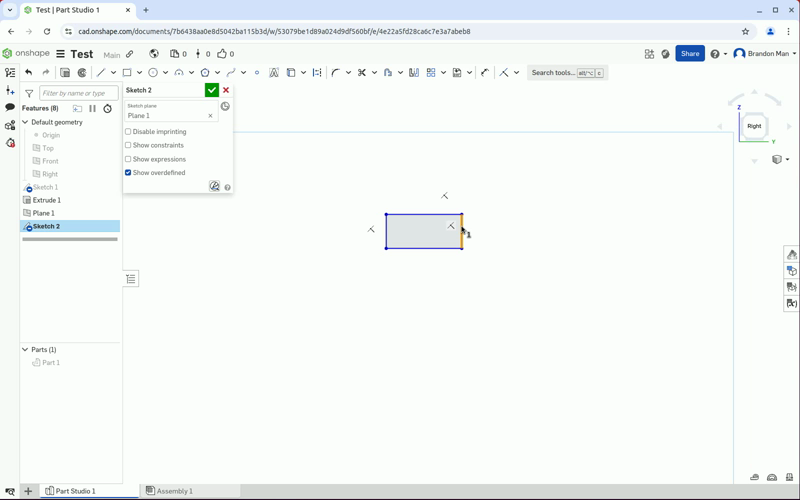
scroll(-6)
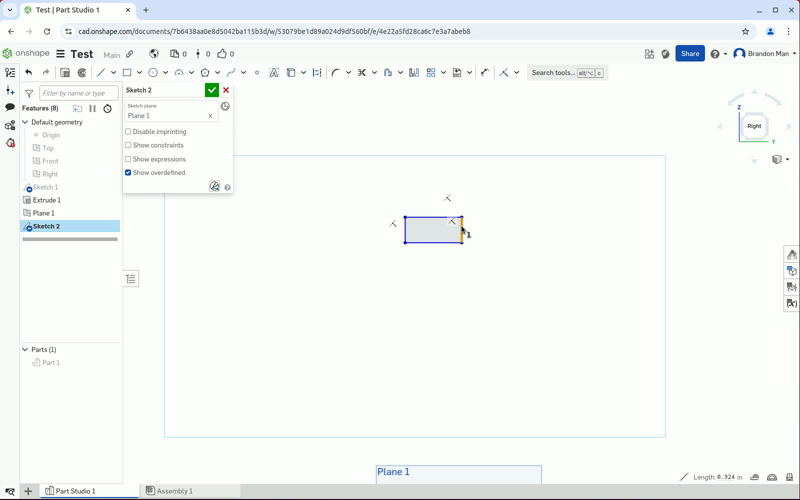
scroll(-6)
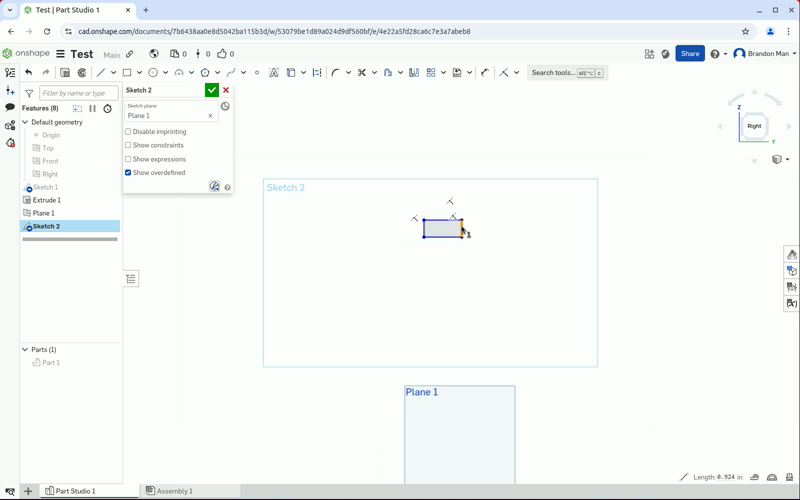
scroll(-6)
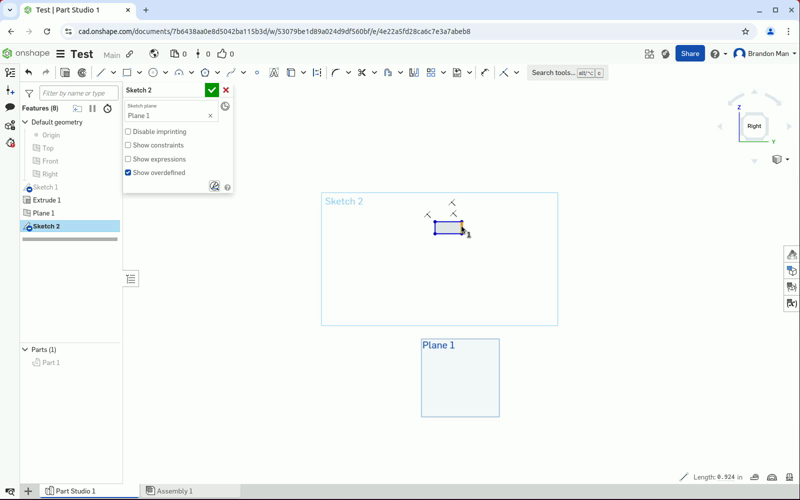
scroll(-6)
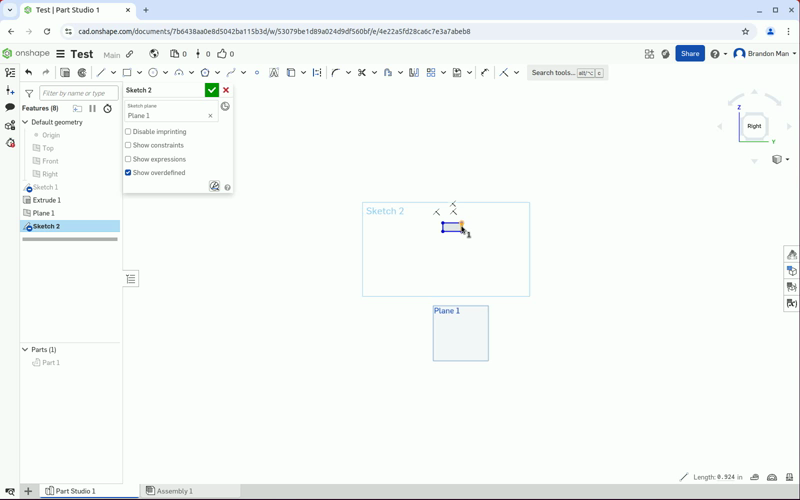
scroll(-6)
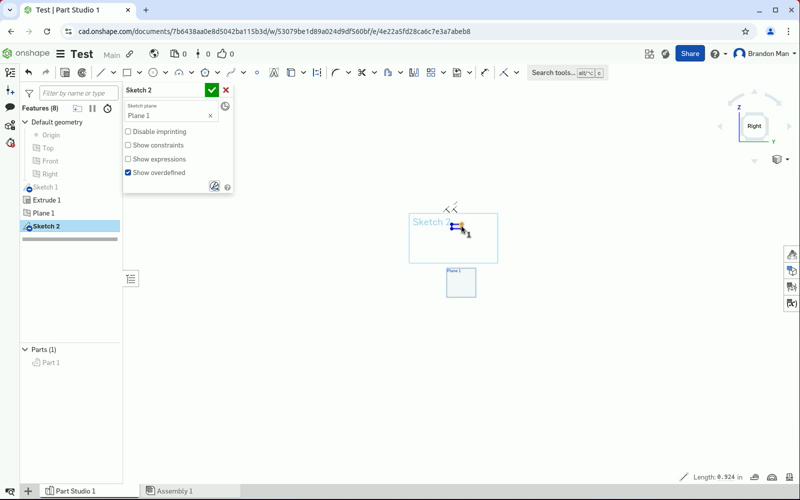
mouse_move(73, 352)
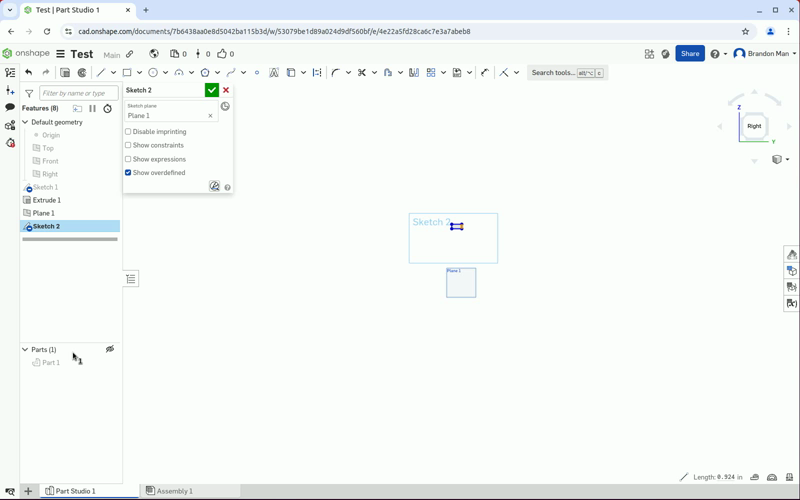
key(shift+y)
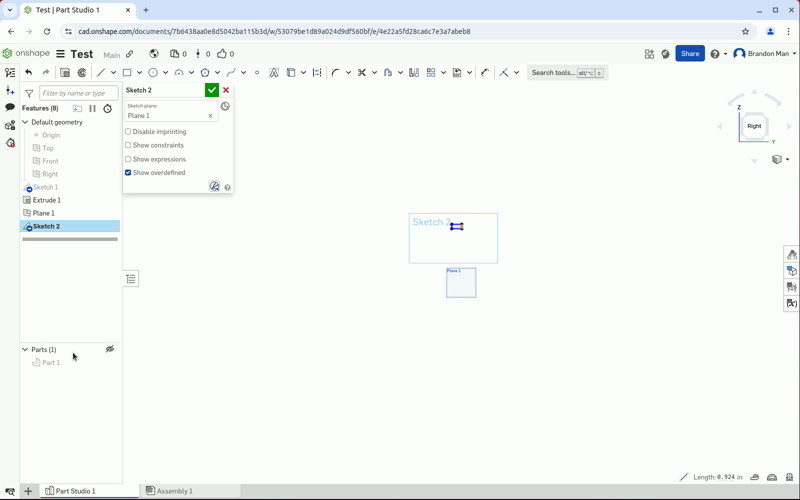
key(shift+e)
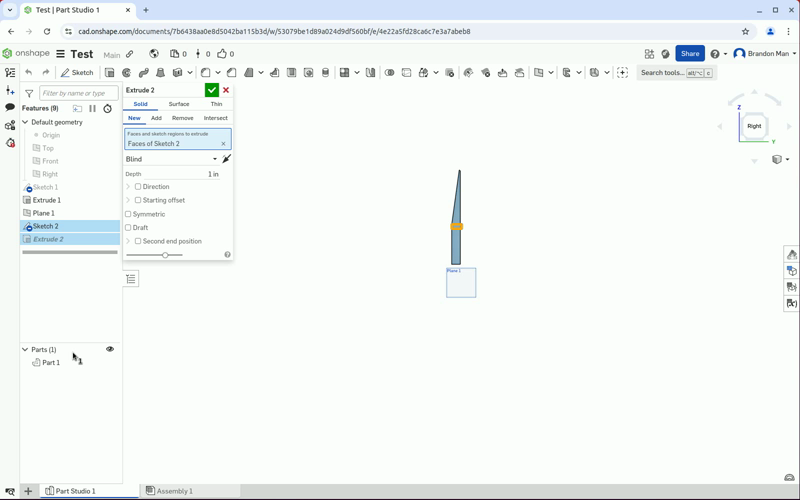
mouse_move(143, 106)
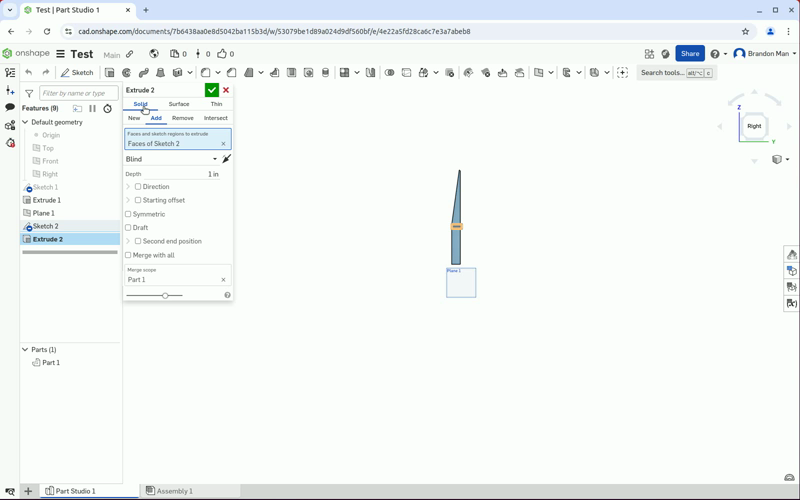
click(143, 106)
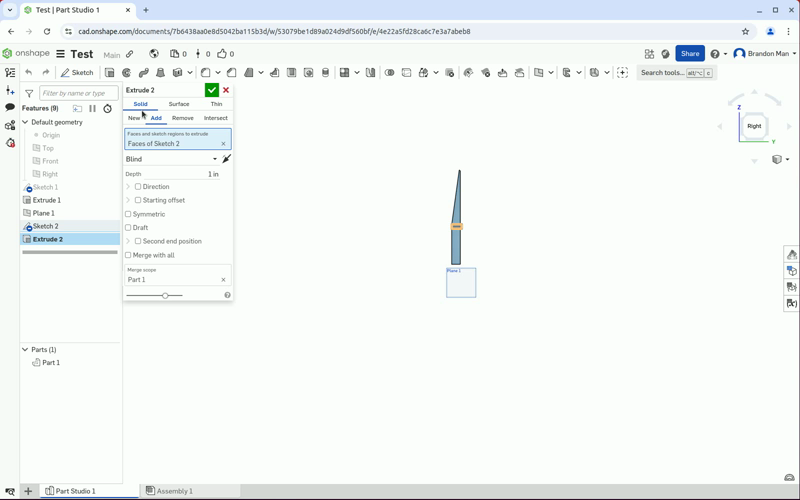
mouse_move(137, 120)
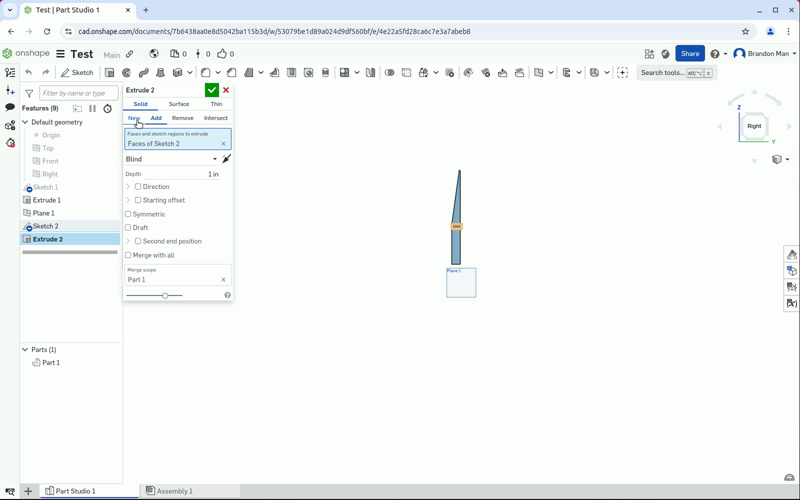
click(137, 120)
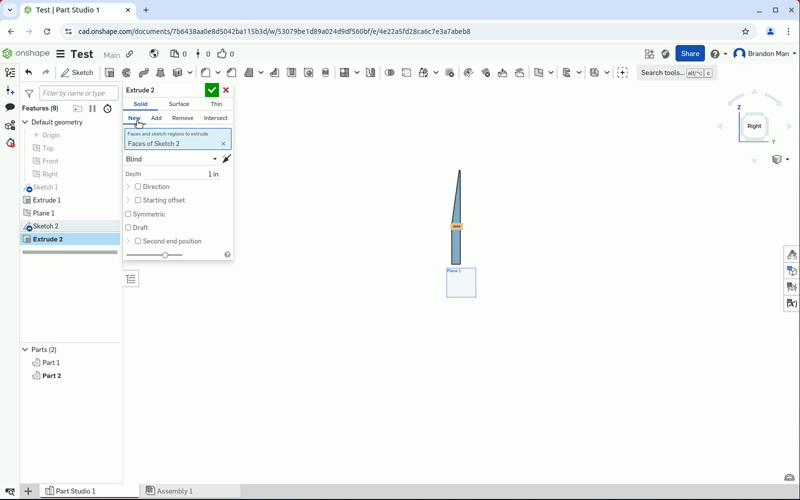
key(tab, 4)
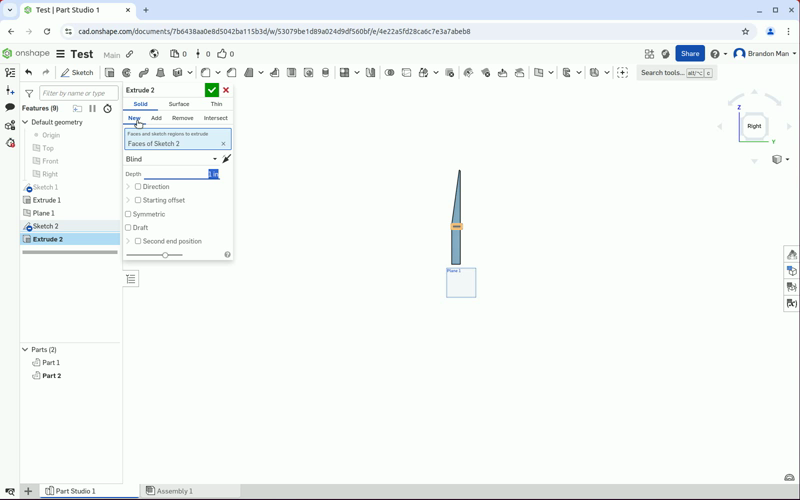
text(10.351)
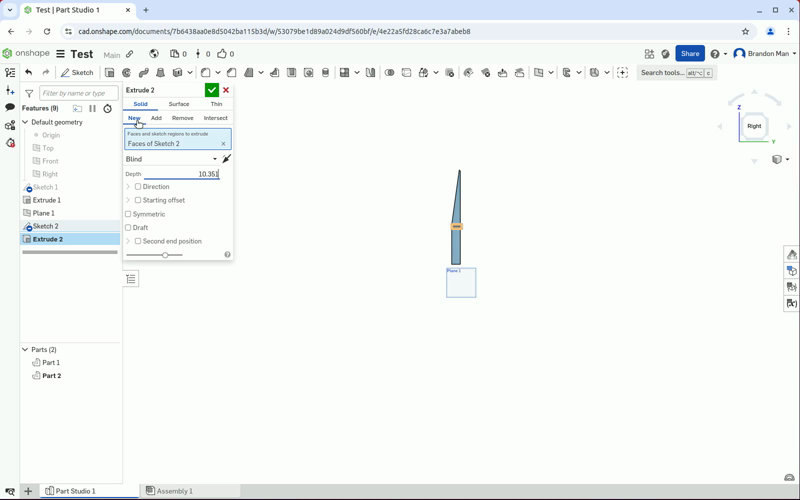
key(enter)
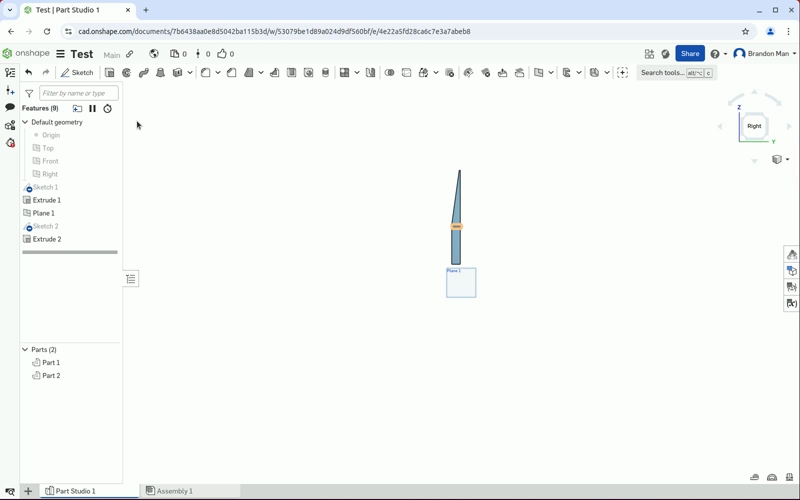
key(shift+h)
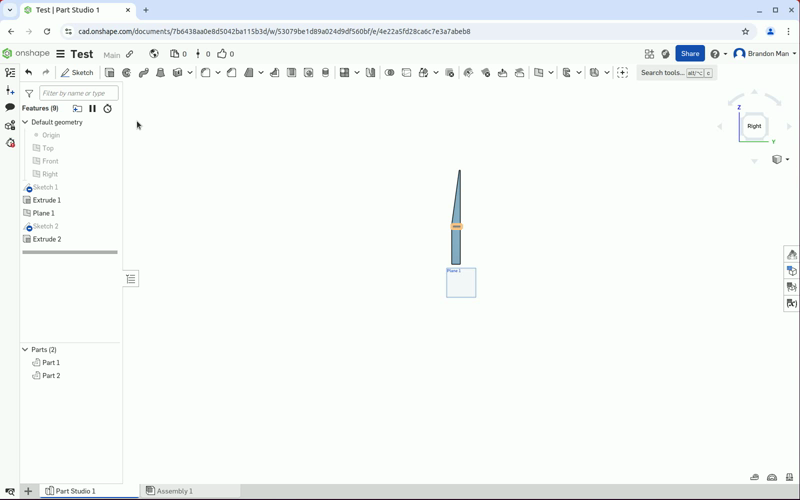
key(shift+h)
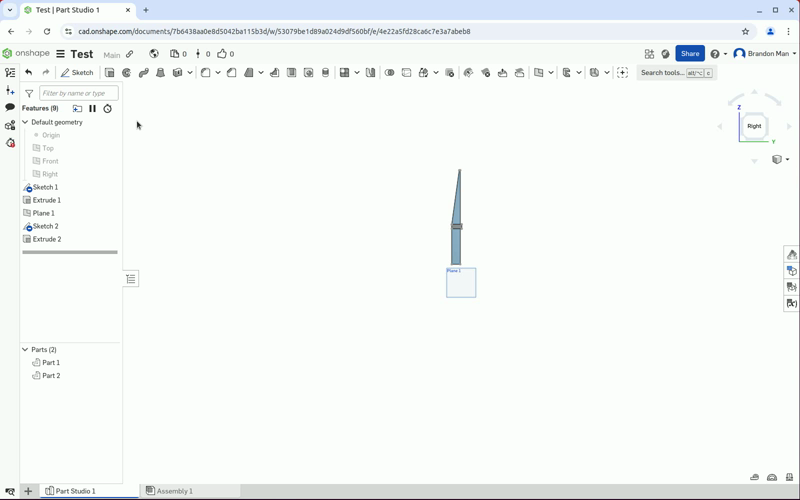
key(shift+7)
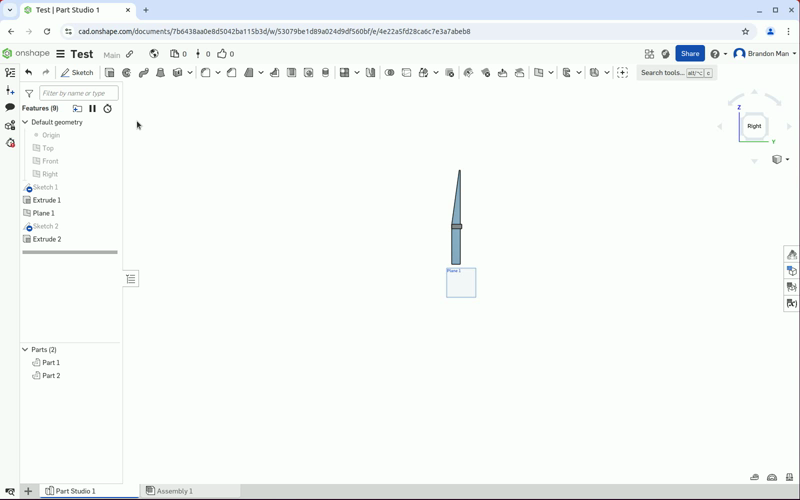
key(right, 2)
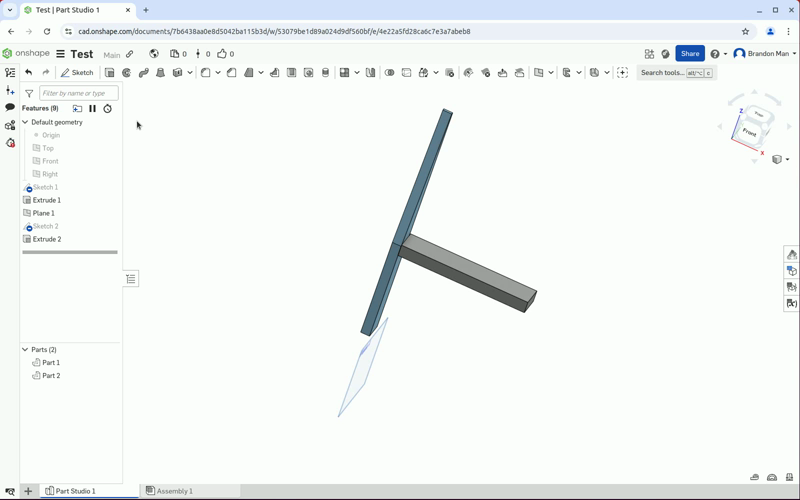
key(down, 2)
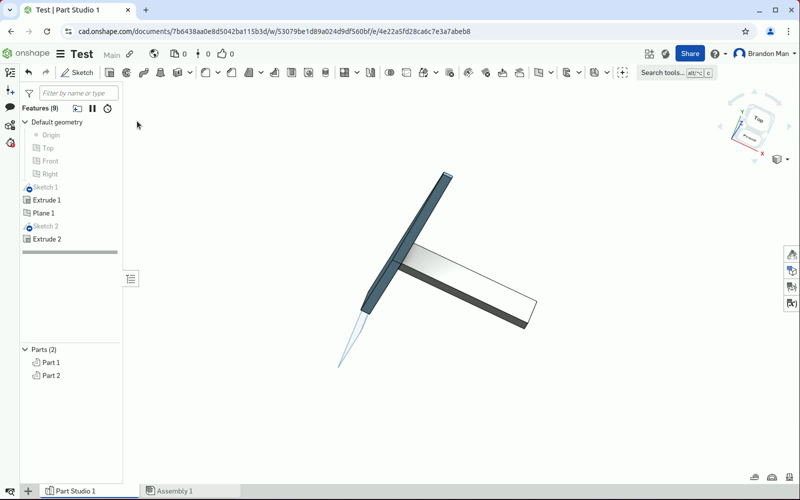
key(up, 2)
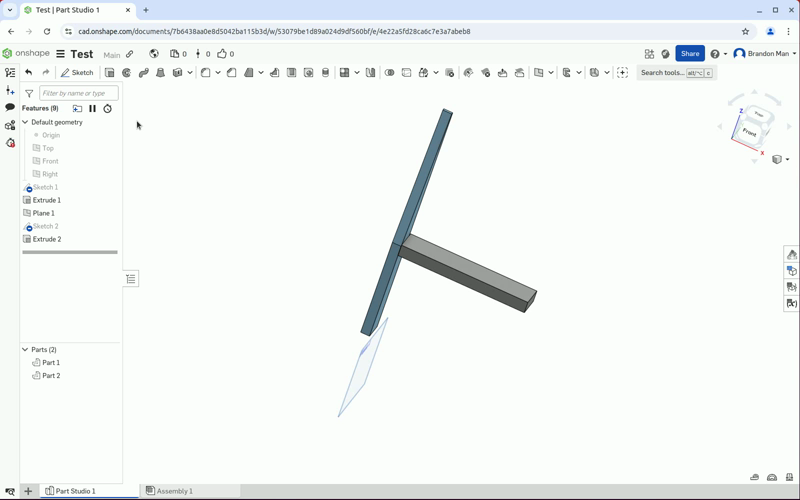
key(left, 2)
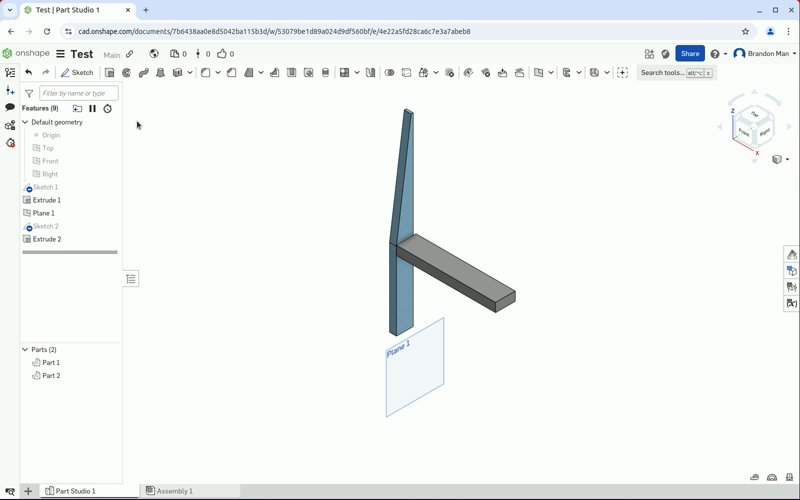
mouse_move(73, 189)
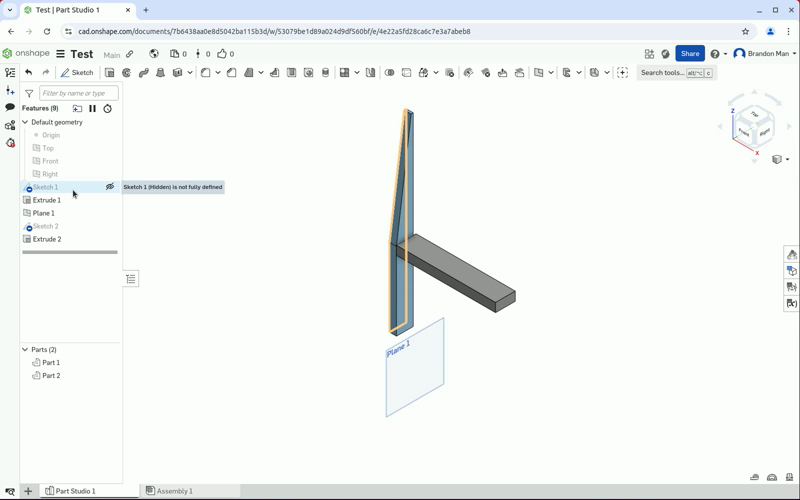
click(73, 189)